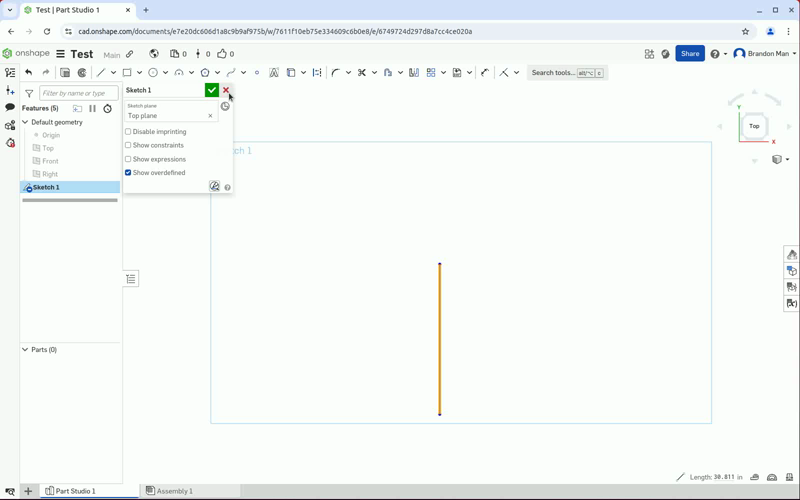
key(shift+h)
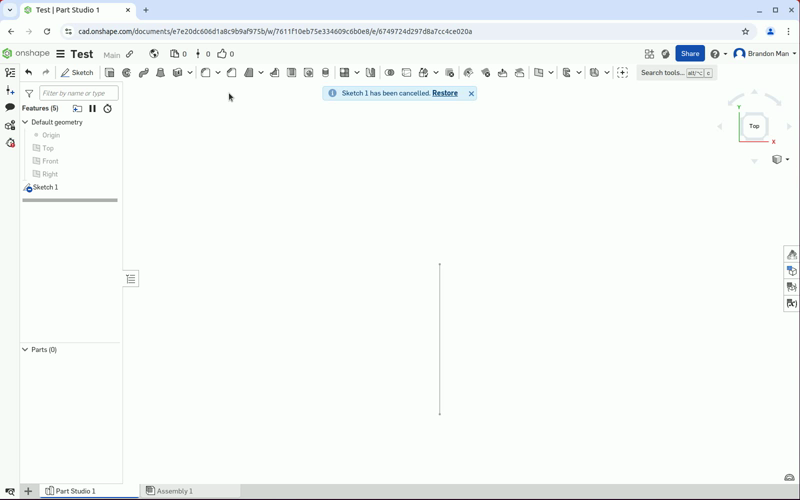
mouse_move(73, 352)
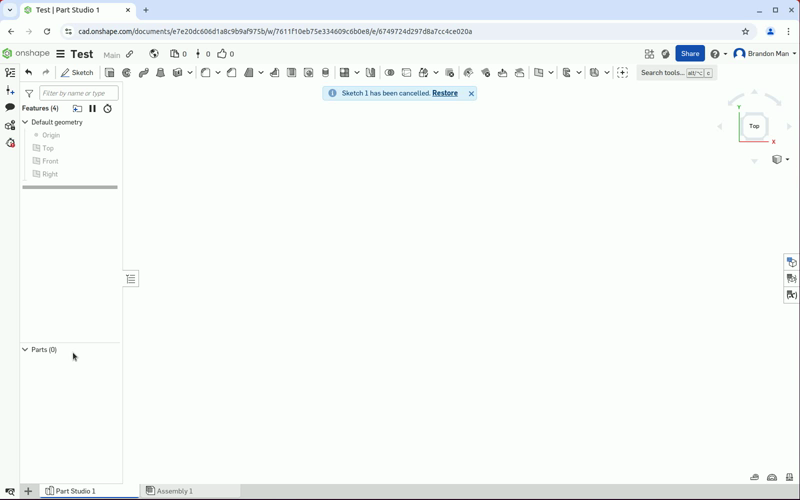
key(y)
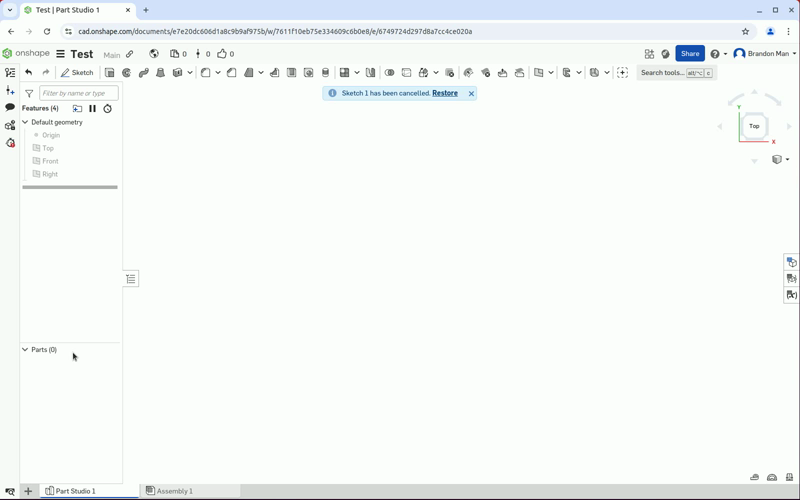
key(shift+p)
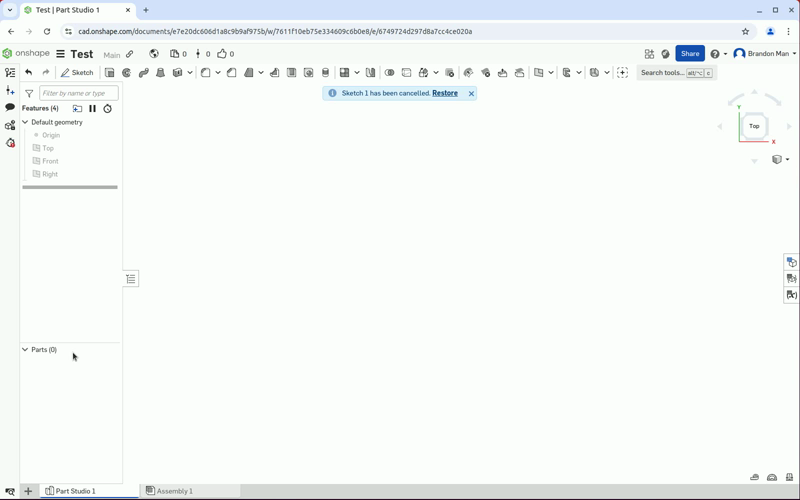
key(space)
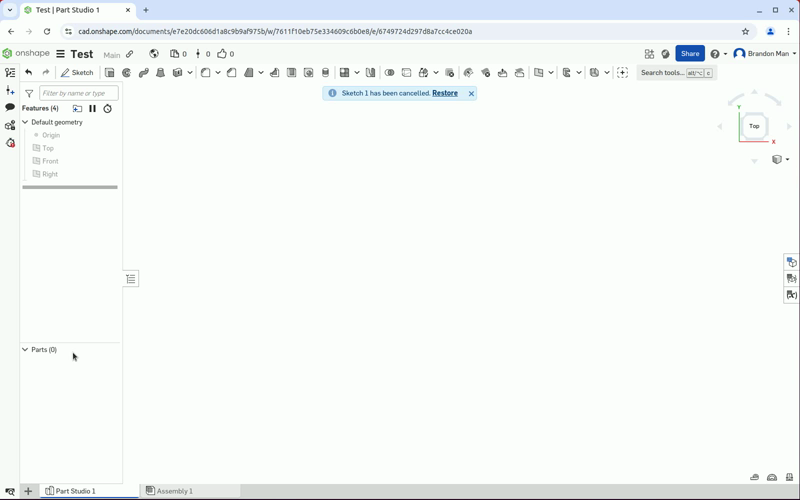
key_down(shift)
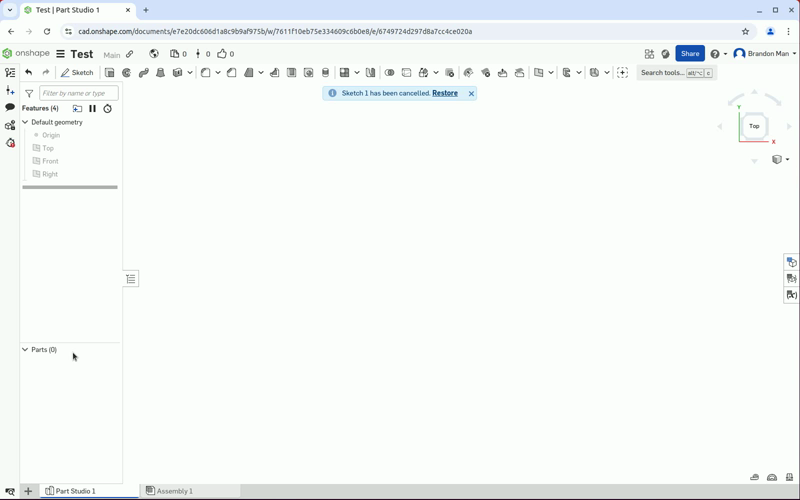
key(up)
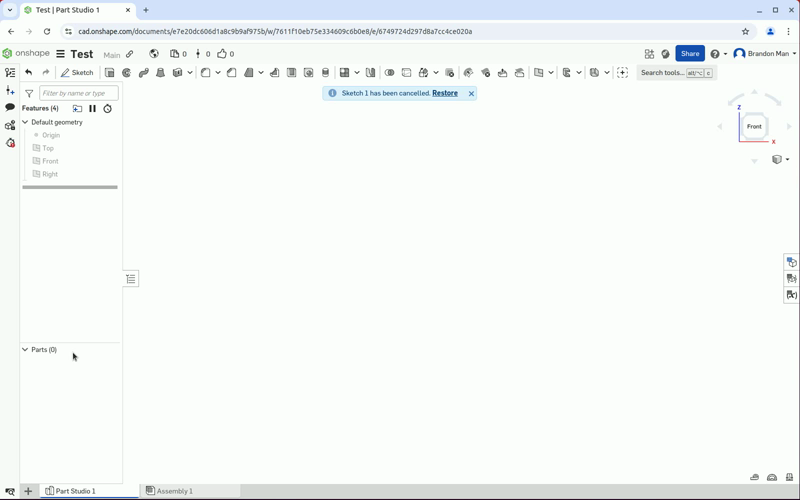
key_up(shift)
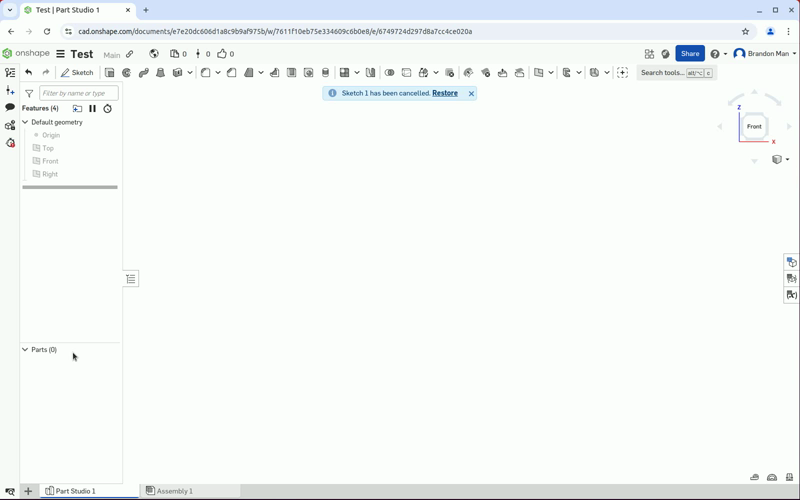
mouse_move(73, 352)
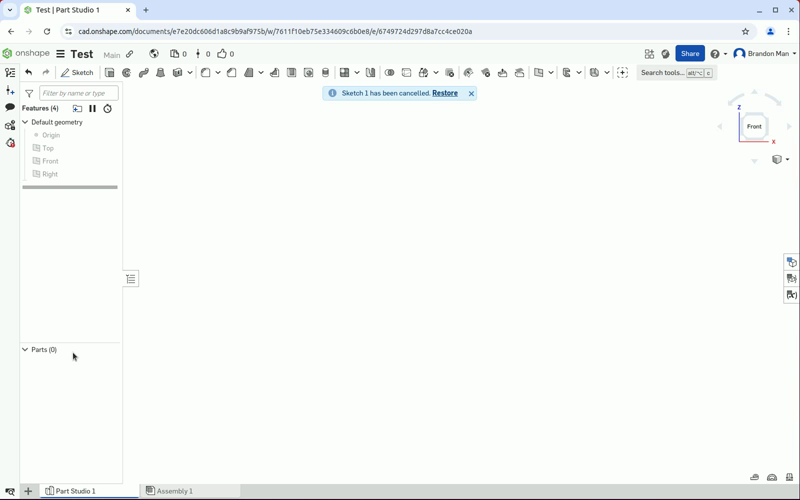
key(shift+y)
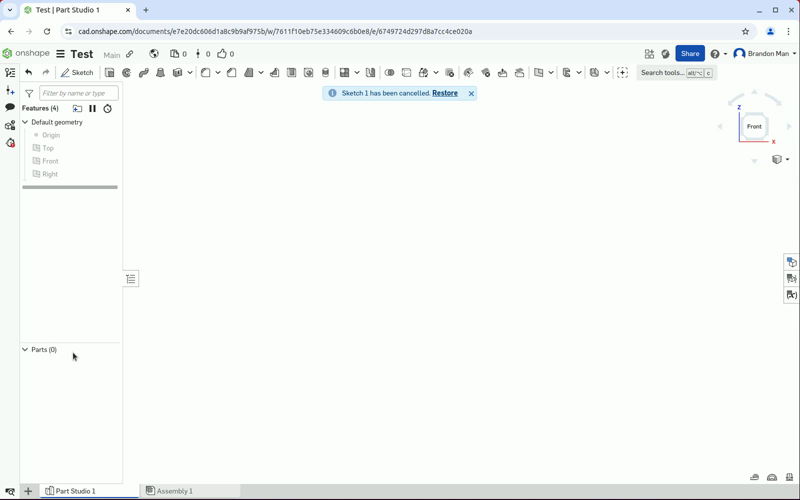
key(shift+s)
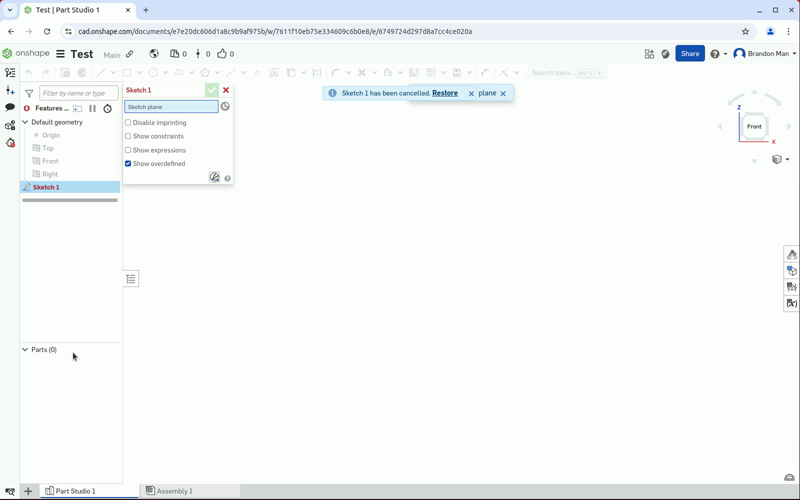
mouse_move(73, 163)
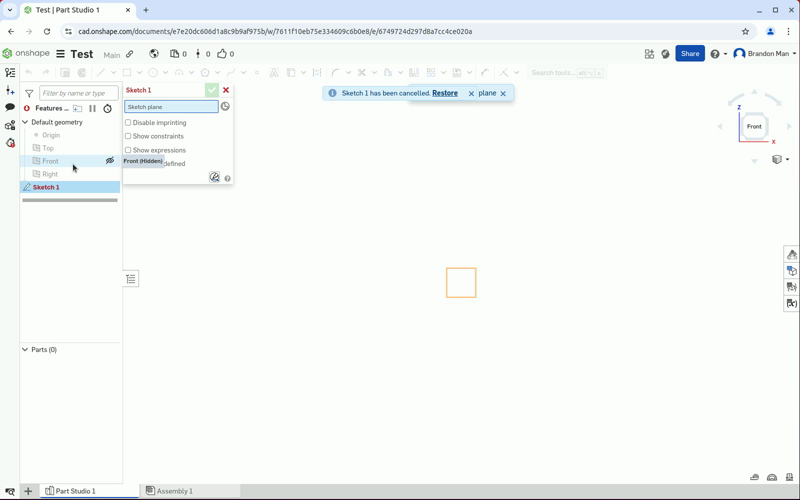
click(73, 163)
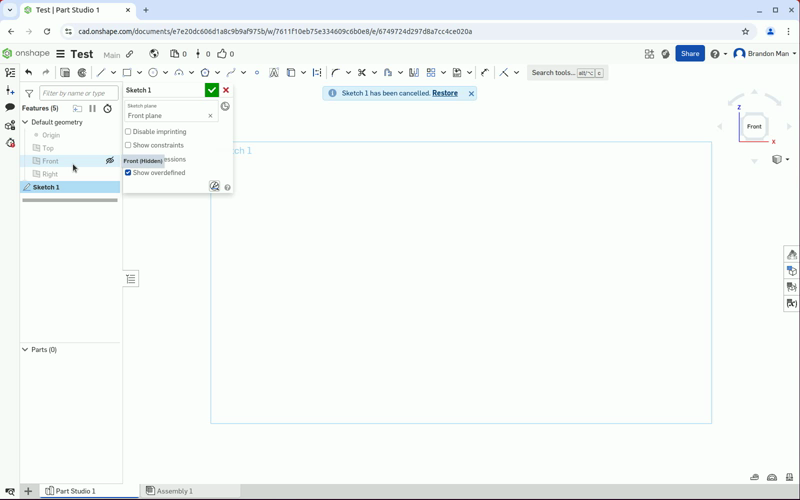
mouse_move(73, 352)
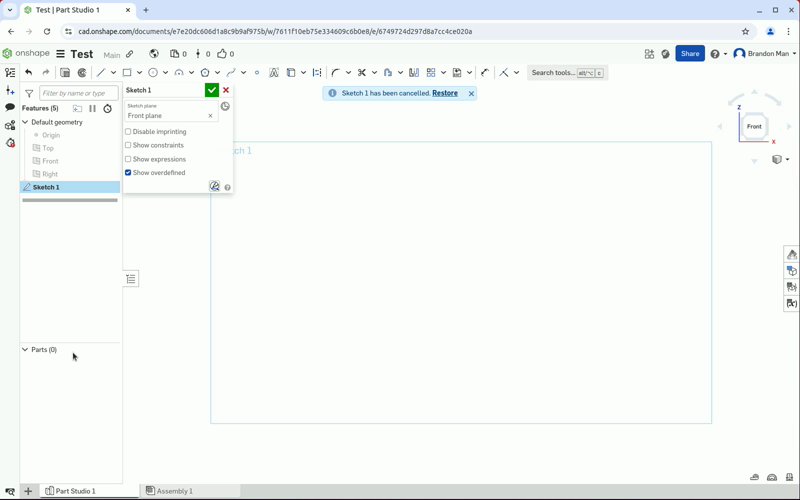
key(y)
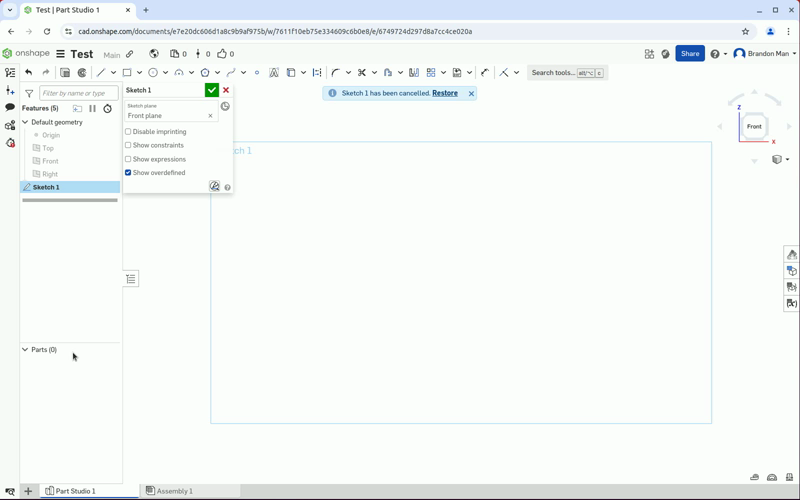
key(l)
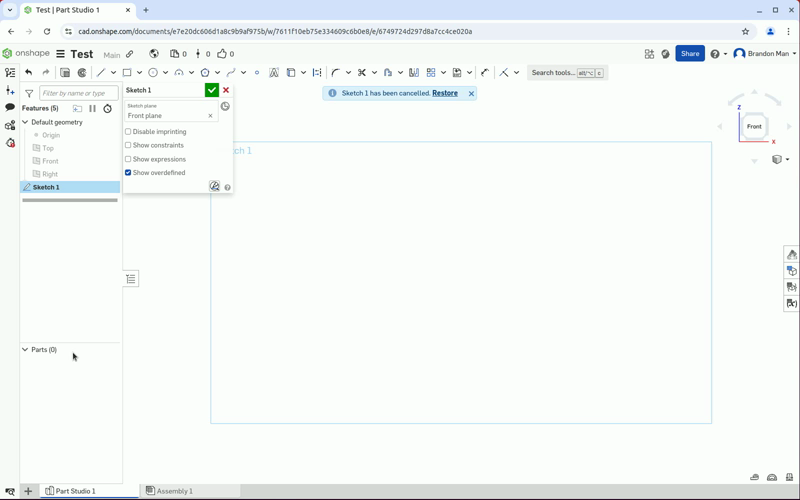
key_down(shift)
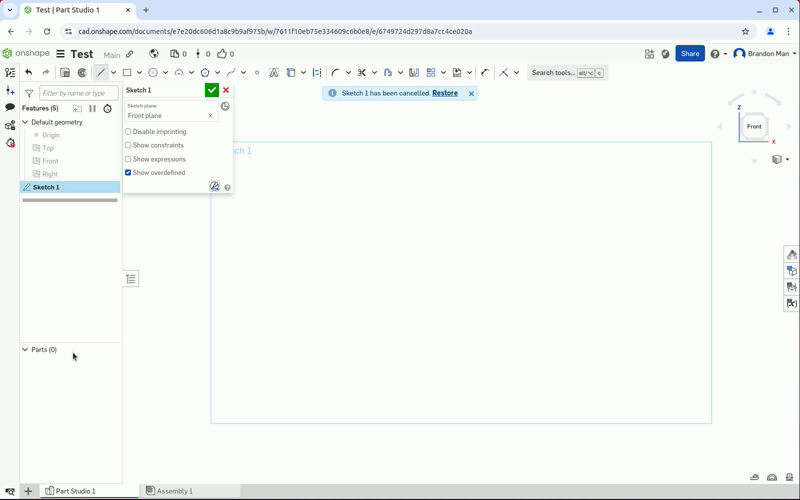
mouse_move(404, 320)
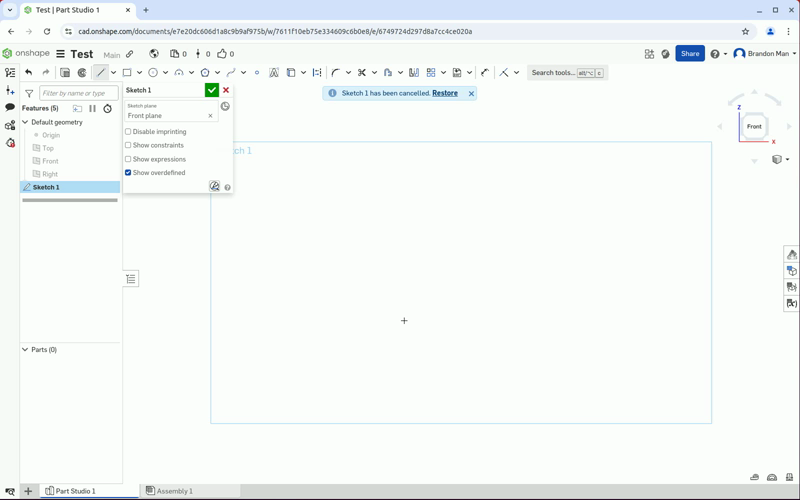
click(404, 320)
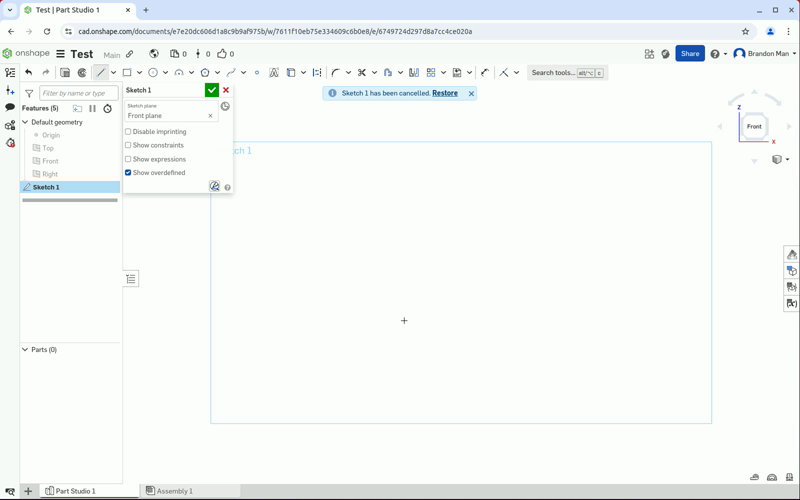
key_up(shift)
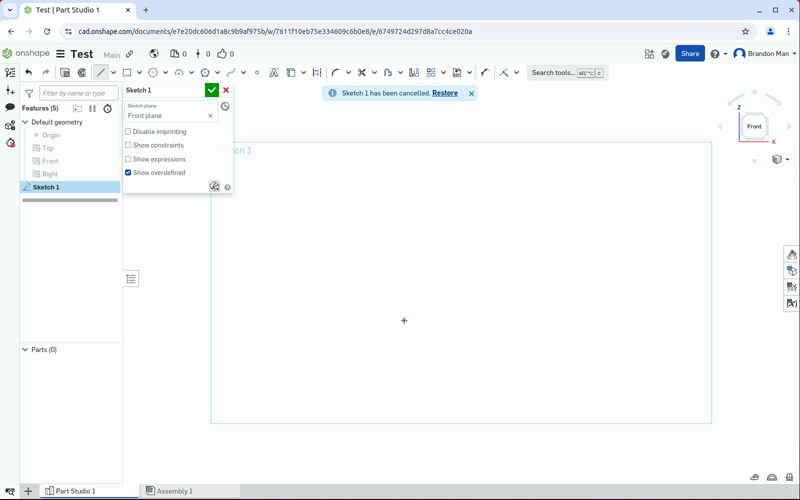
key_down(shift)
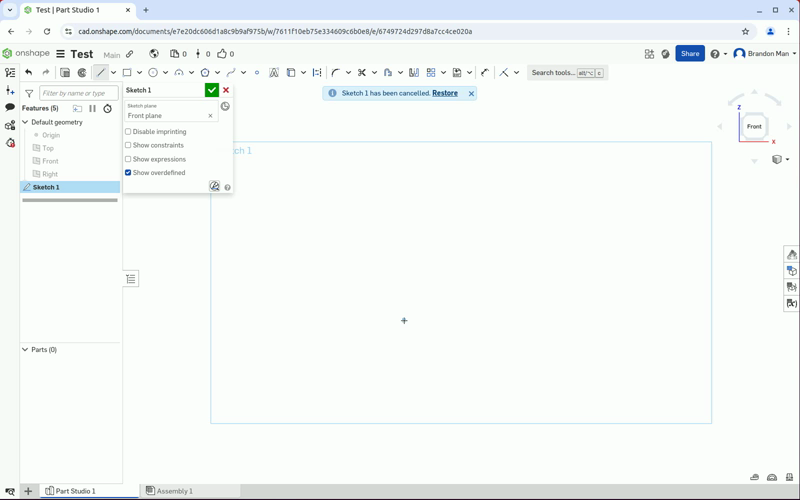
mouse_move(516, 320)
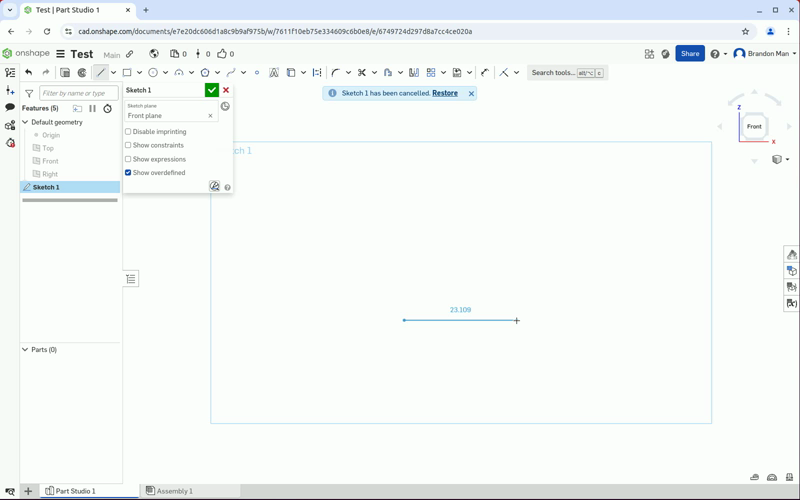
click(516, 320)
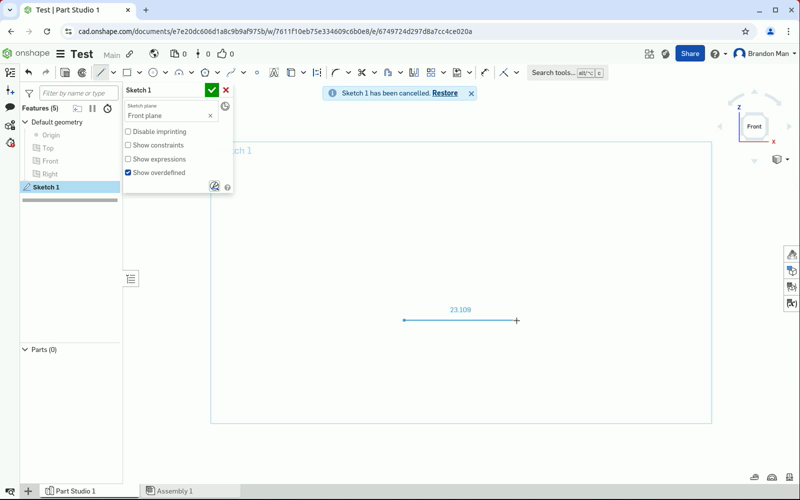
key_up(shift)
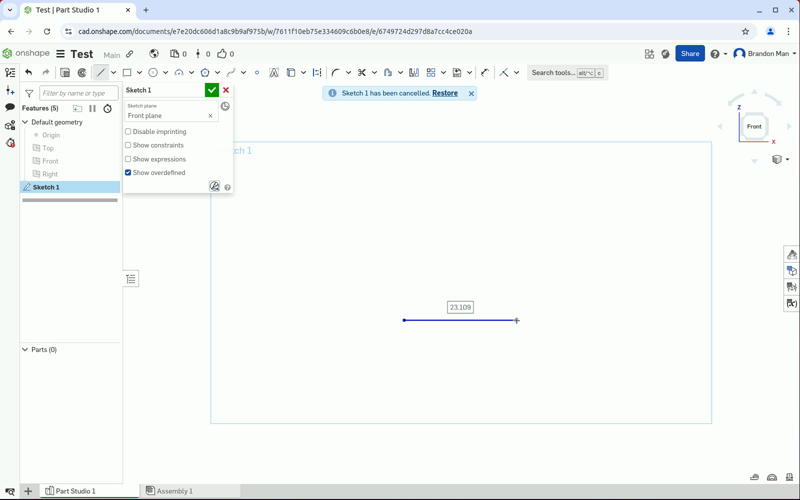
key_down(shift)
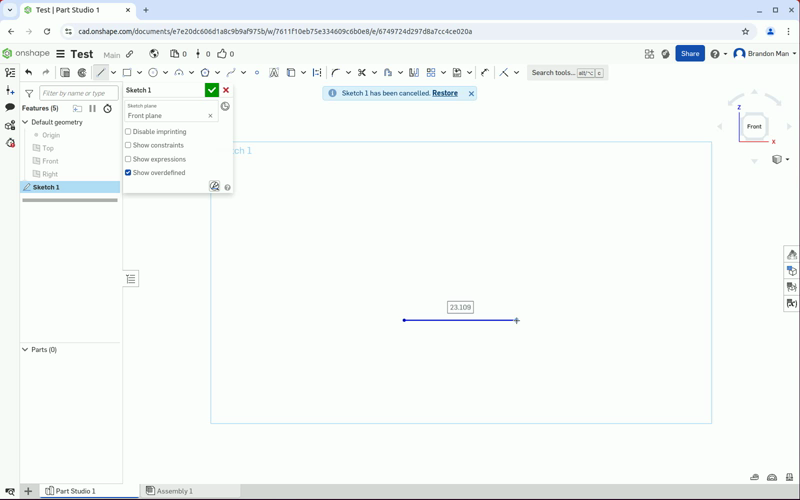
mouse_move(516, 245)
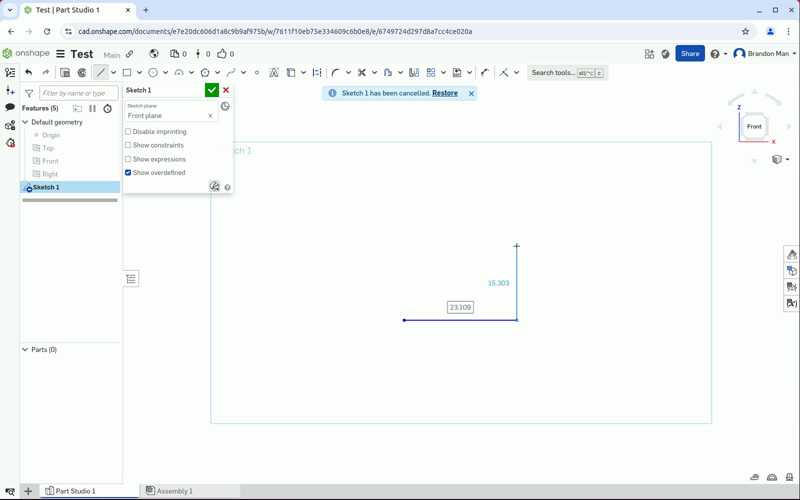
click(516, 245)
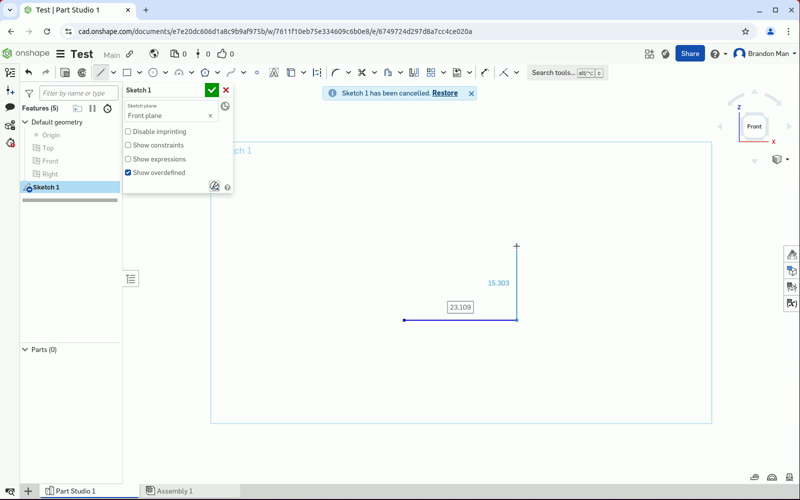
key_up(shift)
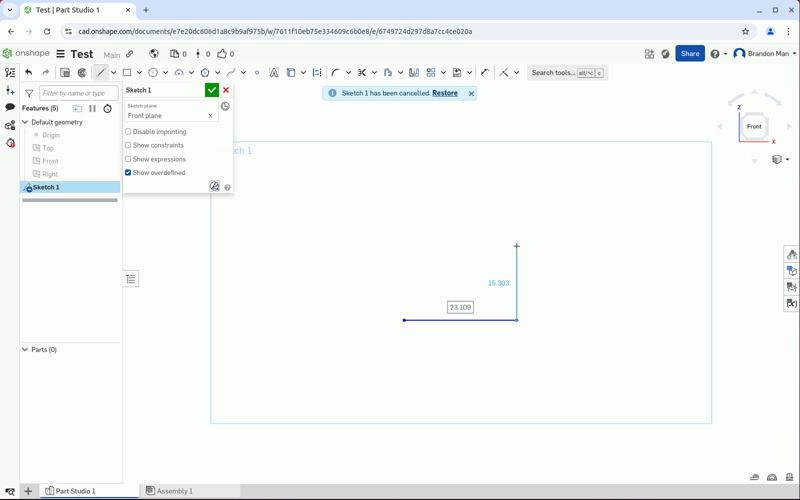
key_down(shift)
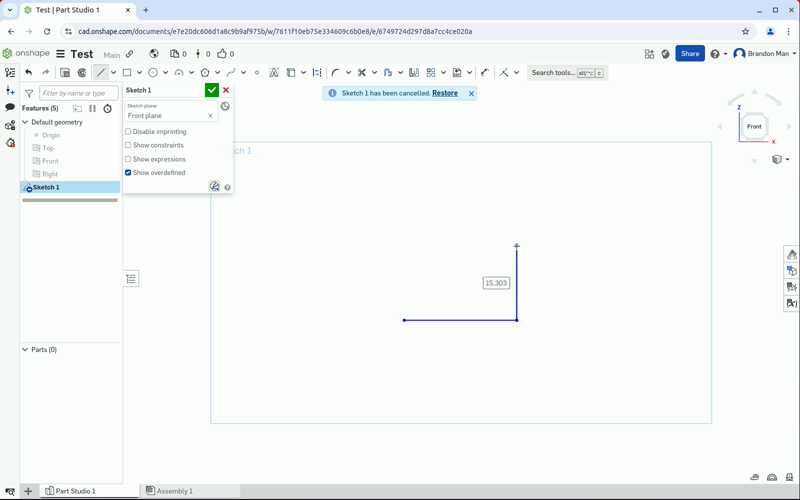
mouse_move(404, 245)
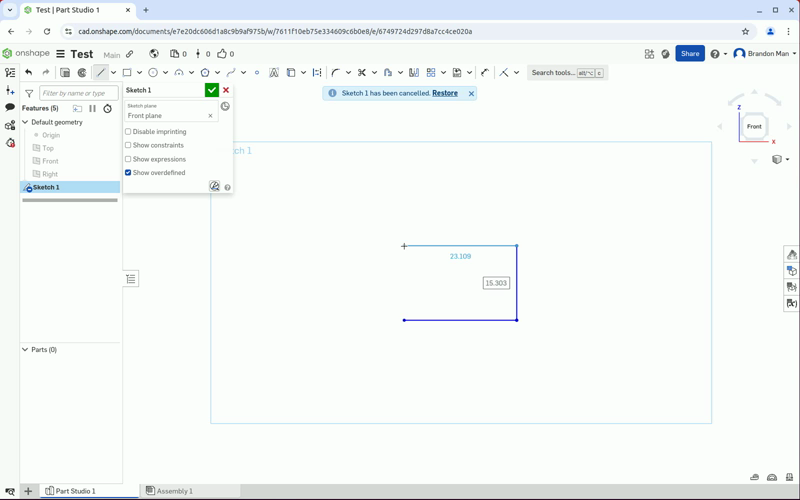
click(404, 245)
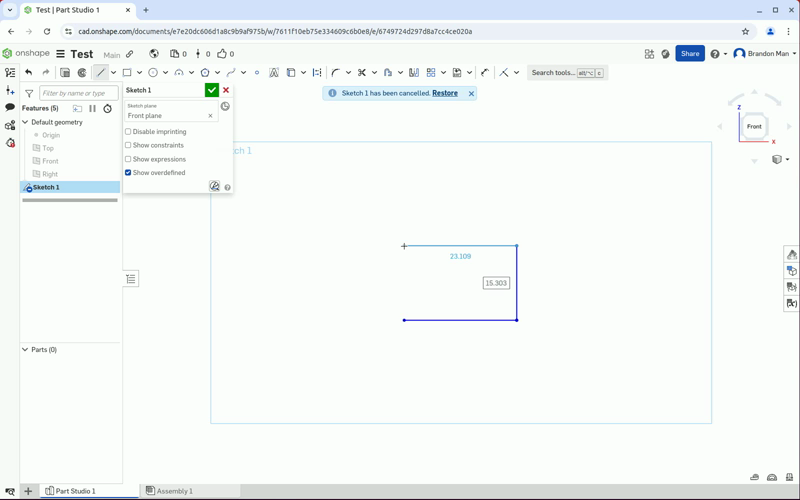
key_up(shift)
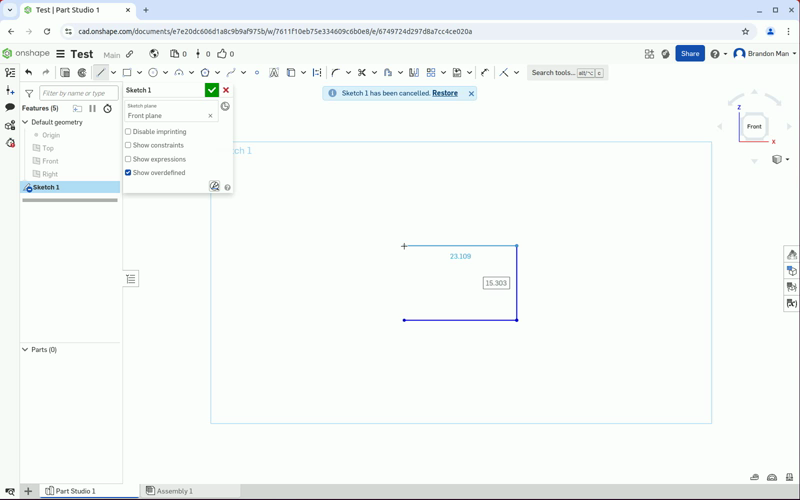
key_down(shift)
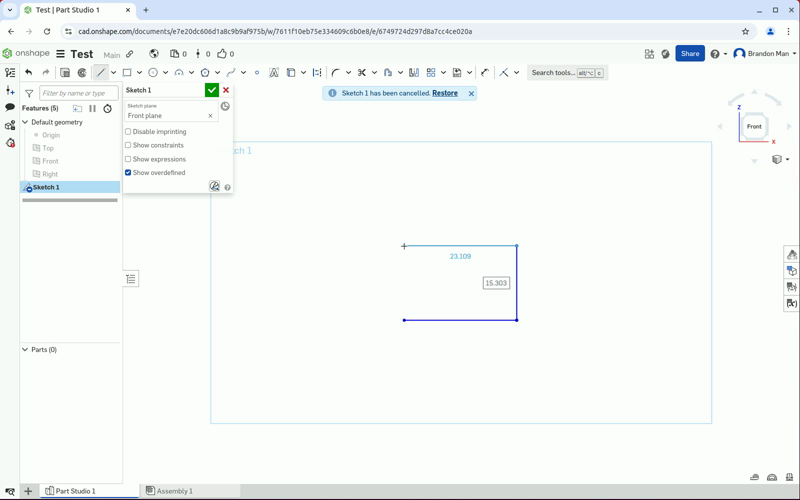
mouse_move(404, 320)
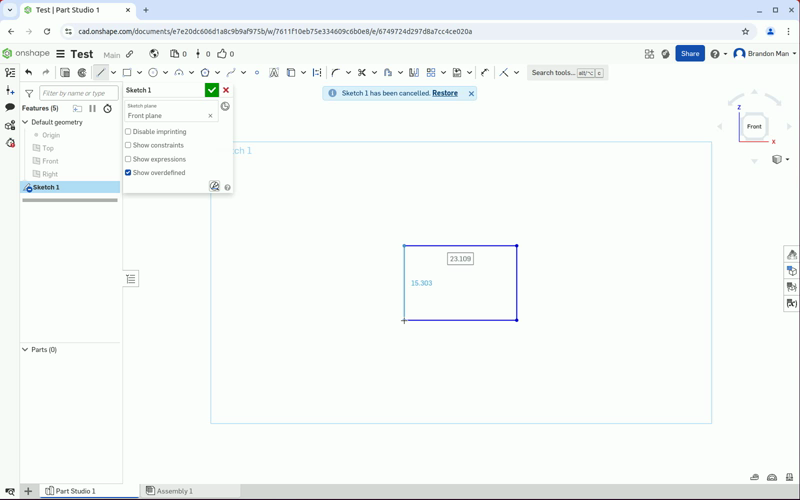
key_up(shift)
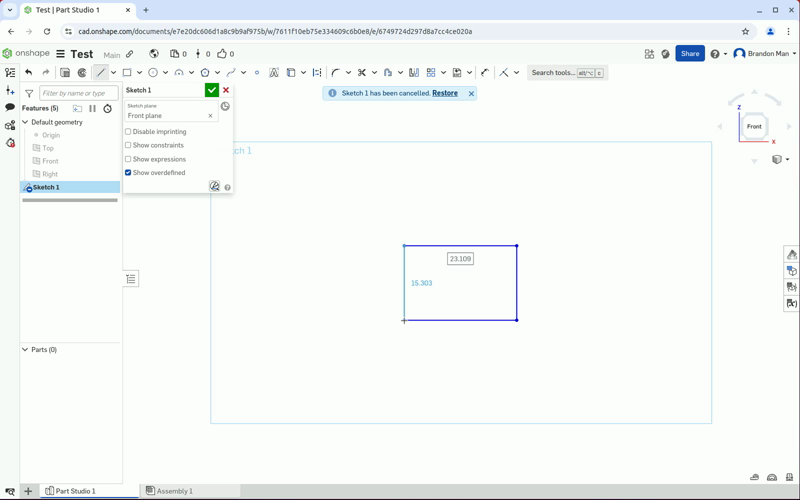
click(404, 320)
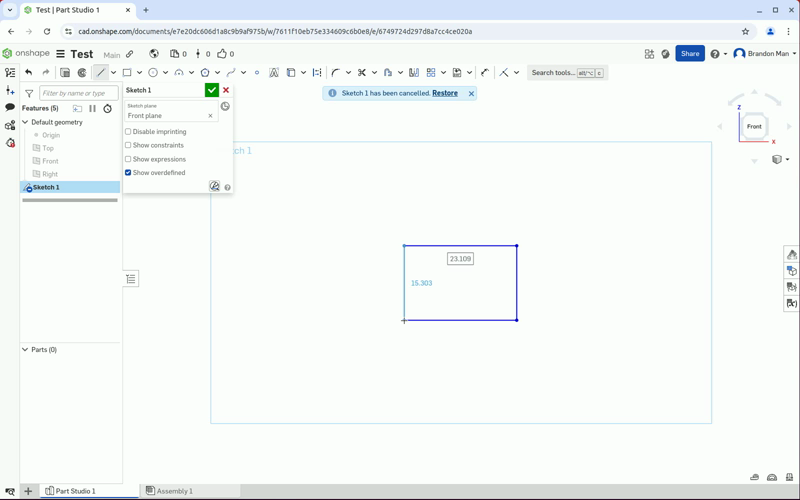
key(esc)
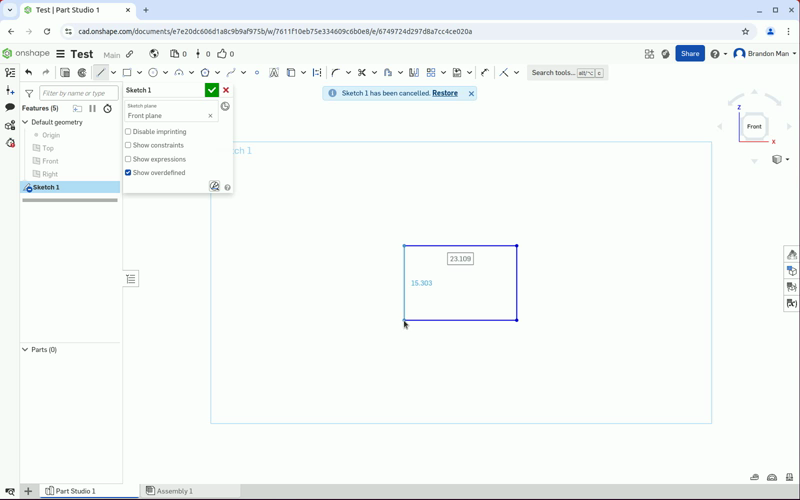
mouse_move(434, 286)
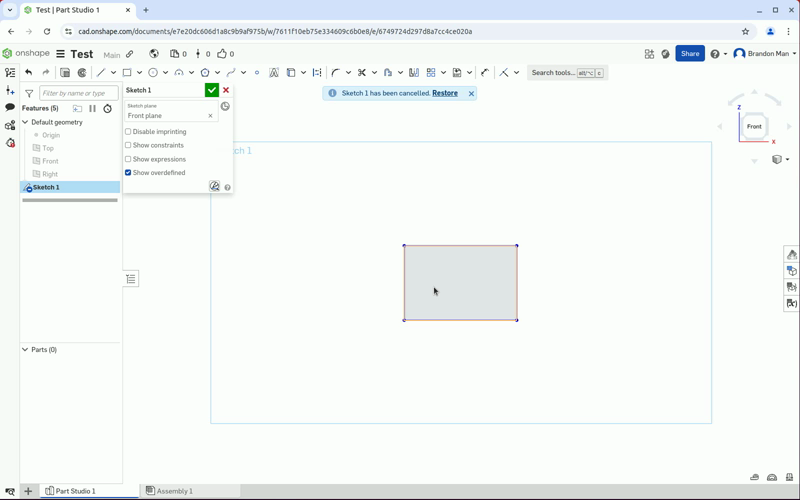
click(434, 286)
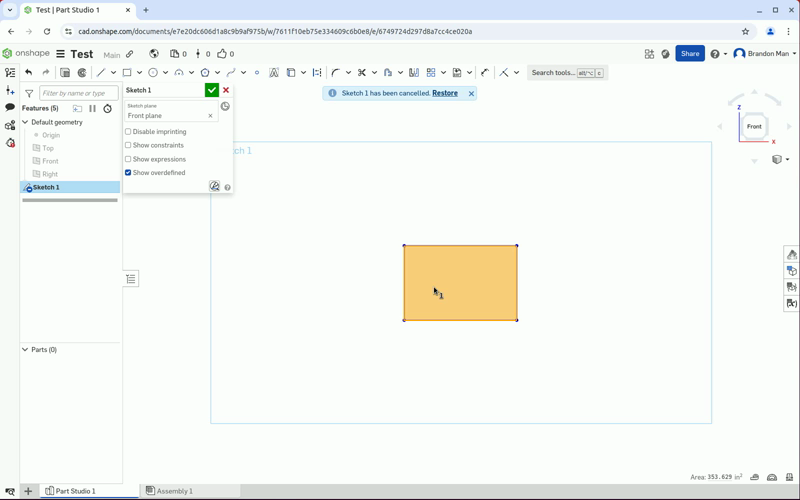
mouse_move(73, 352)
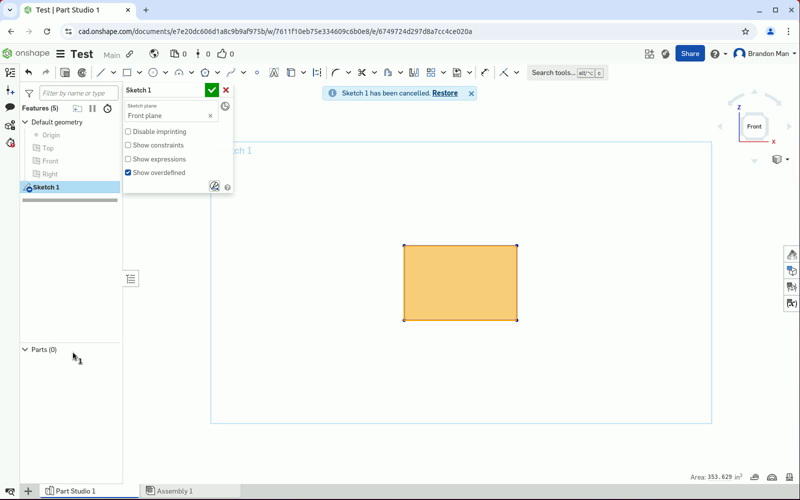
key(shift+y)
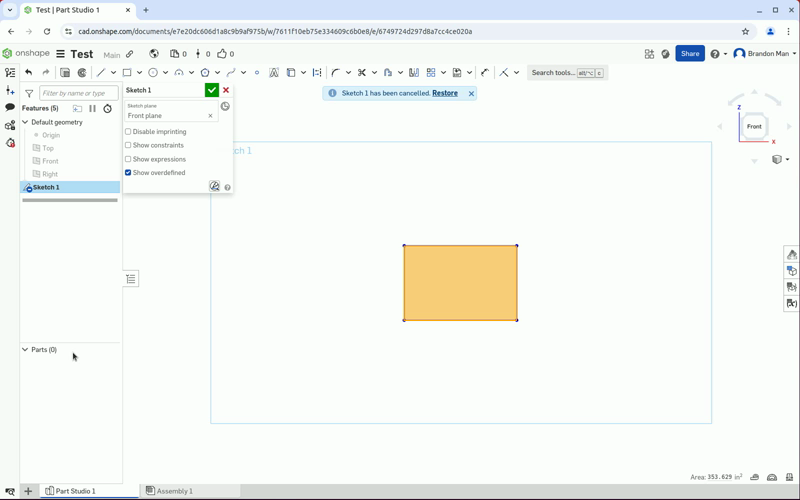
key(shift+e)
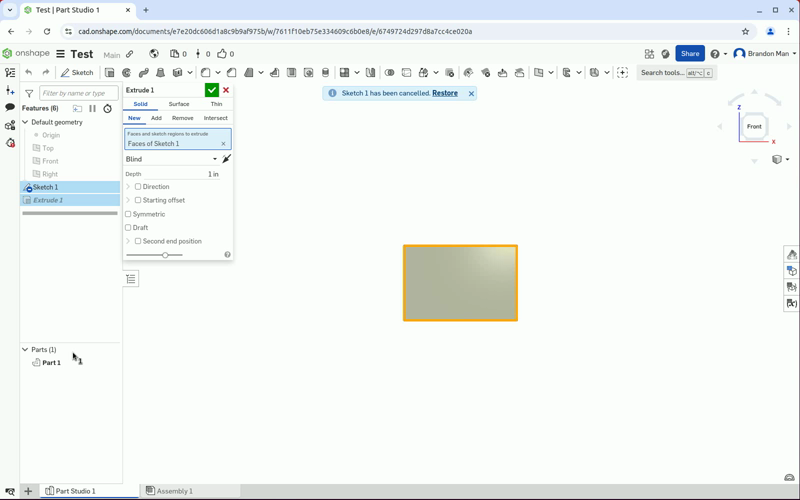
mouse_move(143, 106)
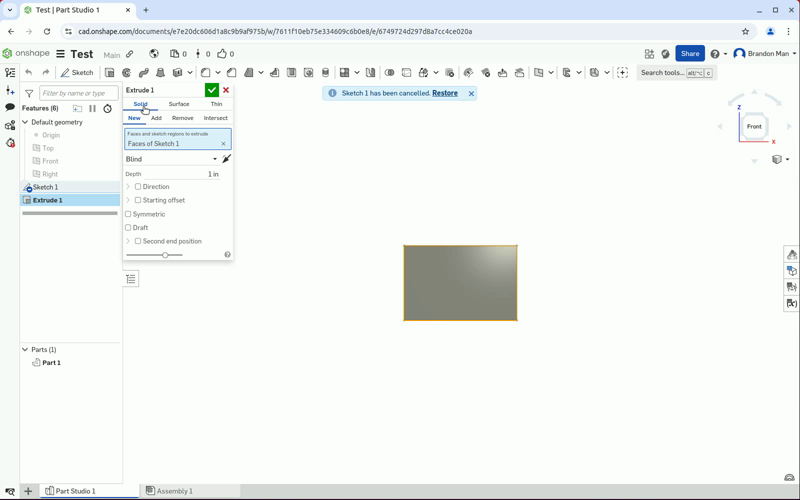
click(143, 106)
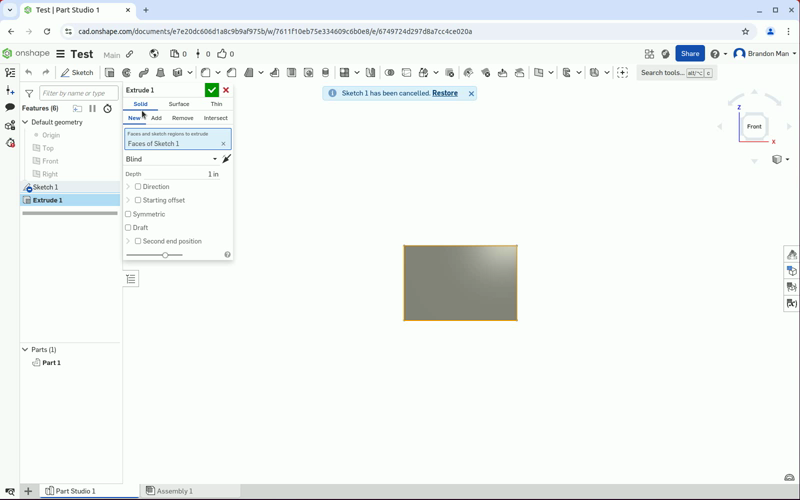
mouse_move(137, 120)
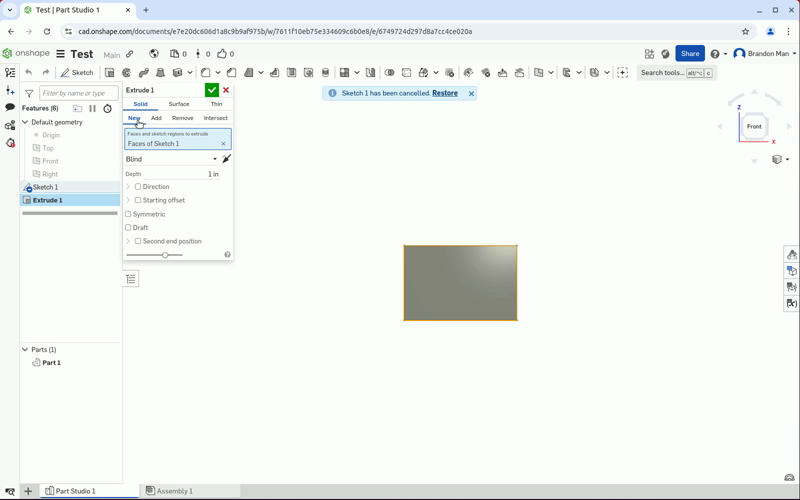
click(137, 120)
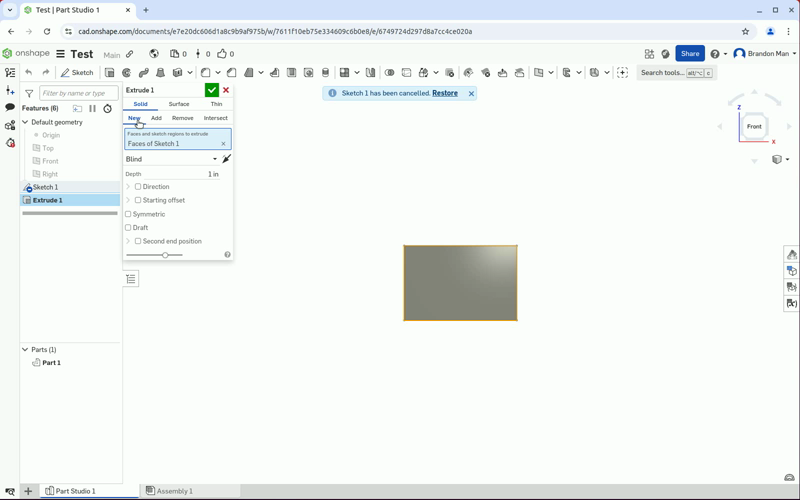
key(tab, 4)
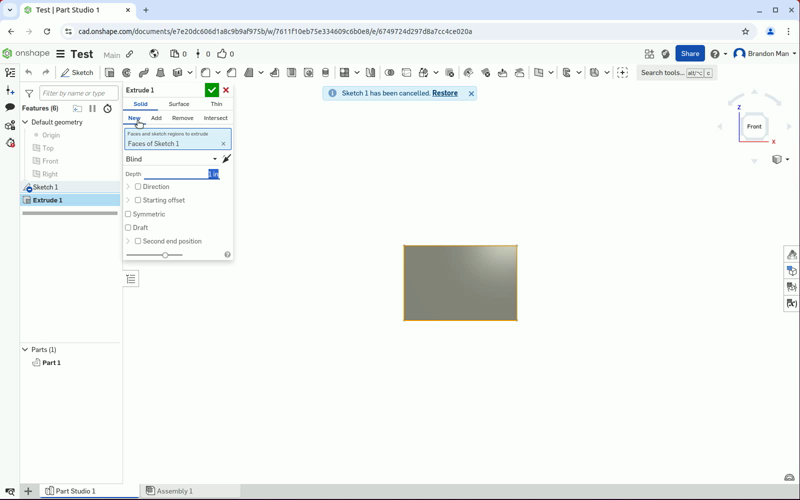
text(-23.108)
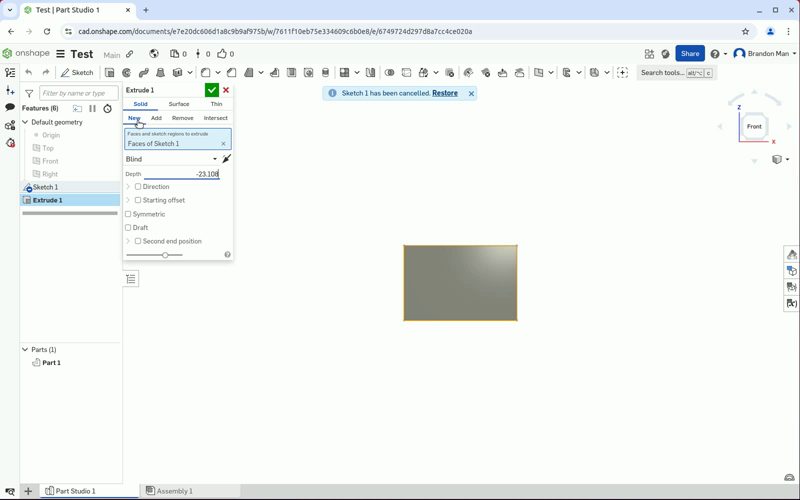
key(enter)
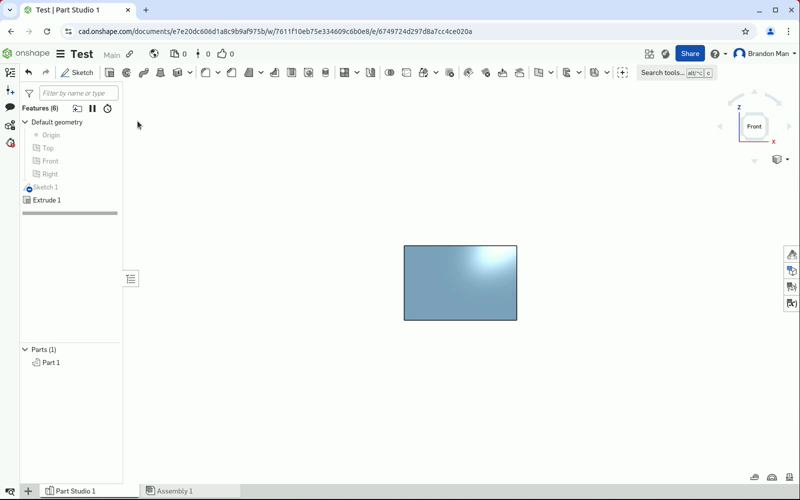
key(shift+h)
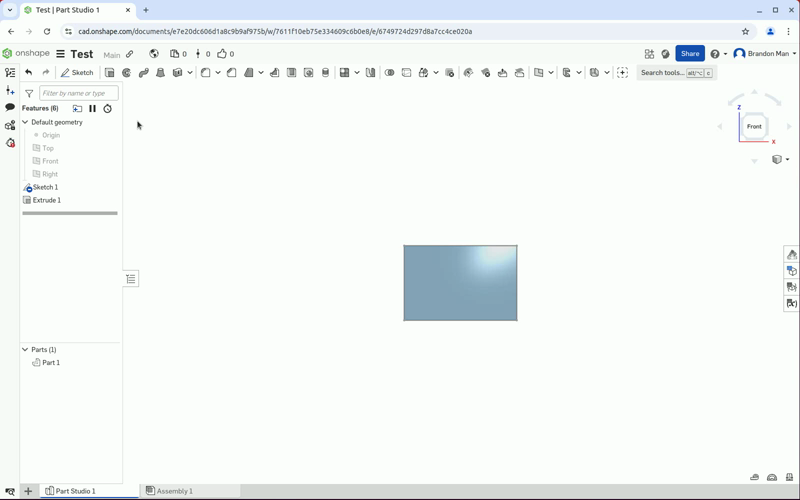
key(shift+h)
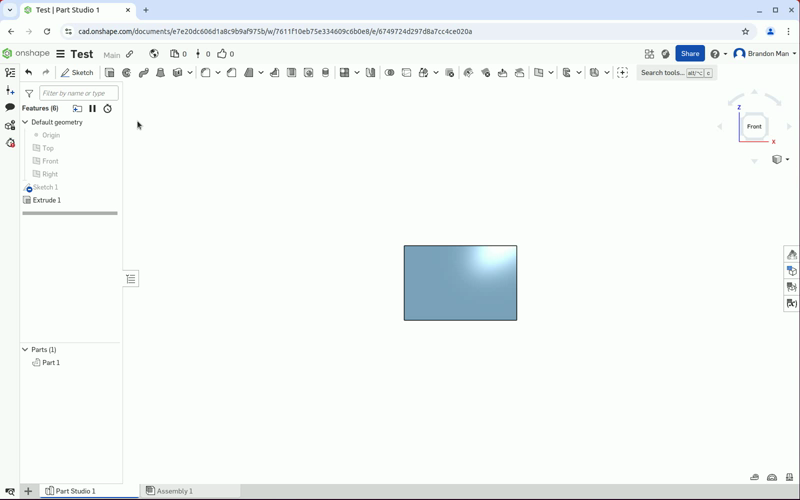
mouse_move(73, 189)
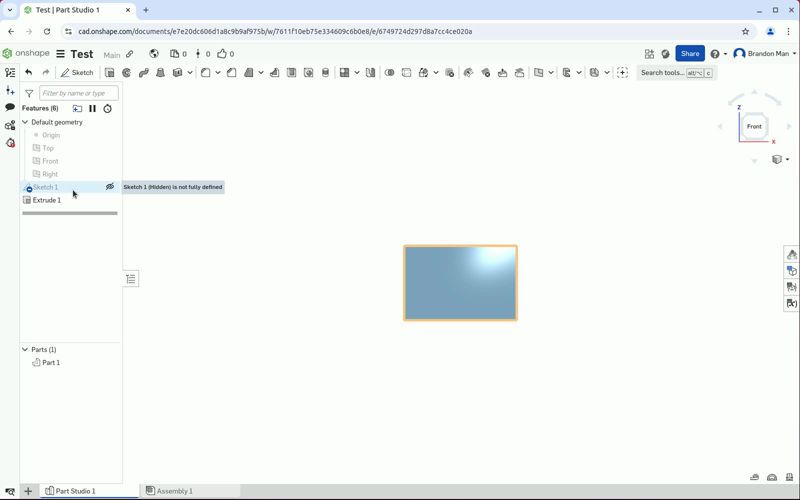
click(73, 189)
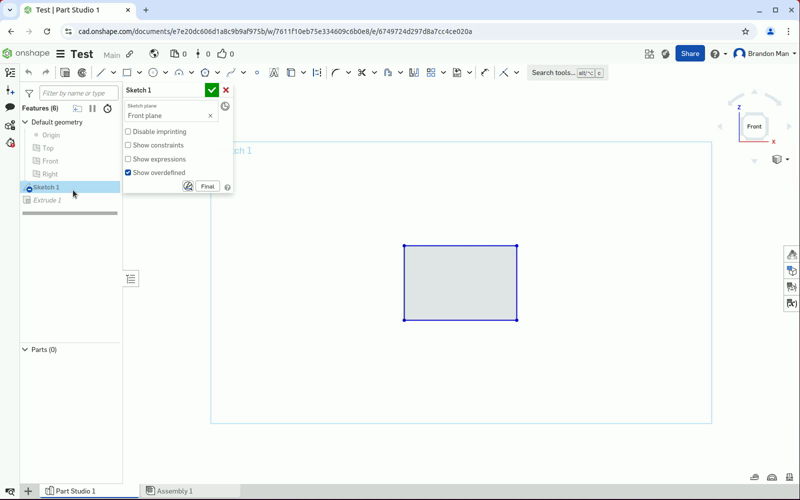
mouse_move(229, 92)
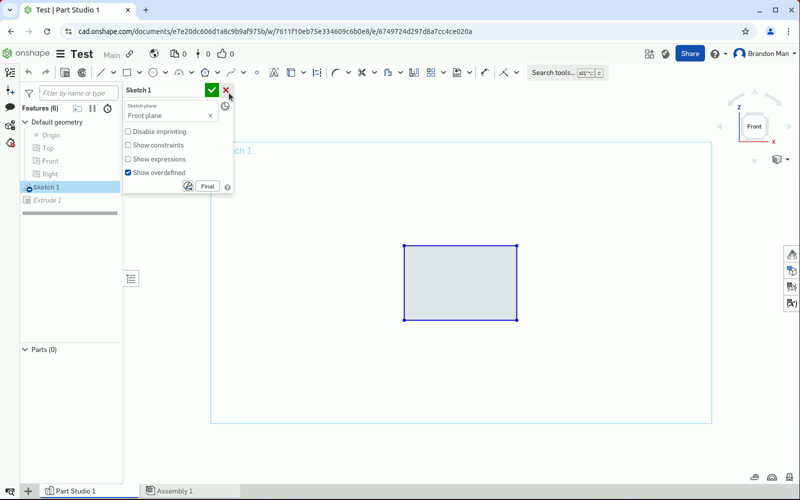
click(229, 92)
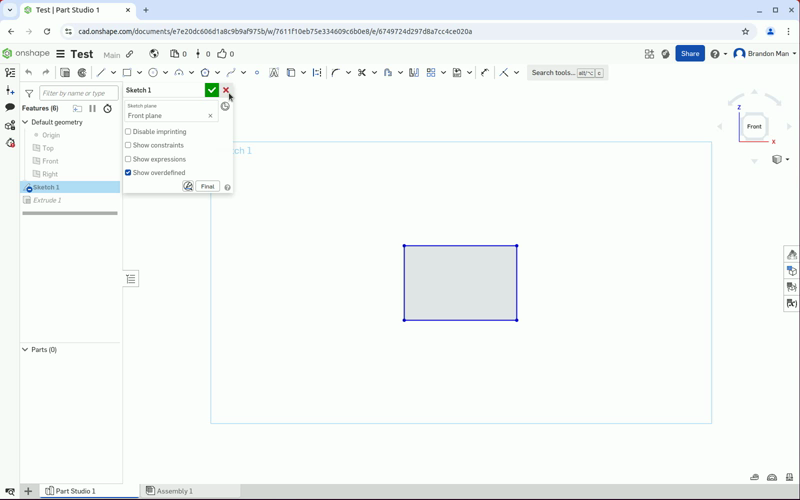
key(shift+s)
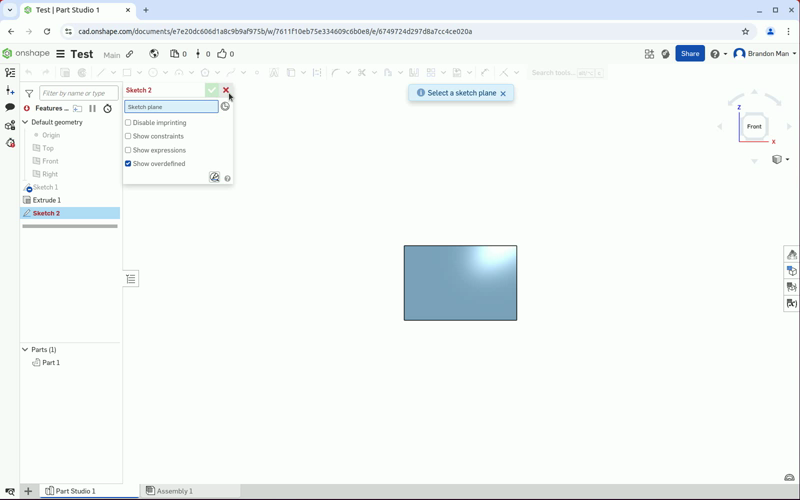
mouse_move(73, 163)
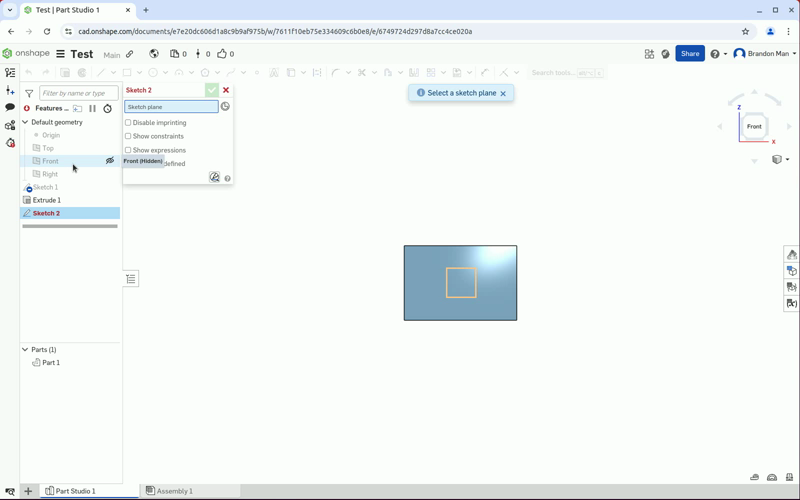
click(73, 163)
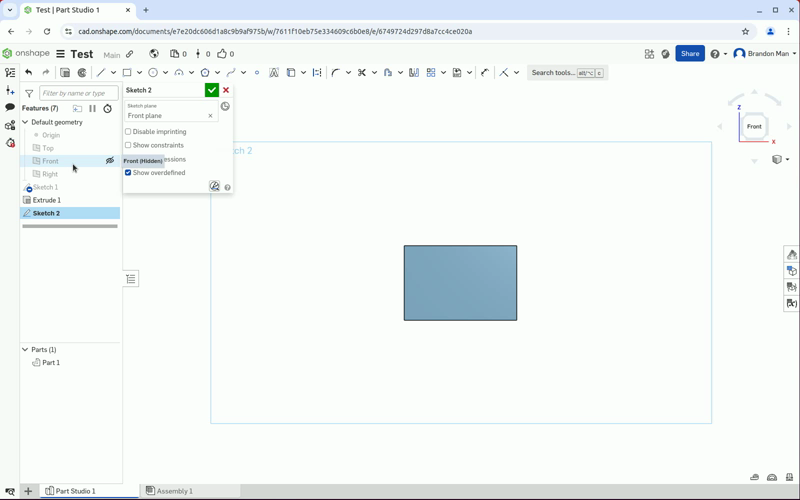
mouse_move(73, 352)
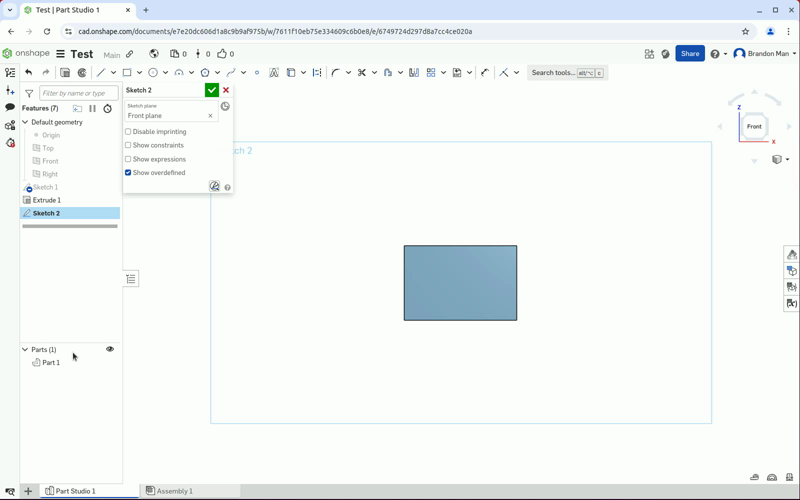
key(y)
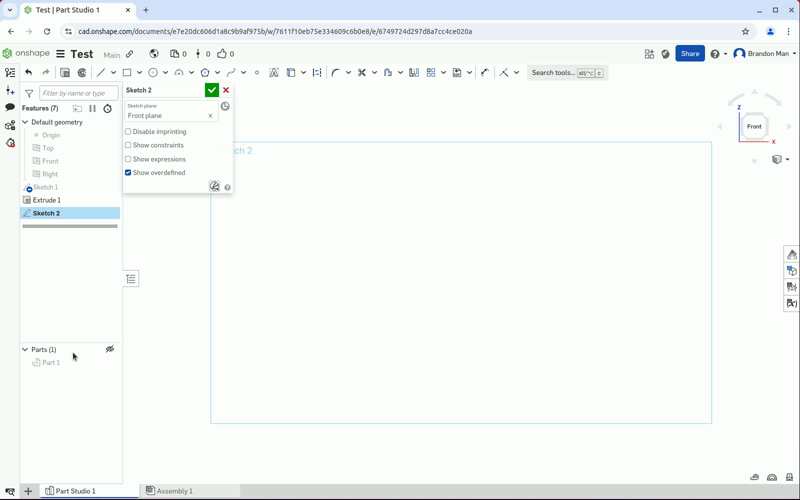
key(l)
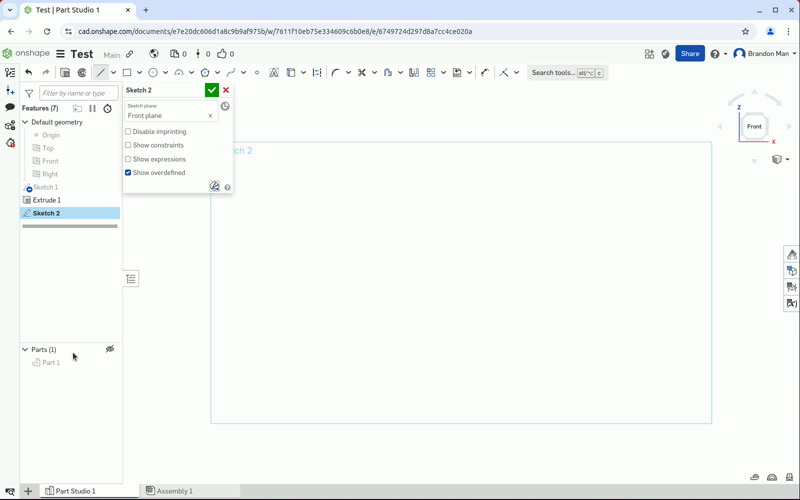
key_down(shift)
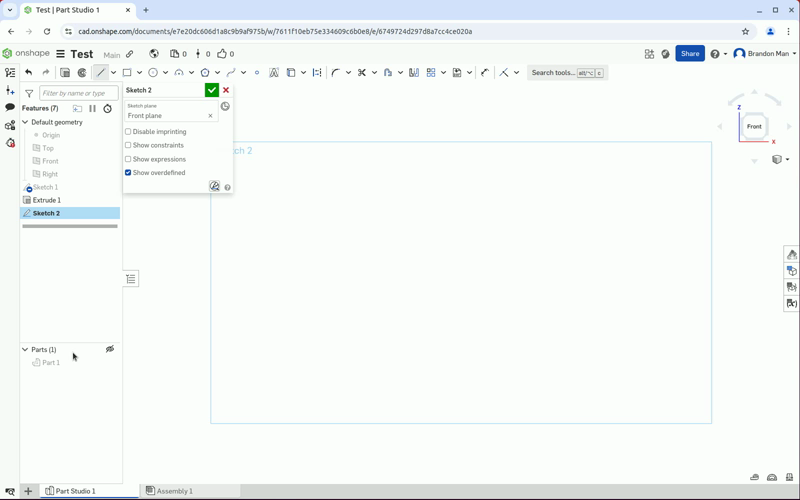
mouse_move(404, 282)
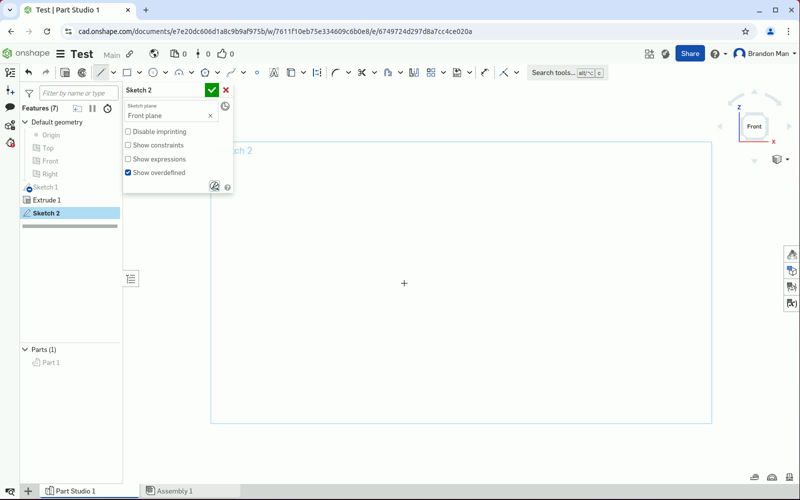
click(404, 282)
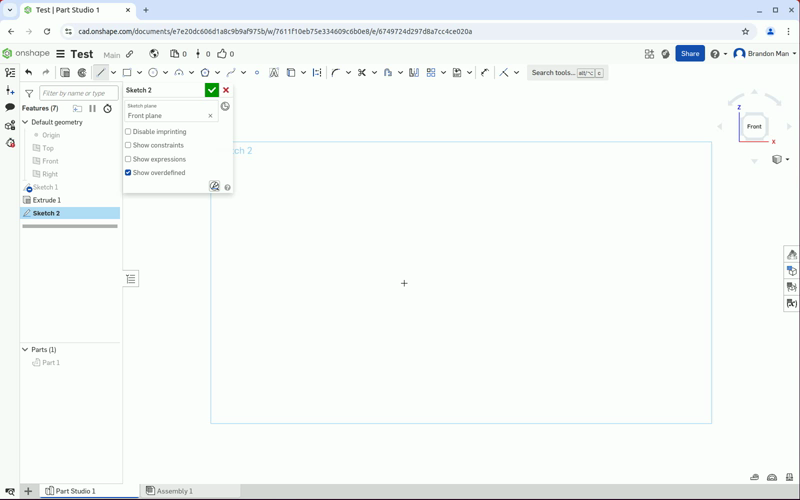
key_up(shift)
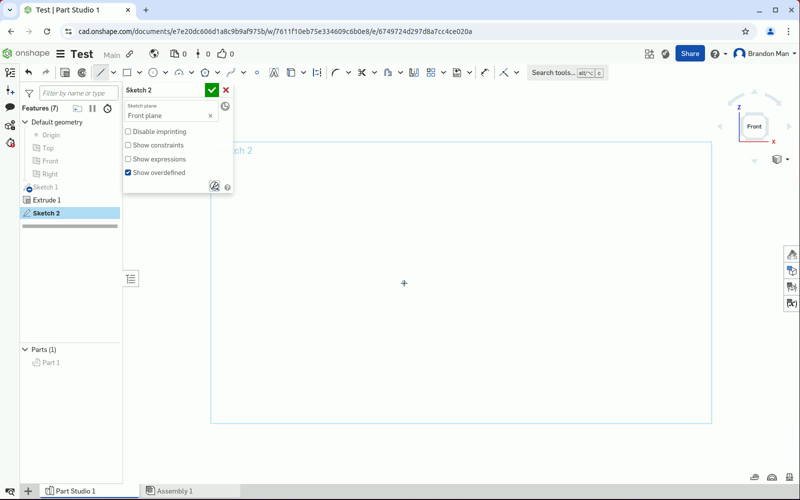
key_down(shift)
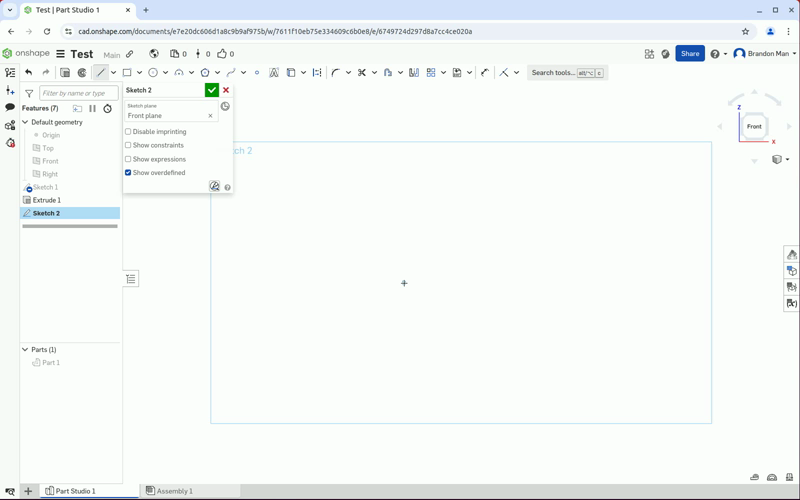
mouse_move(434, 282)
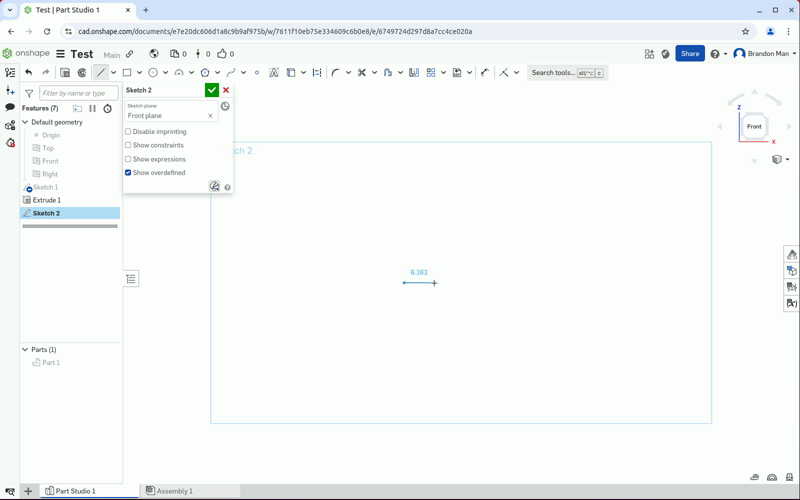
mouse_move(428, 254)
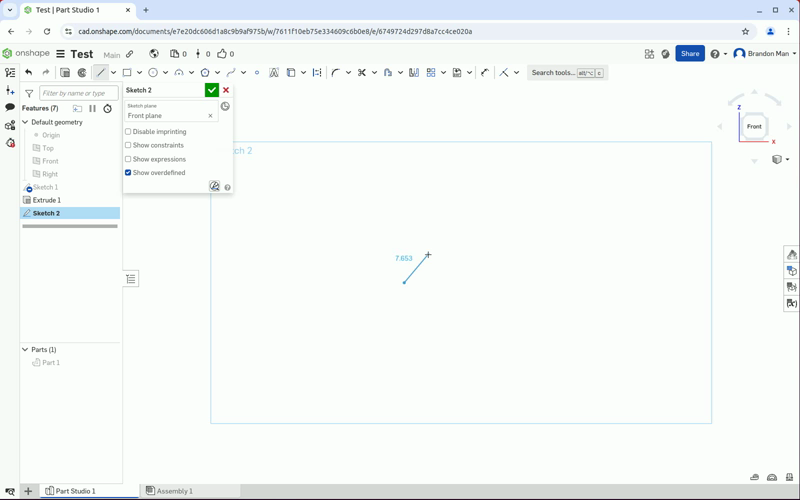
click(428, 254)
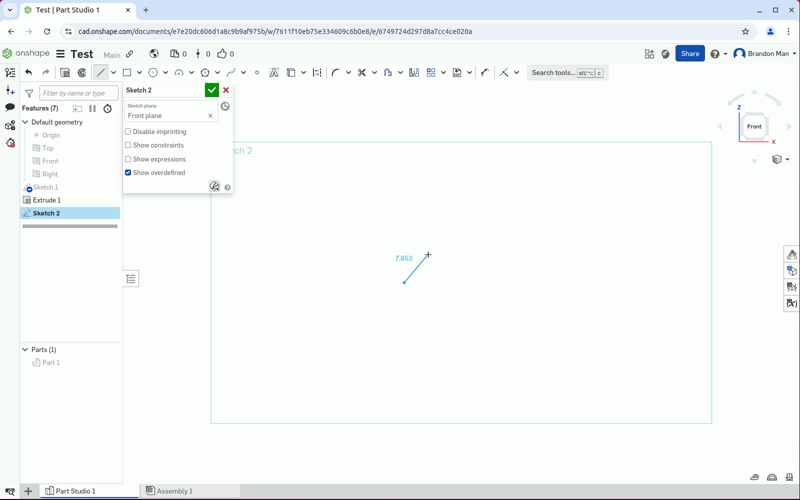
key_up(shift)
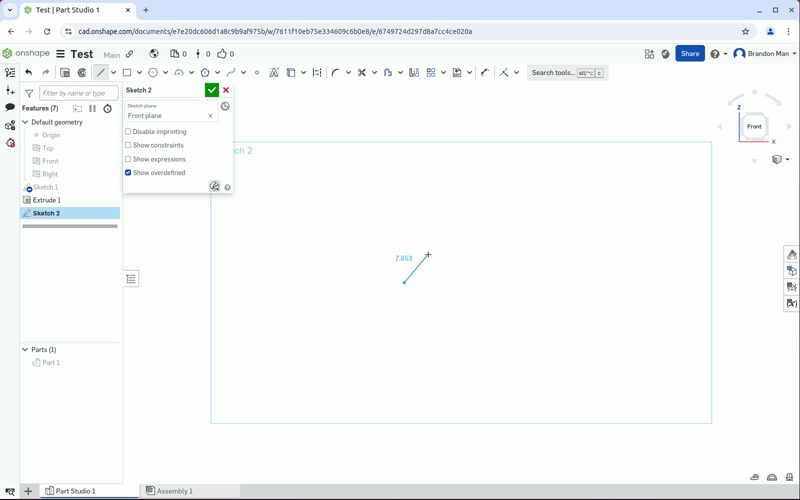
key_down(shift)
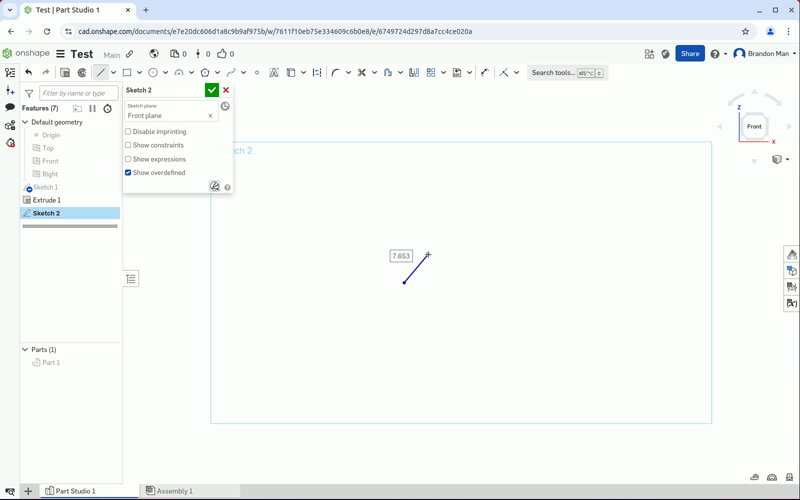
mouse_move(458, 254)
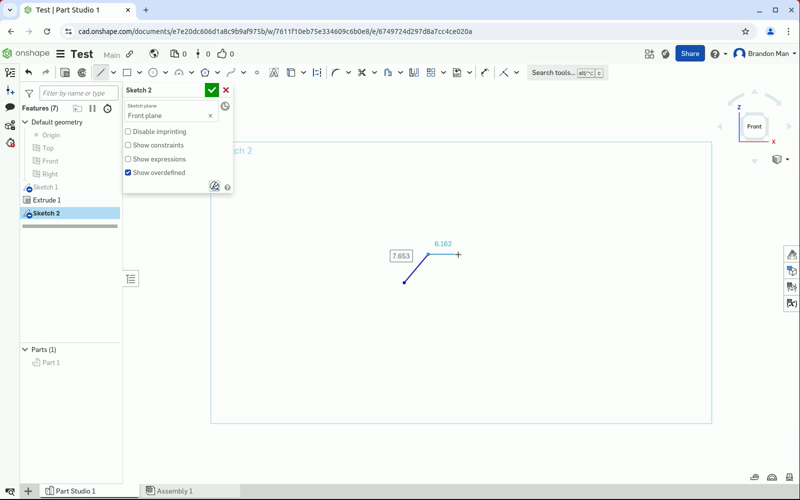
mouse_move(461, 245)
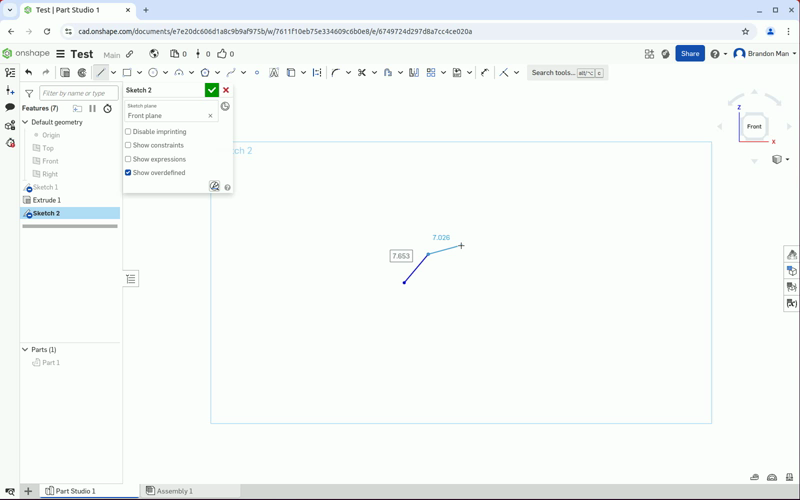
click(461, 245)
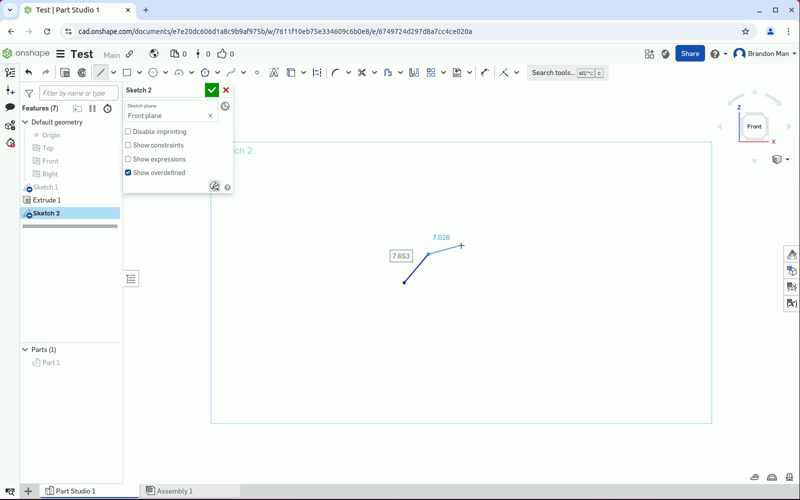
key_up(shift)
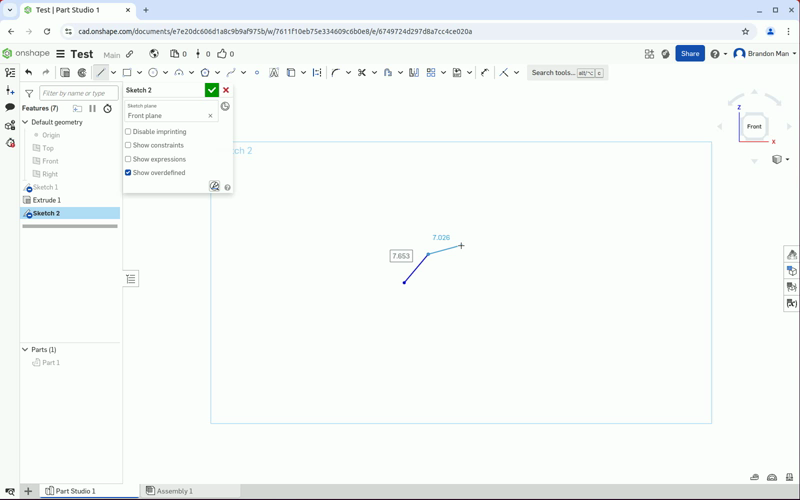
key_down(shift)
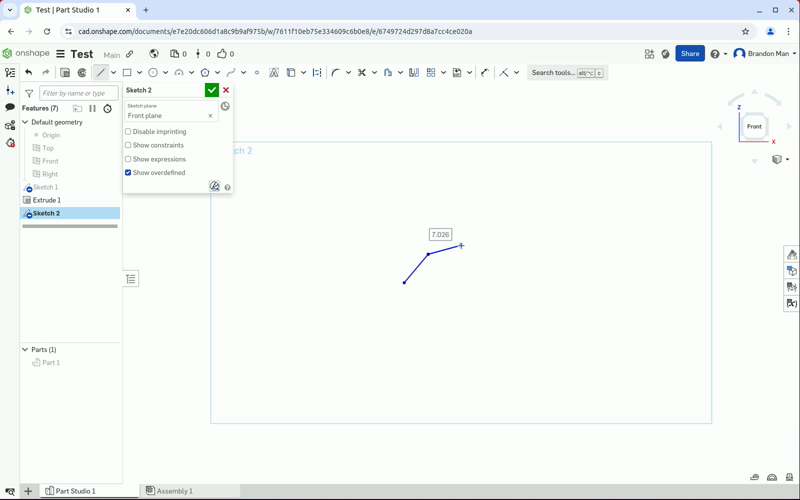
mouse_move(491, 245)
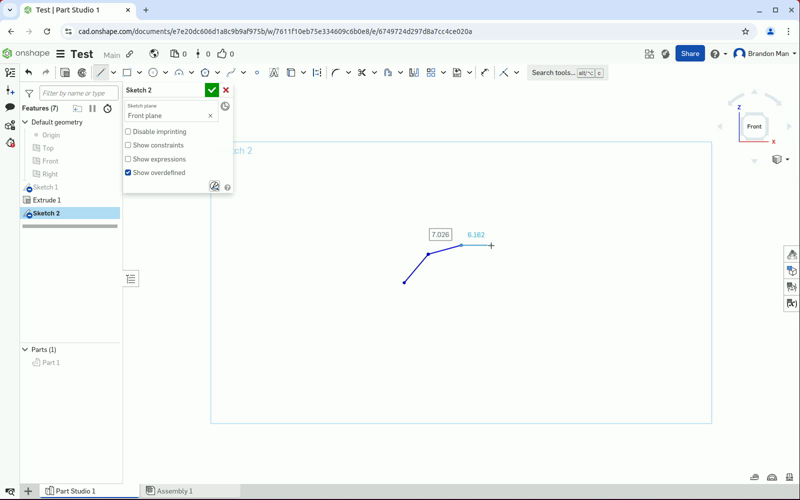
mouse_move(404, 245)
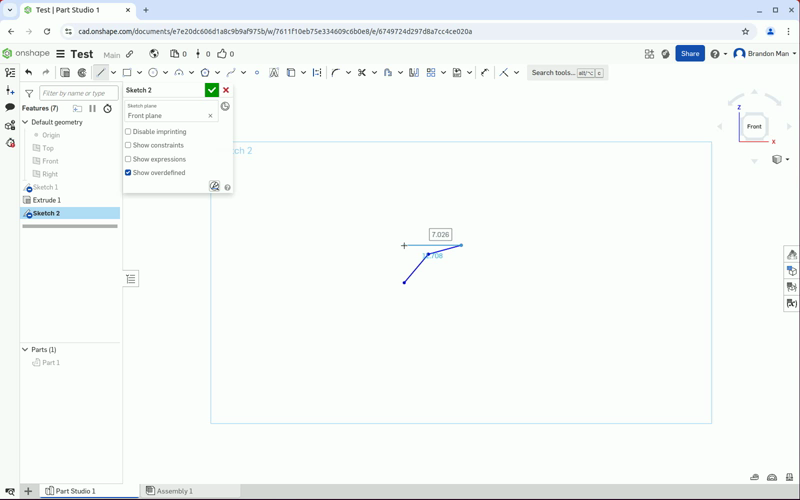
click(404, 245)
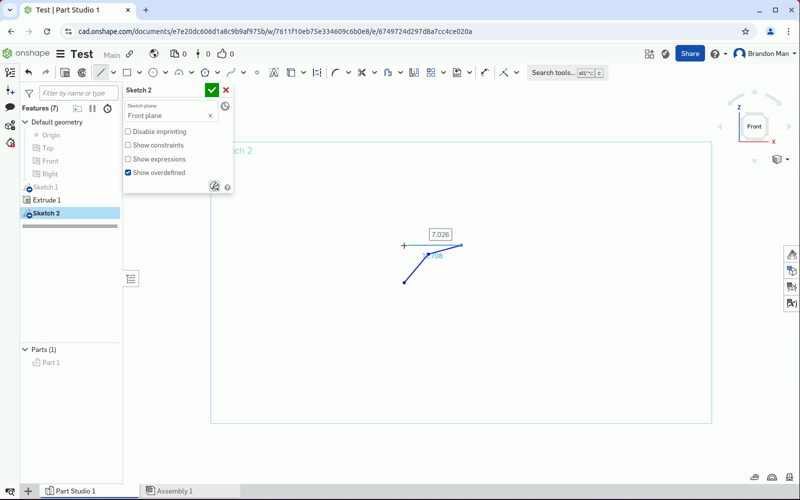
key_up(shift)
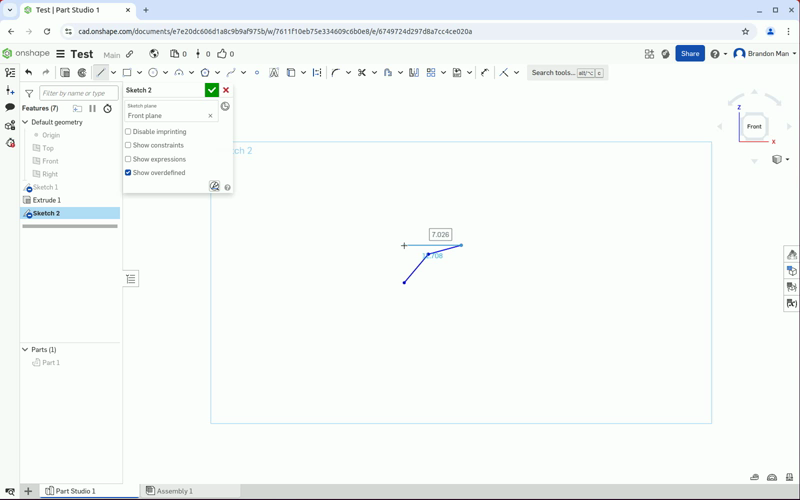
mouse_move(434, 245)
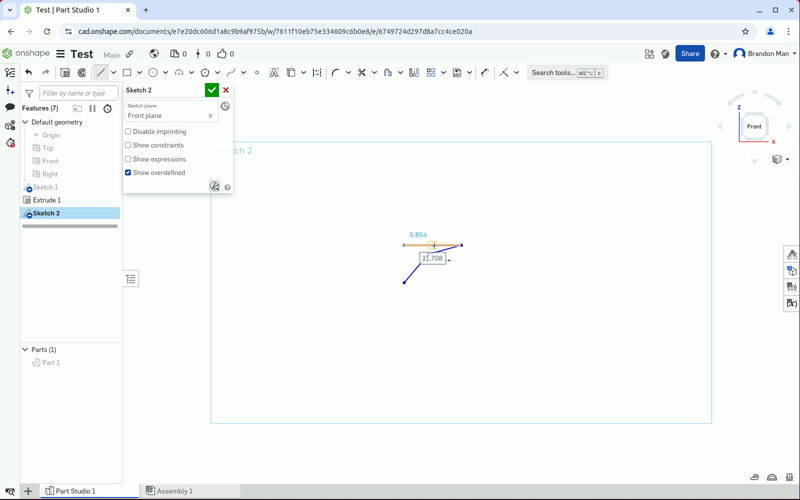
key_down(shift)
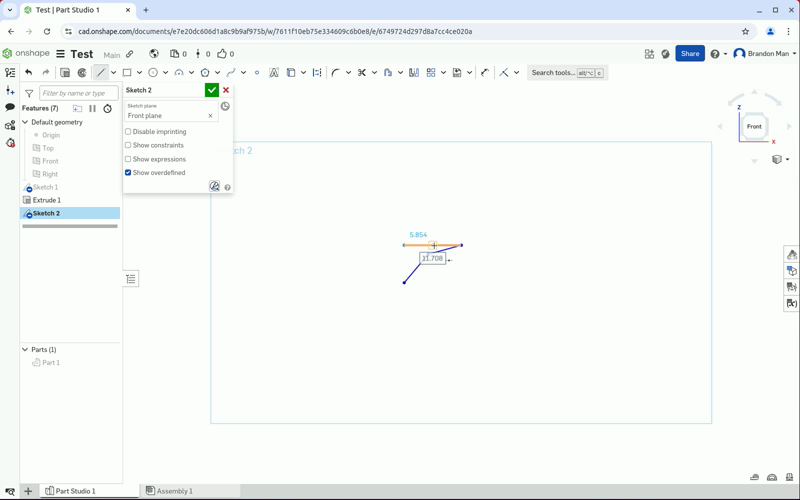
mouse_move(404, 282)
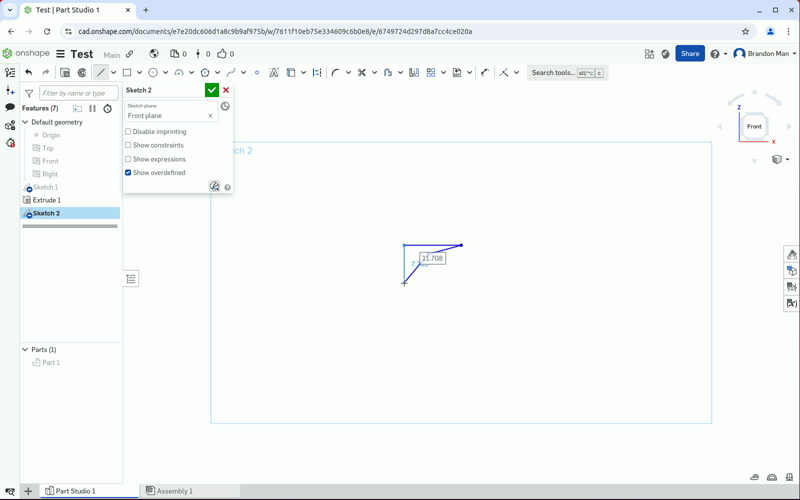
key_up(shift)
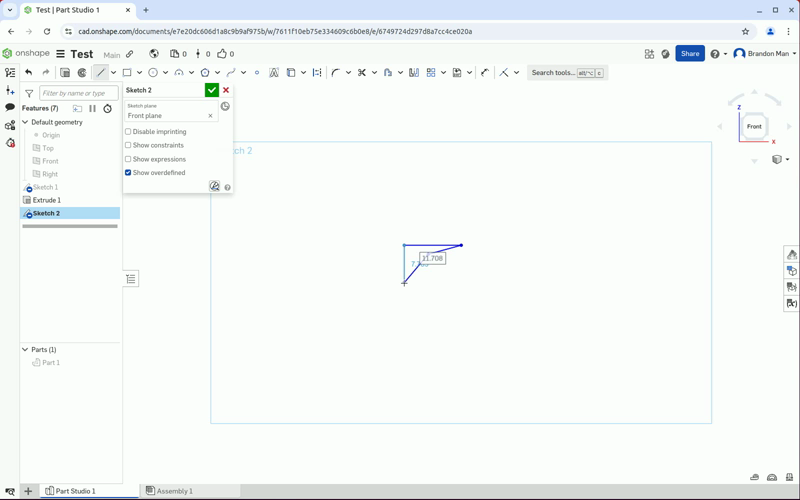
click(404, 282)
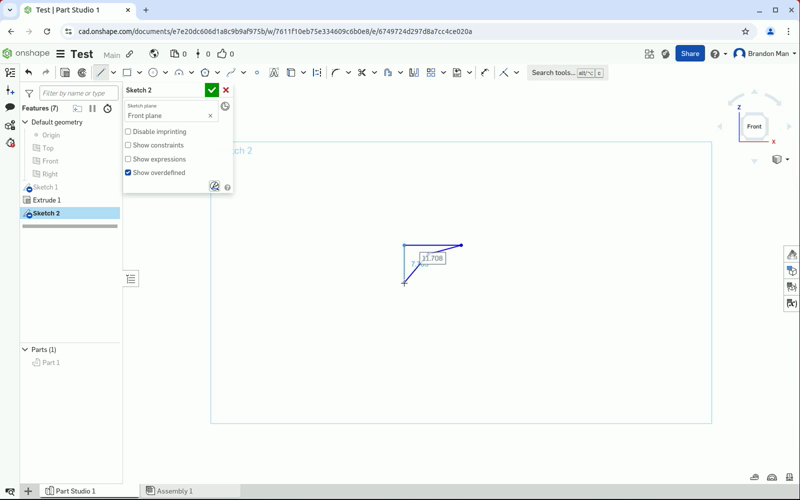
key(esc)
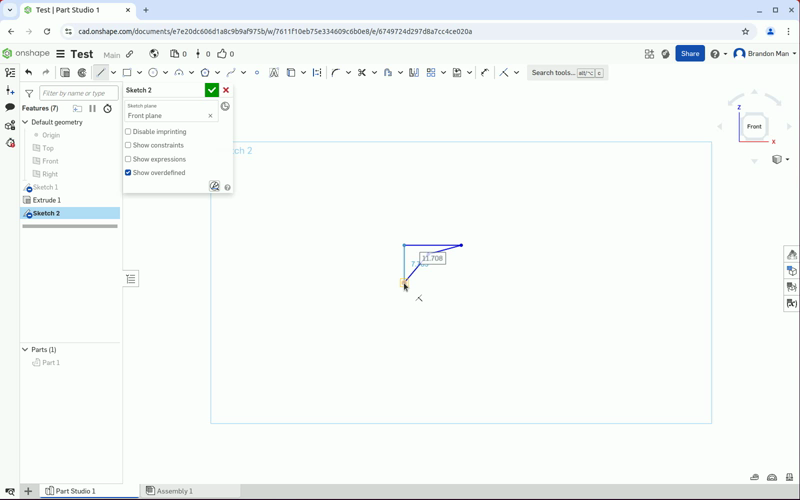
mouse_move(419, 257)
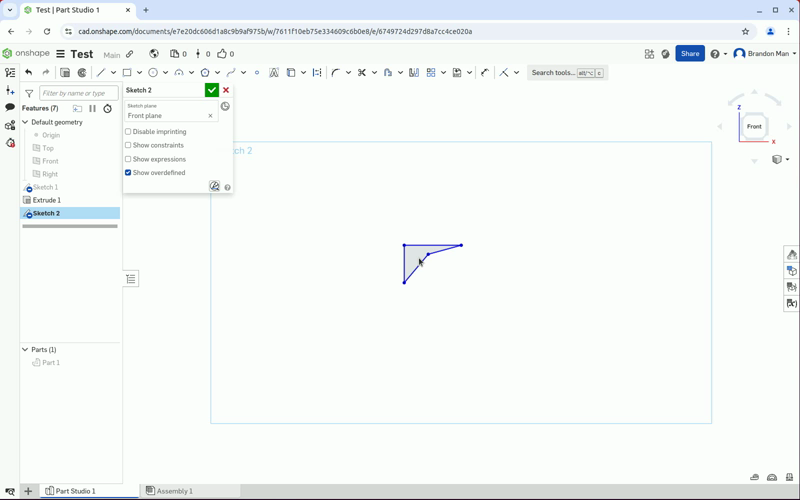
scroll(6)
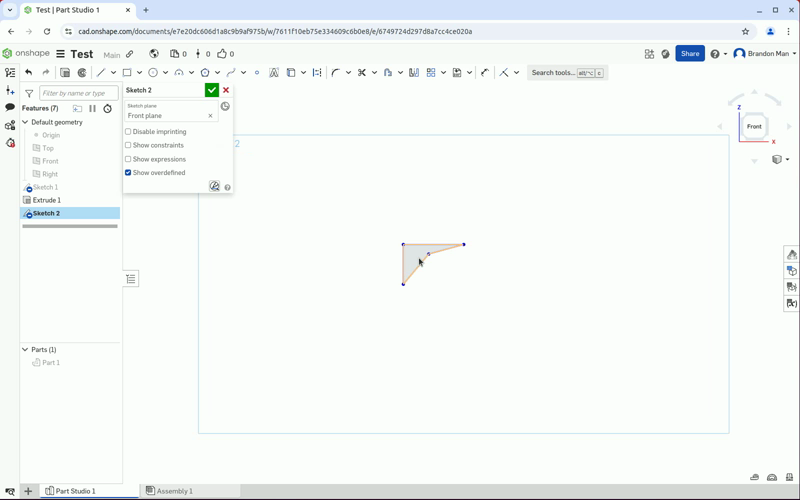
scroll(6)
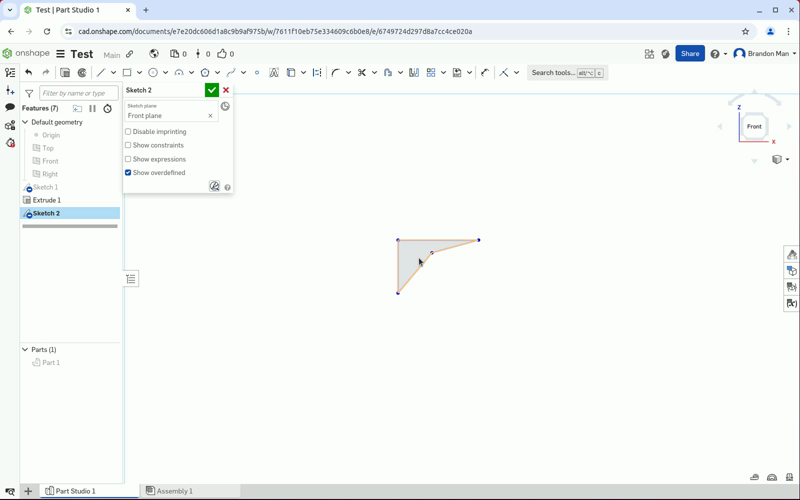
scroll(6)
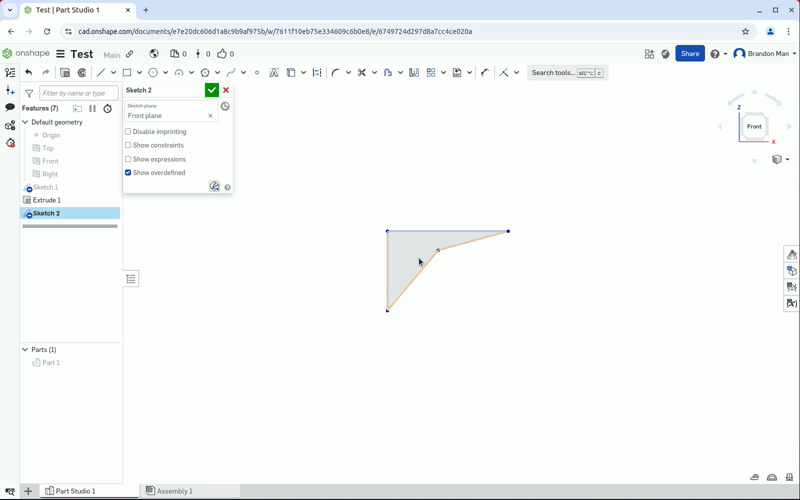
scroll(6)
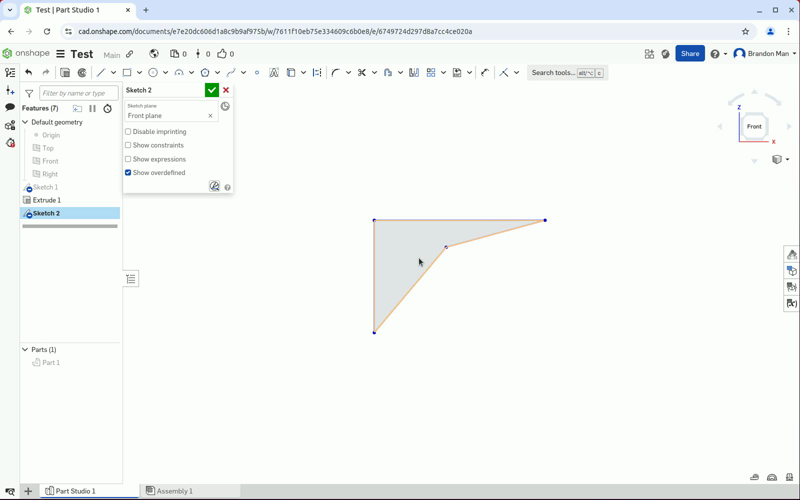
scroll(6)
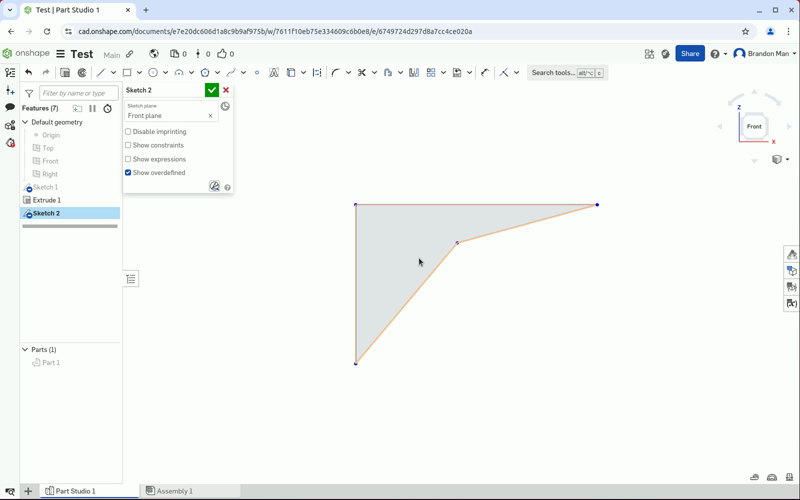
scroll(6)
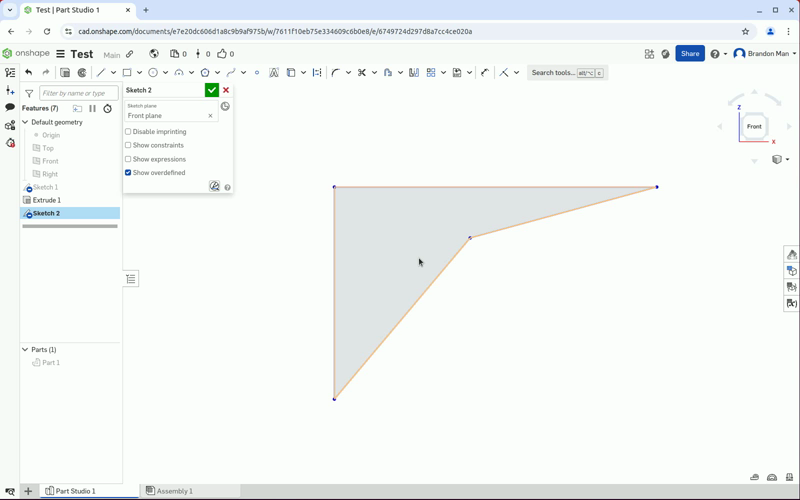
scroll(6)
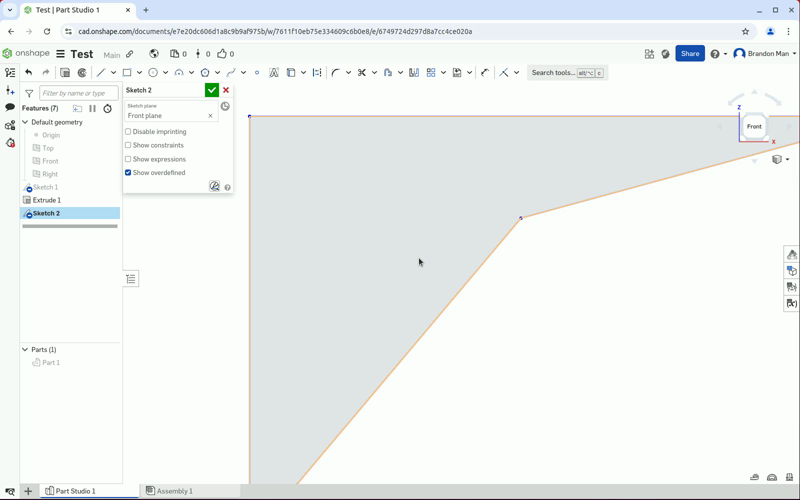
click(419, 257)
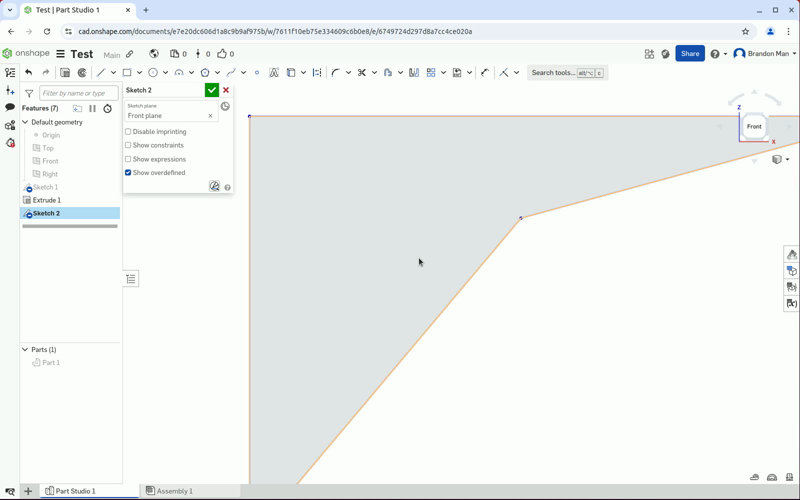
scroll(-6)
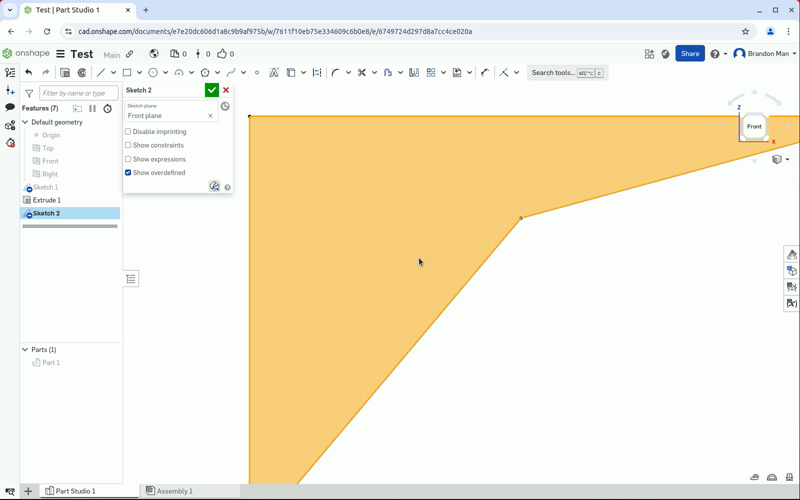
scroll(-6)
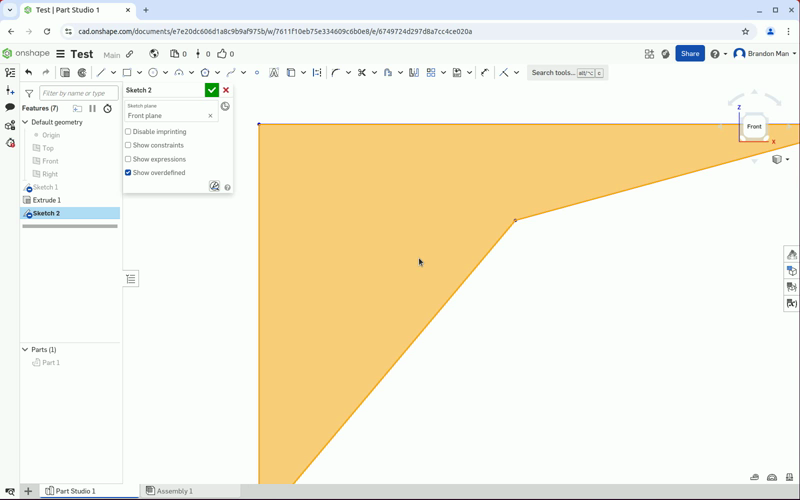
scroll(-6)
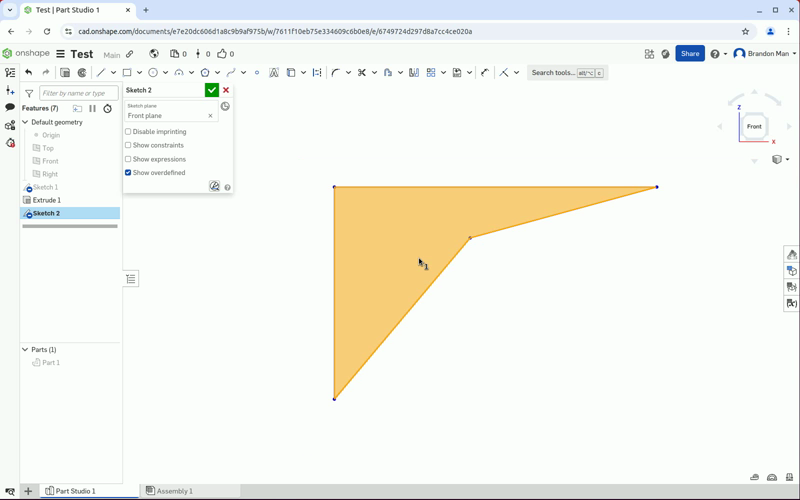
scroll(-6)
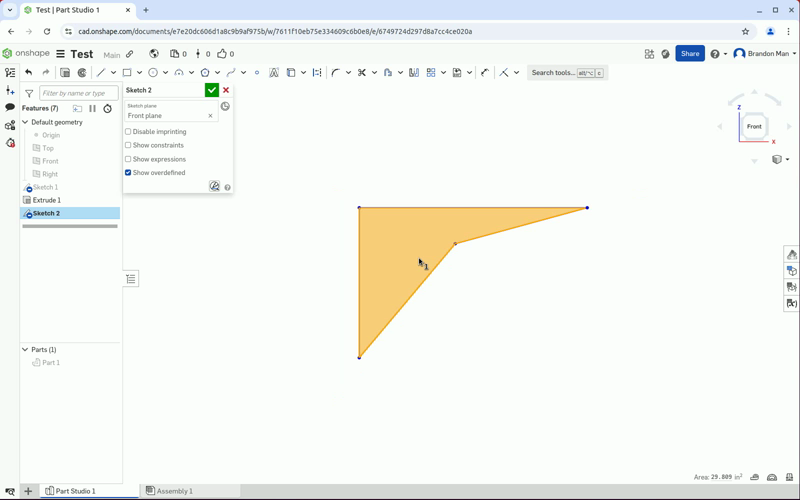
scroll(-6)
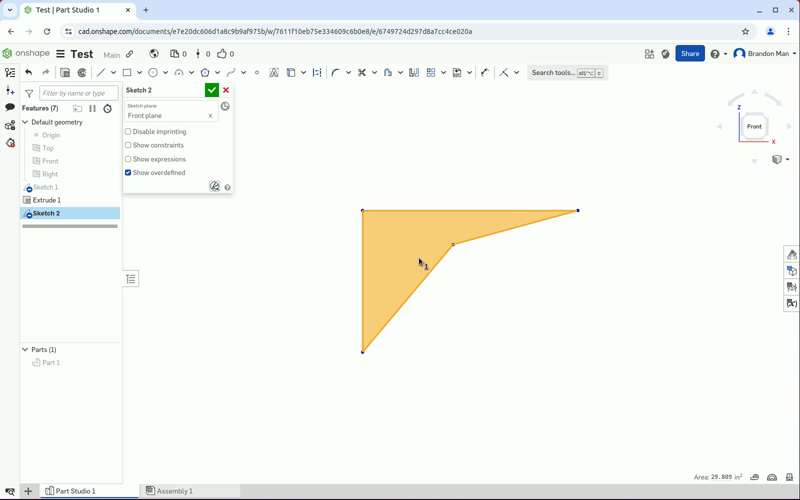
scroll(-6)
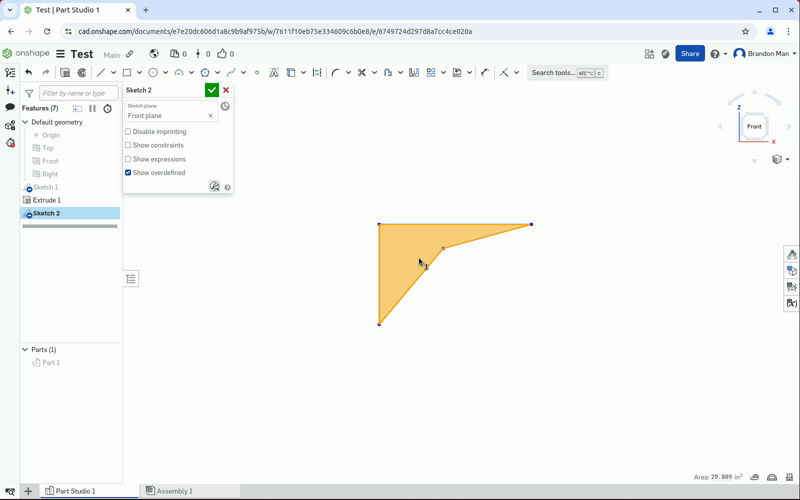
scroll(-6)
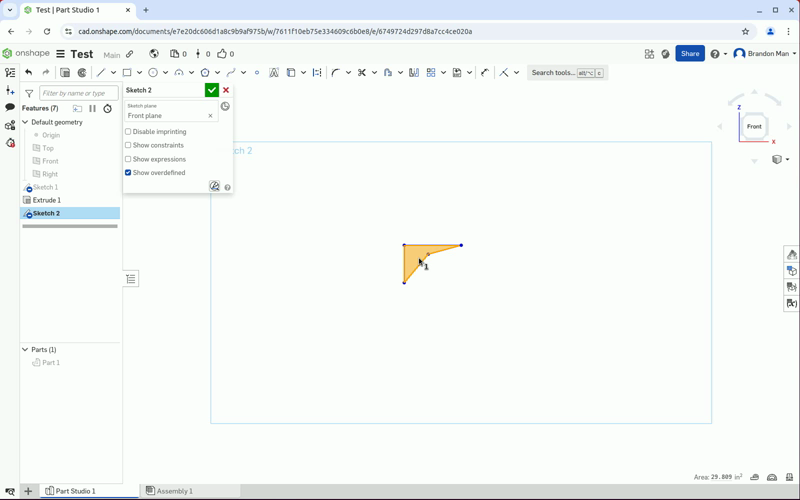
mouse_move(73, 352)
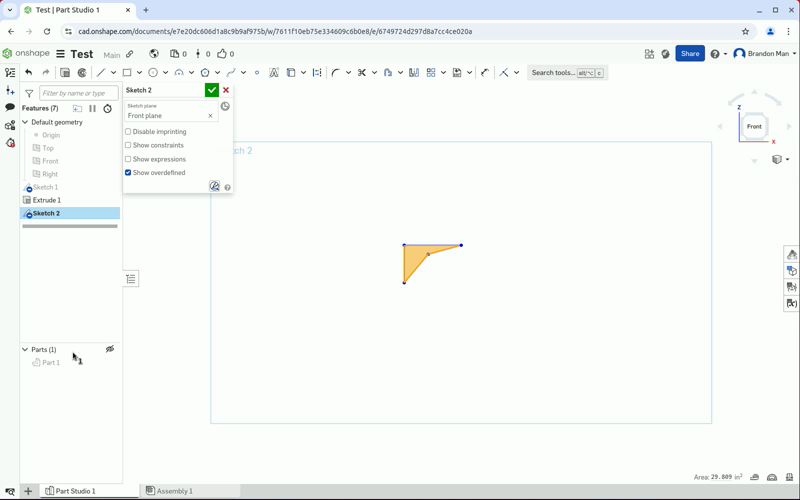
key(shift+y)
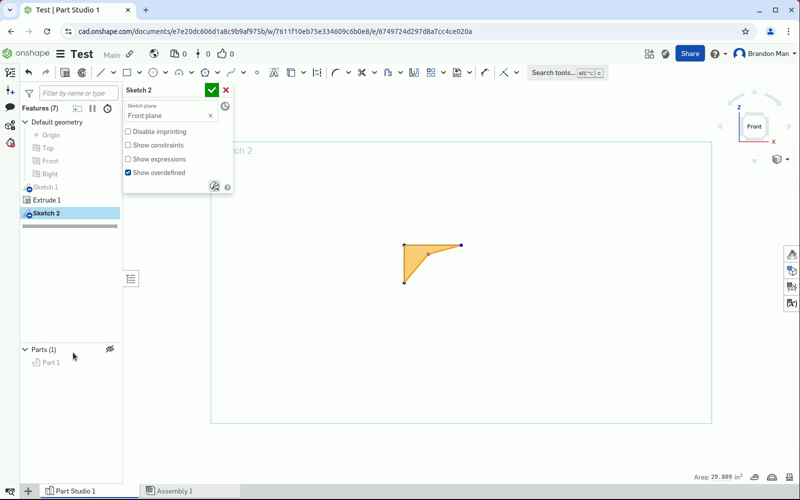
key(shift+e)
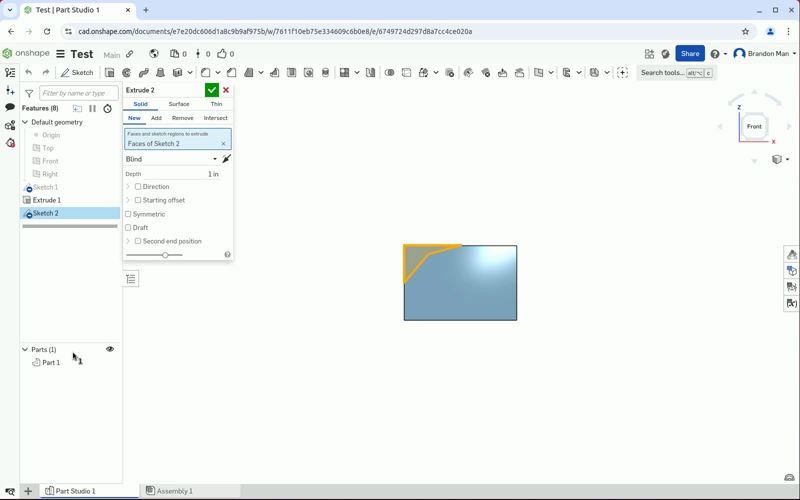
mouse_move(143, 106)
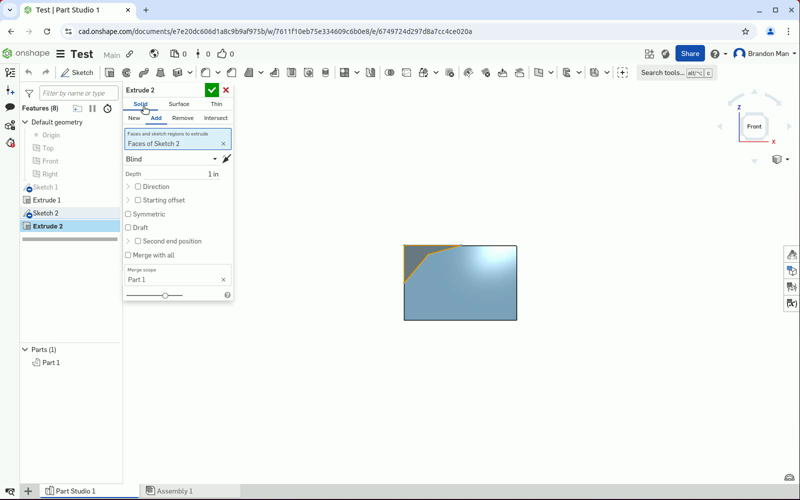
click(143, 106)
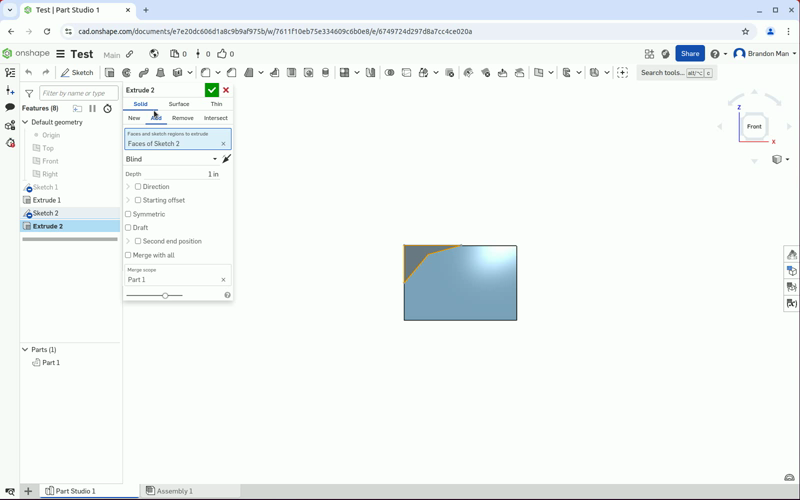
mouse_move(186, 120)
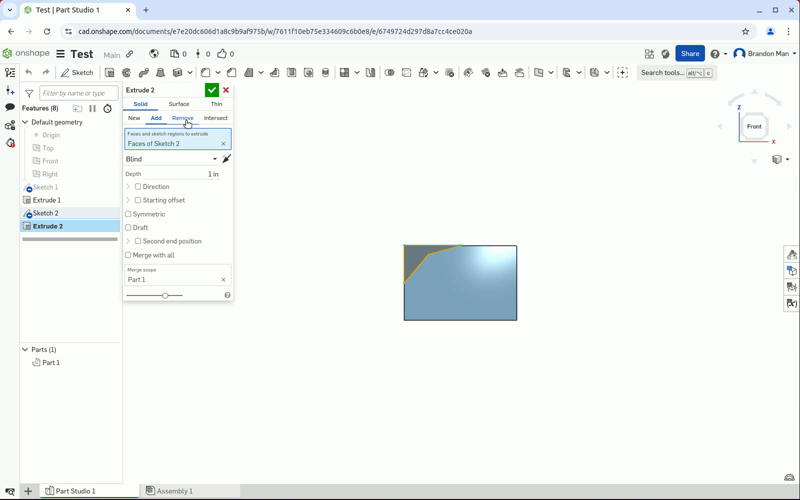
click(186, 120)
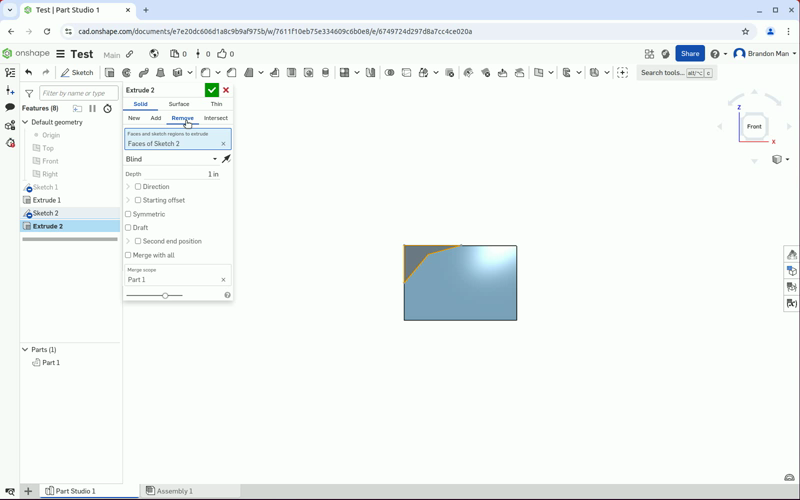
key(tab, 4)
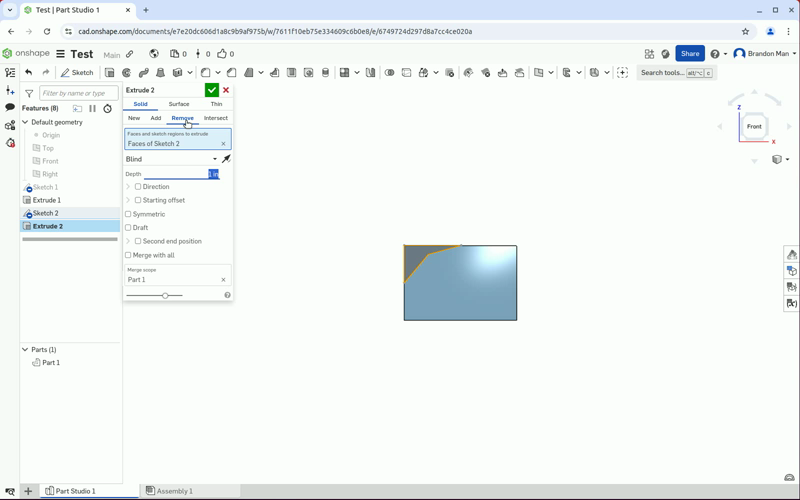
text(23.108)
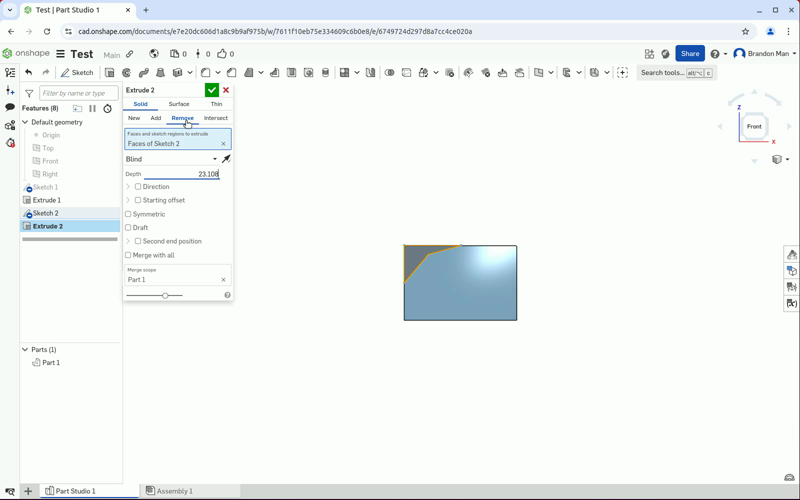
key(tab, 6)
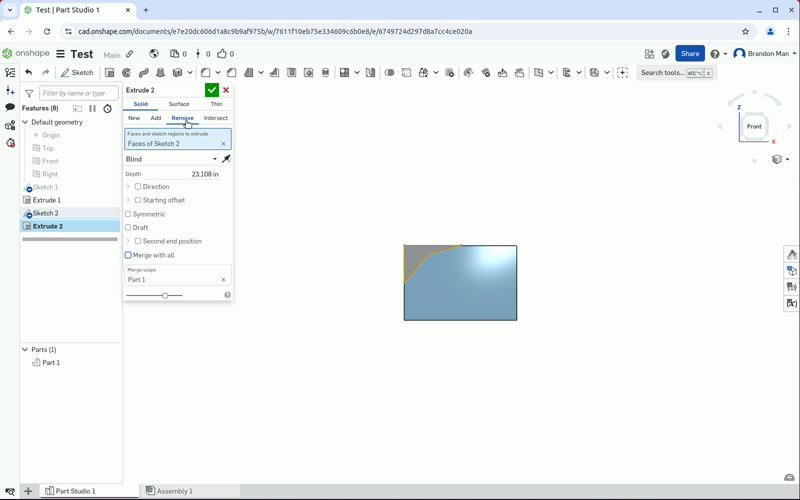
key(space)
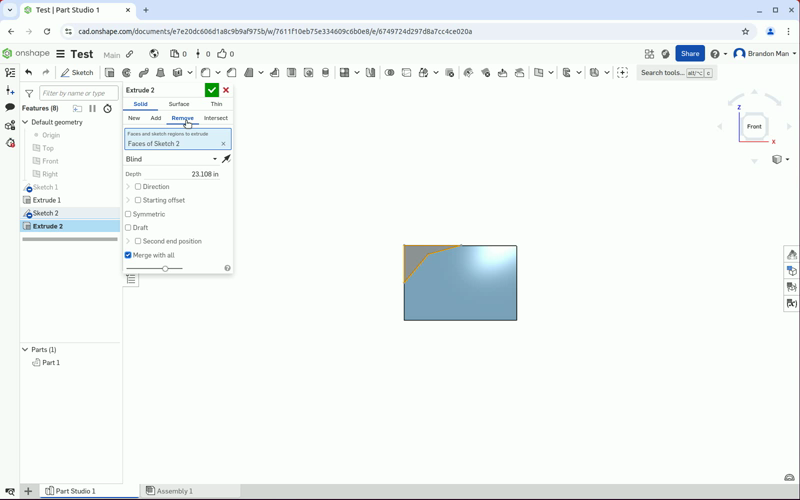
key(enter)
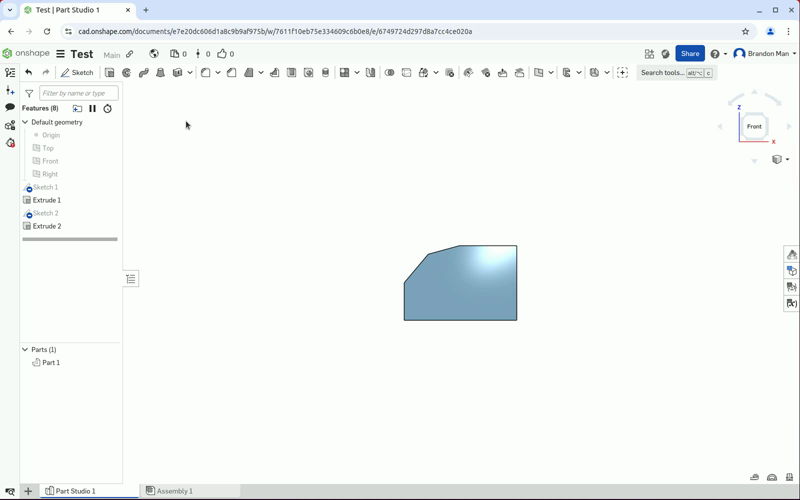
key(shift+h)
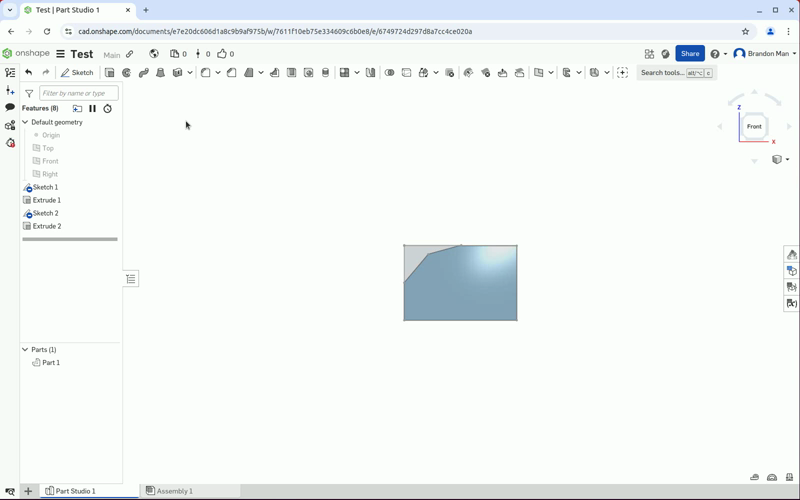
key(shift+h)
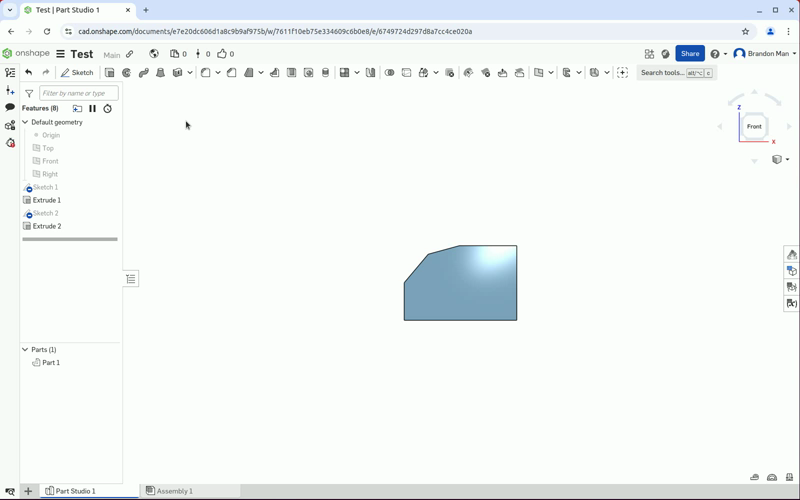
mouse_move(73, 189)
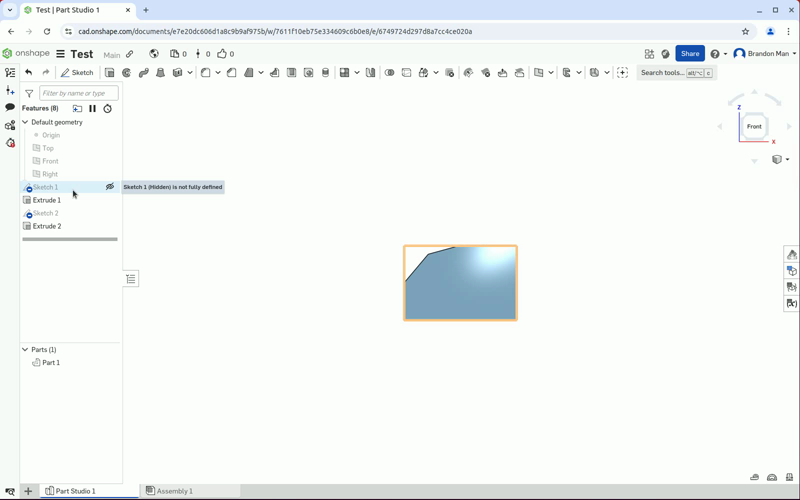
click(73, 189)
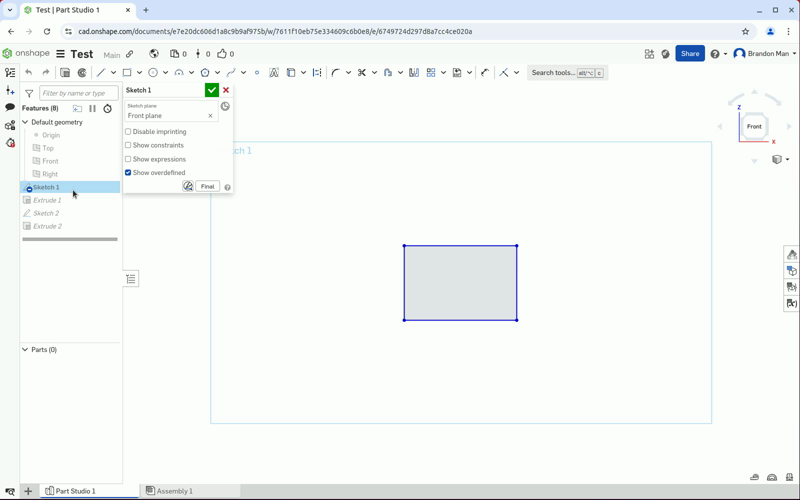
mouse_move(229, 92)
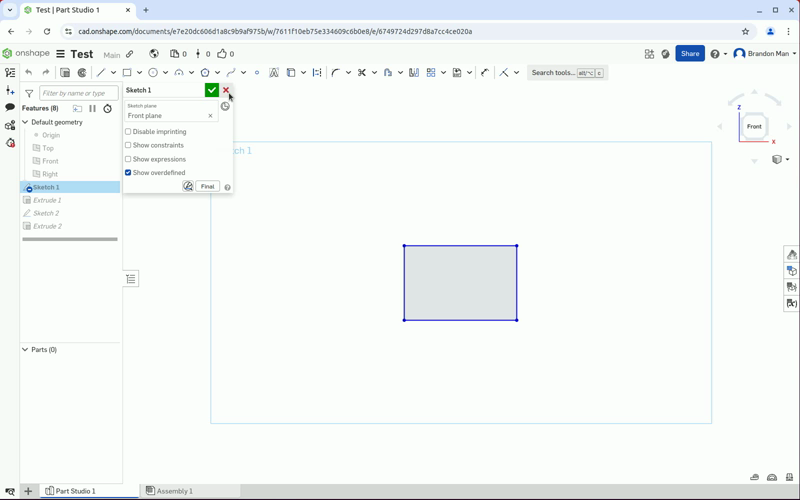
click(229, 92)
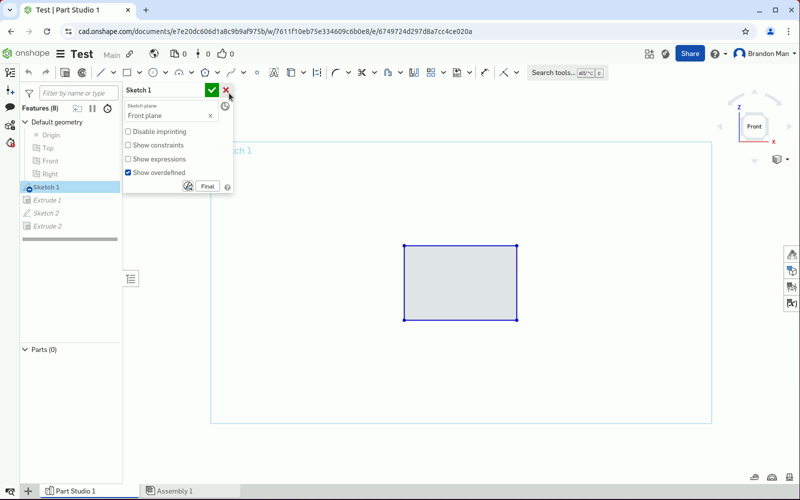
key(shift+s)
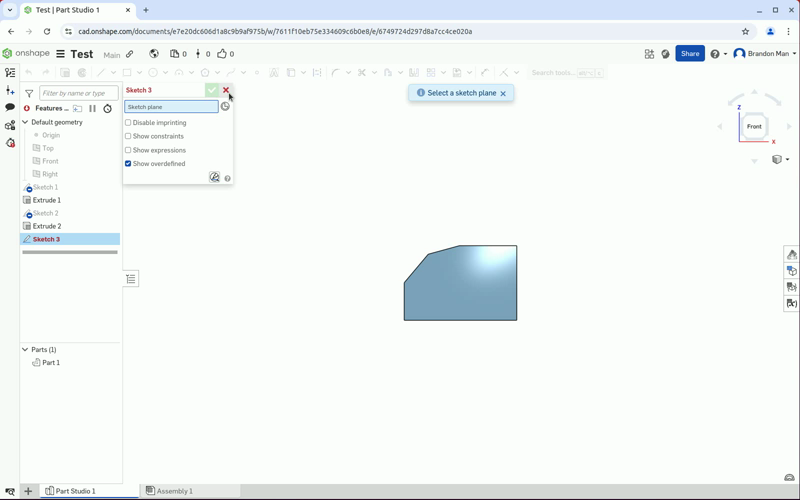
mouse_move(73, 163)
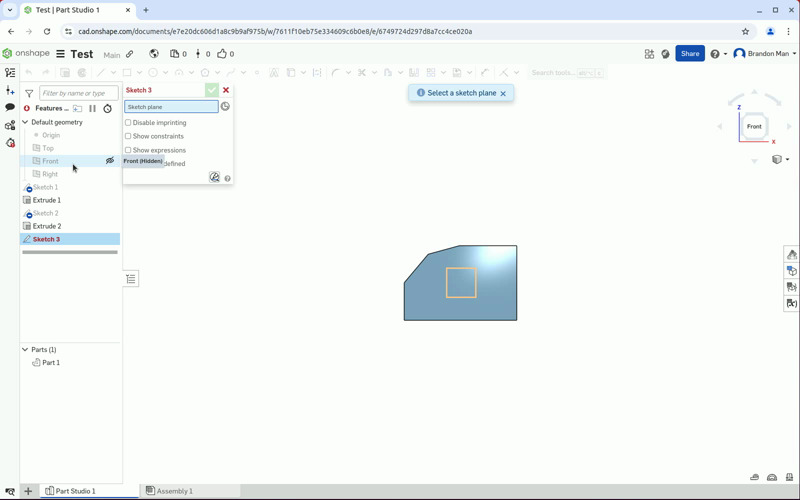
click(73, 163)
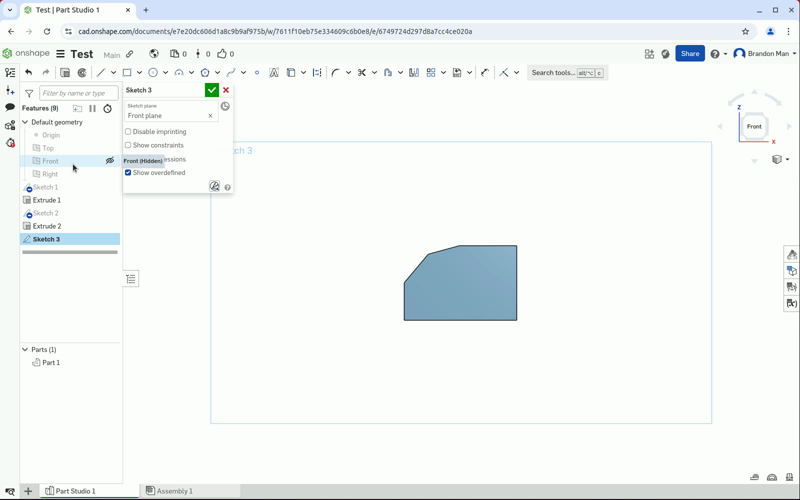
mouse_move(73, 352)
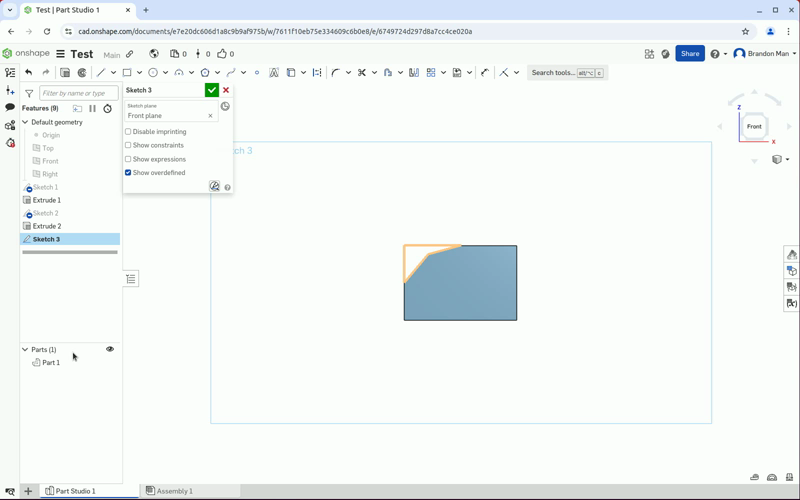
key(y)
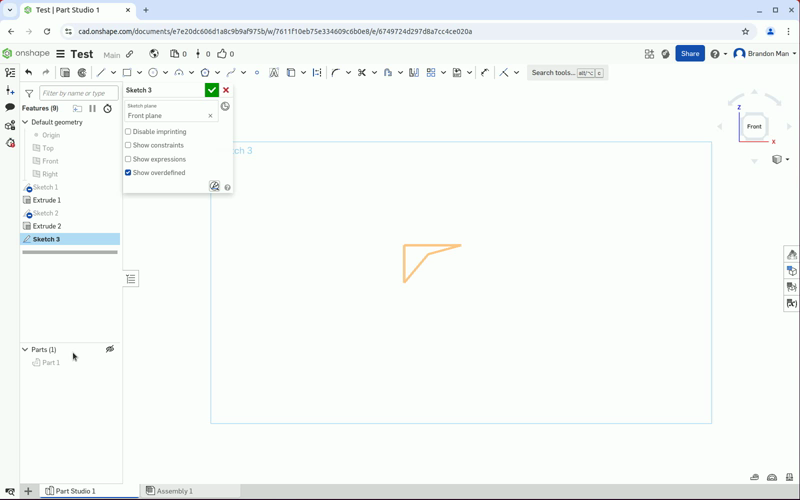
key(l)
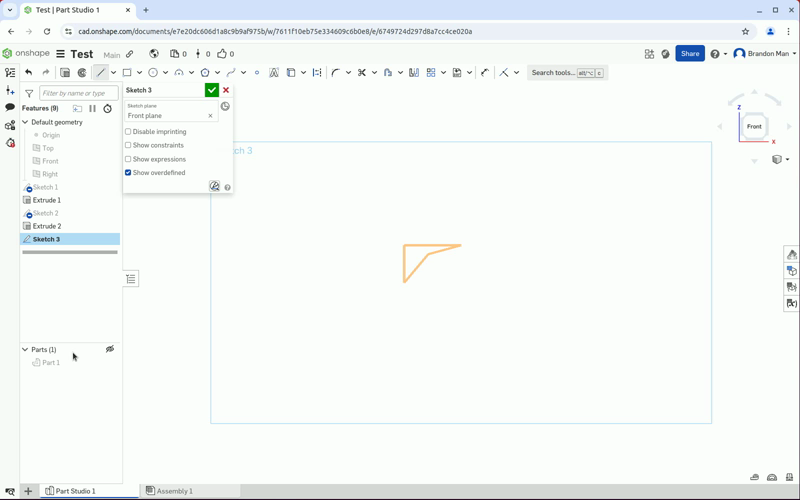
key_down(shift)
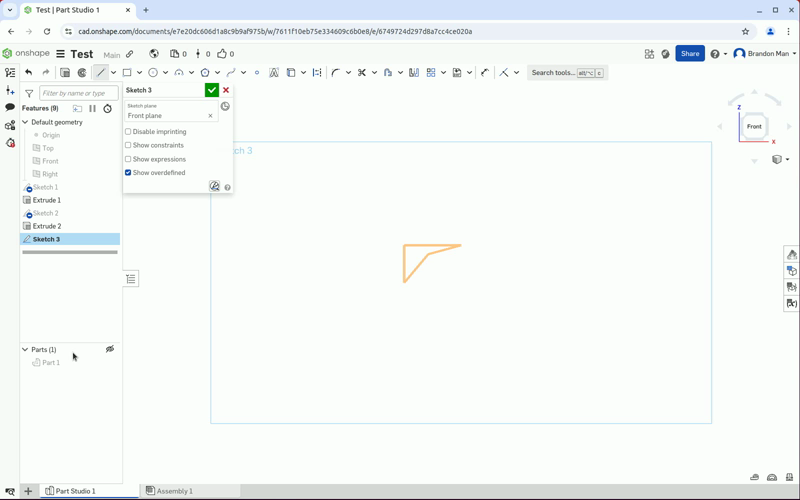
mouse_move(460, 245)
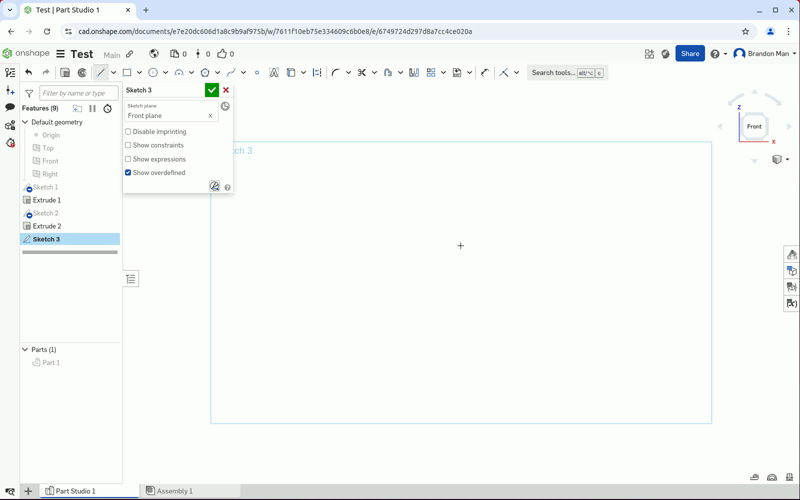
click(460, 245)
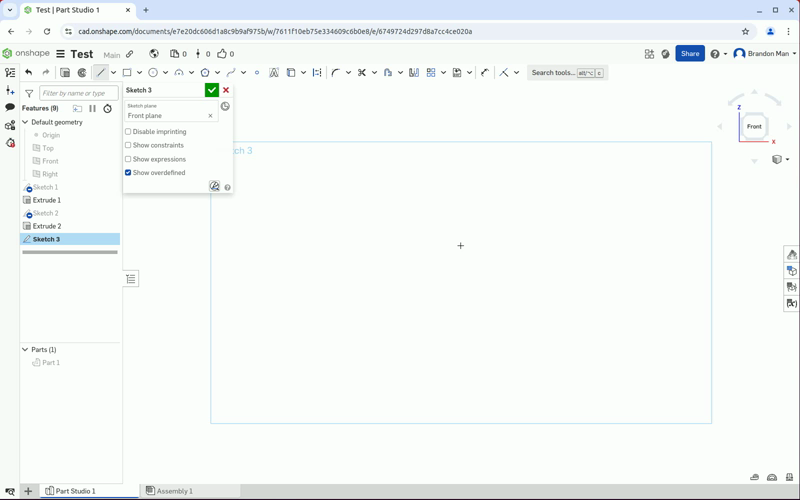
key_up(shift)
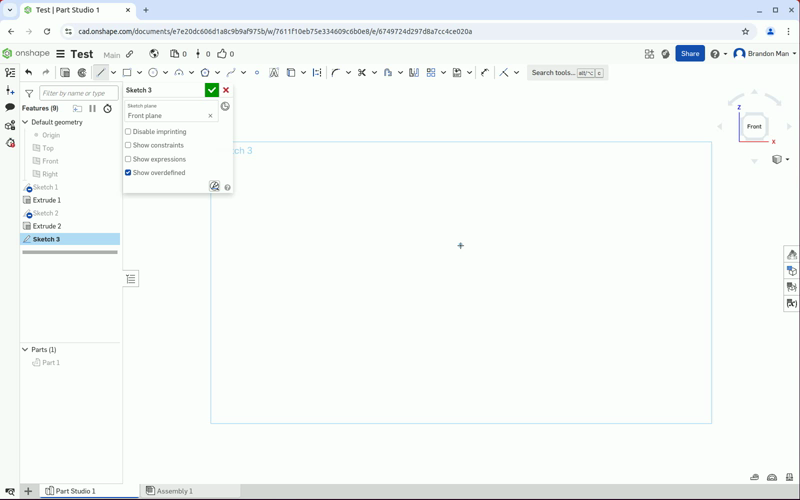
key_down(shift)
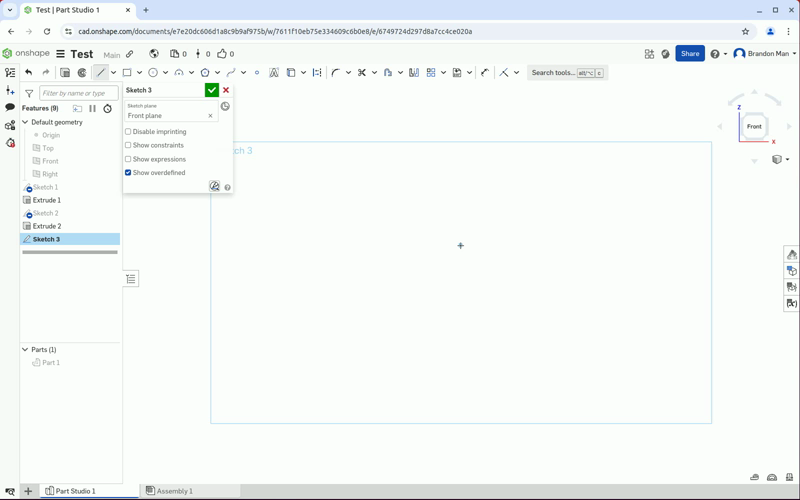
mouse_move(490, 245)
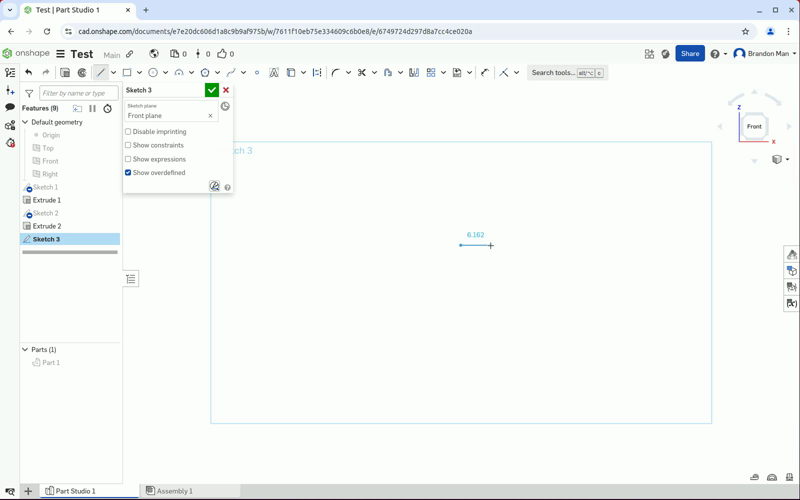
mouse_move(493, 255)
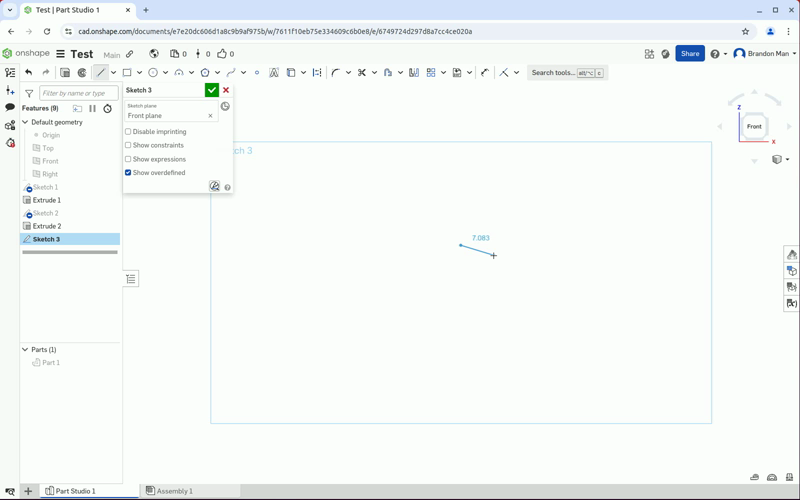
click(493, 255)
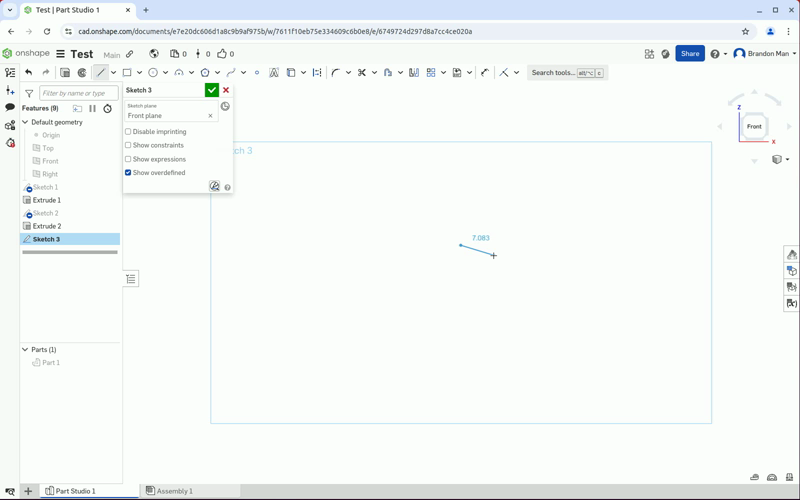
key_up(shift)
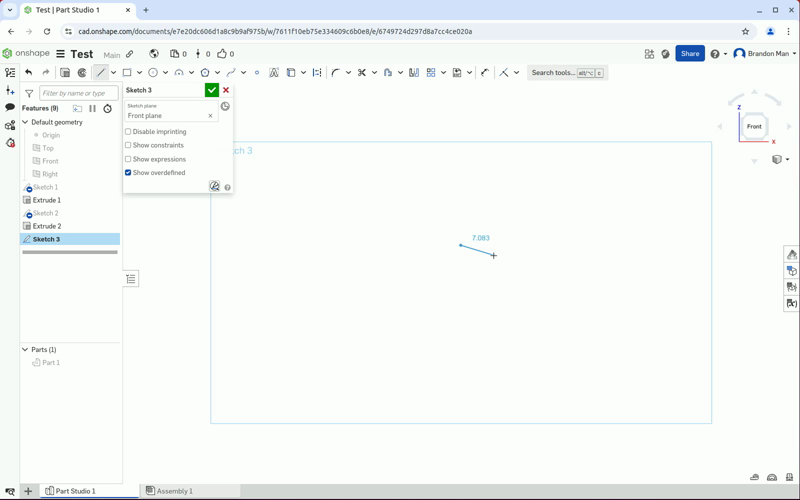
key_down(shift)
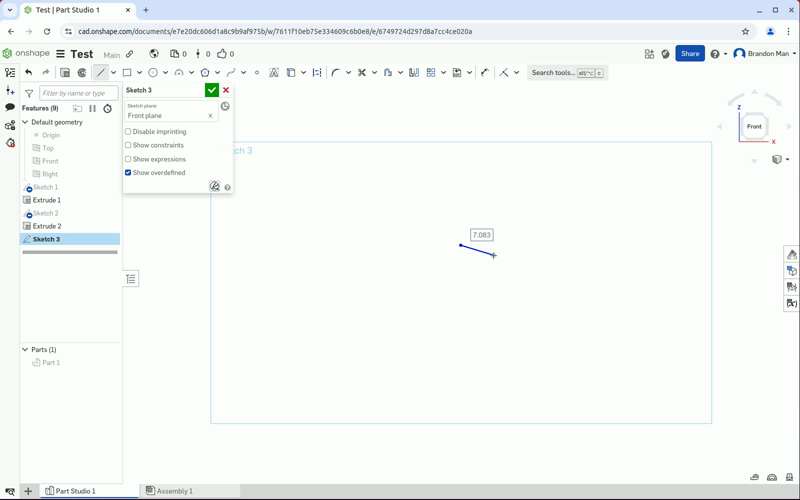
mouse_move(523, 255)
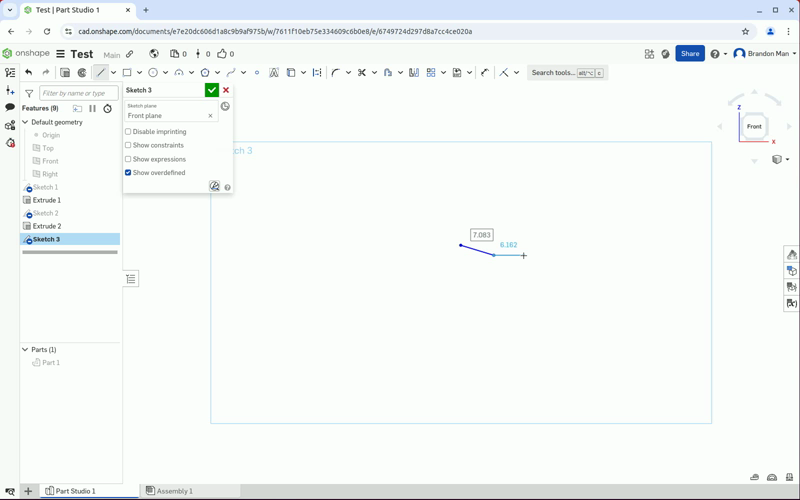
mouse_move(517, 283)
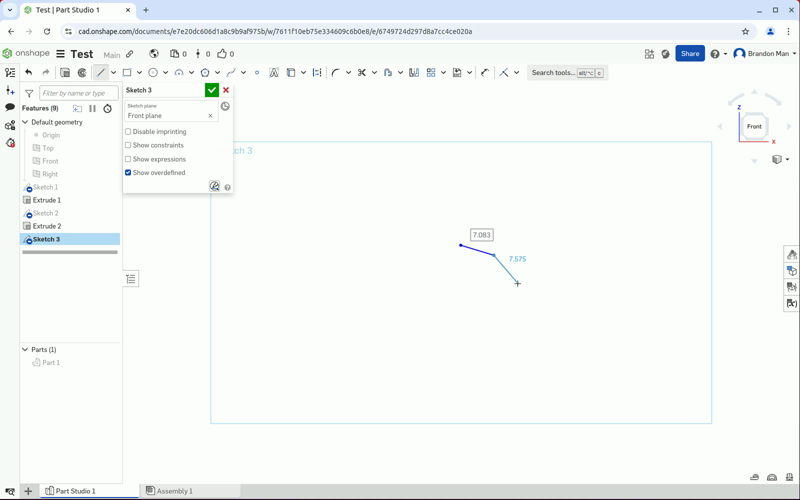
click(517, 283)
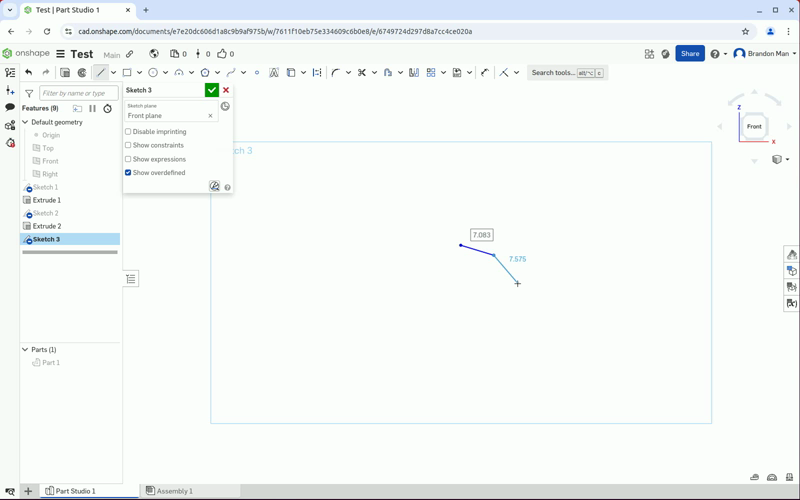
key_up(shift)
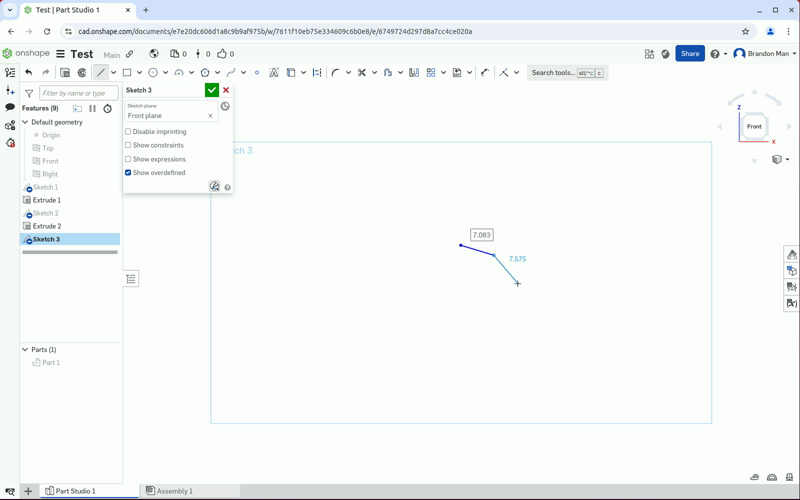
key_down(shift)
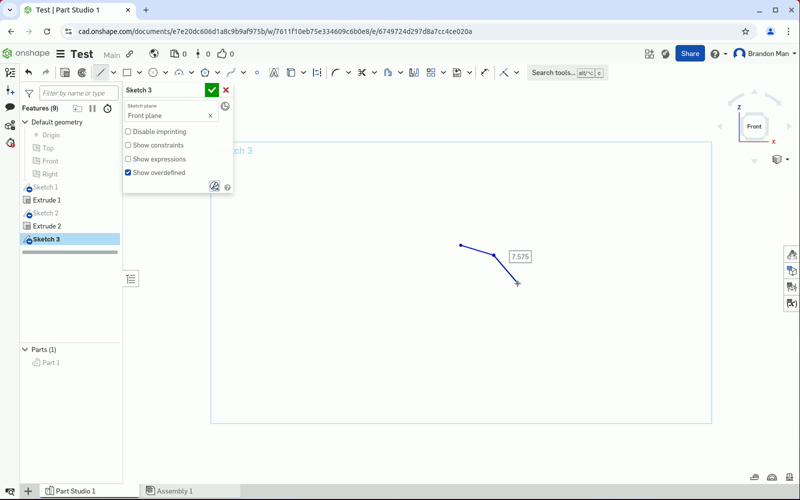
mouse_move(547, 283)
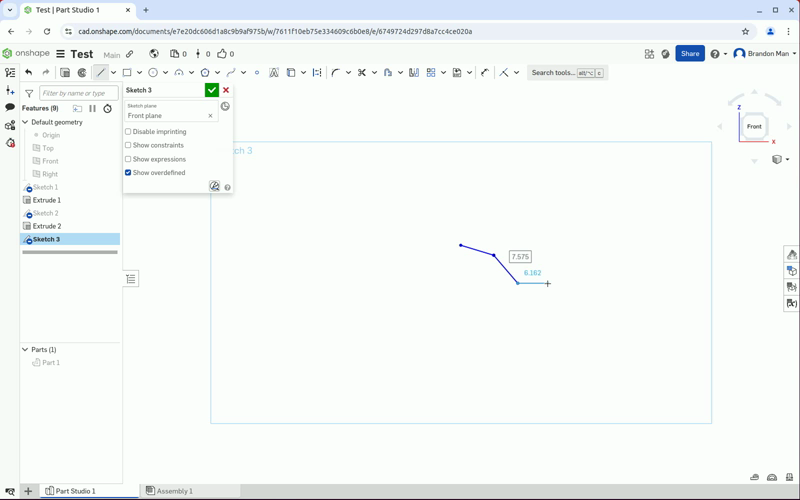
mouse_move(517, 245)
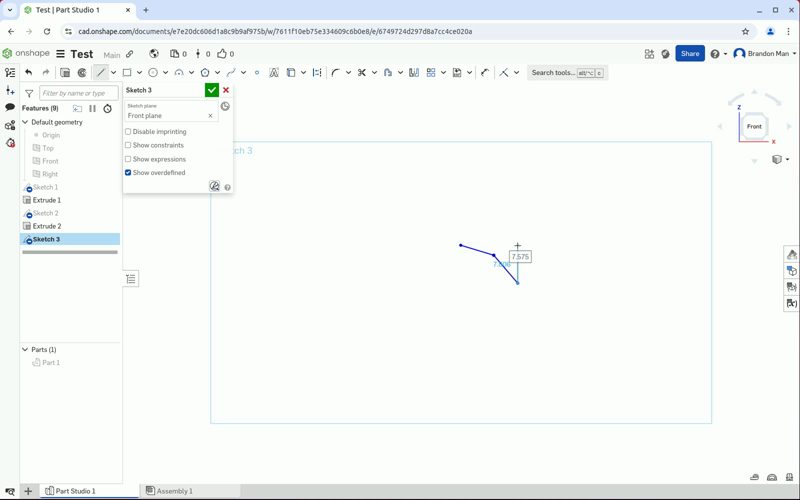
click(517, 245)
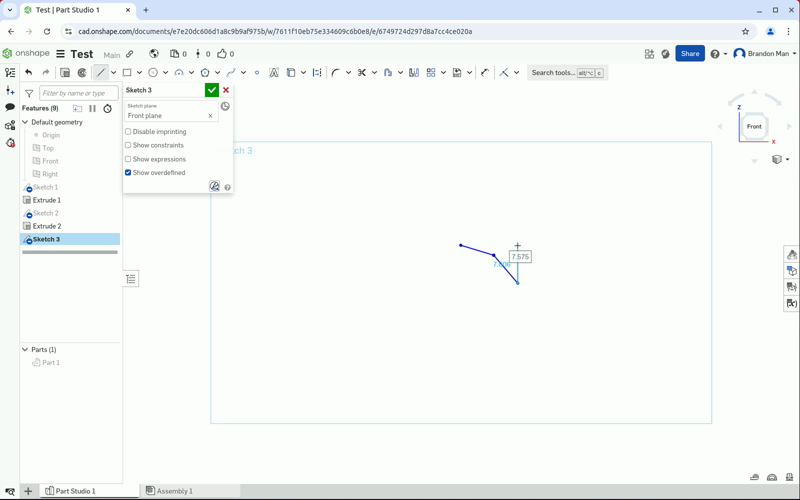
key_up(shift)
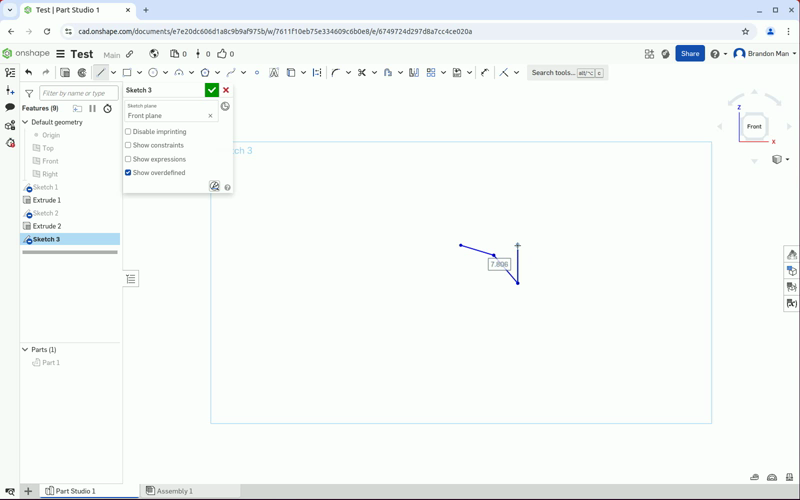
mouse_move(547, 245)
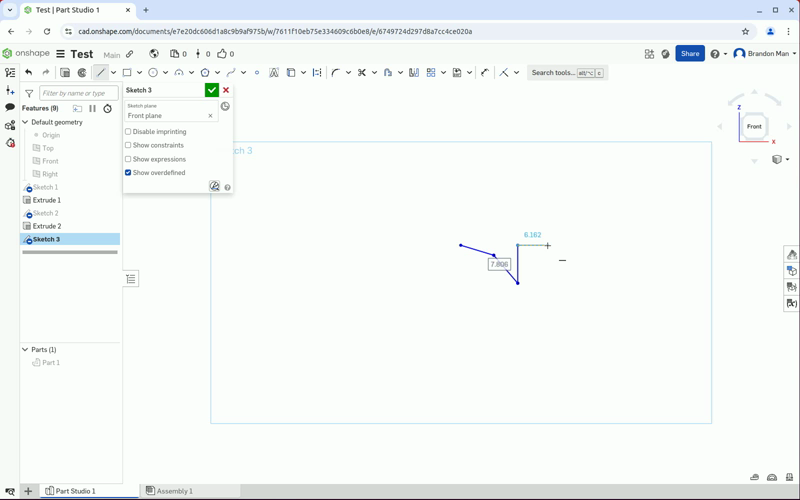
key_down(shift)
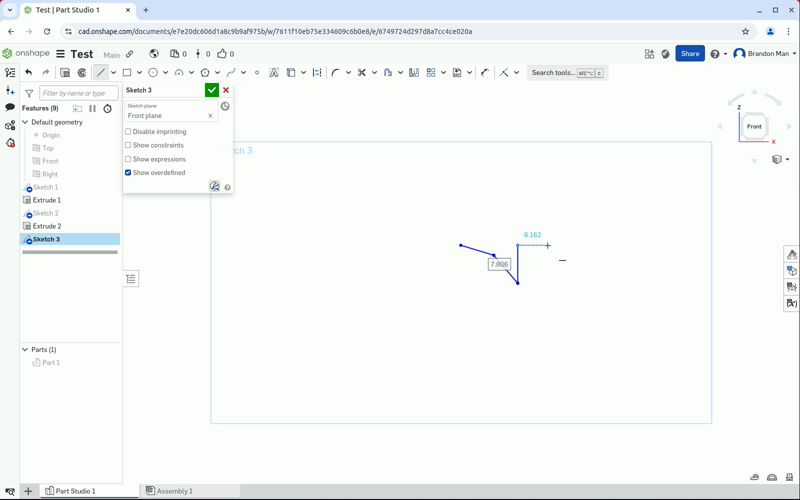
mouse_move(460, 245)
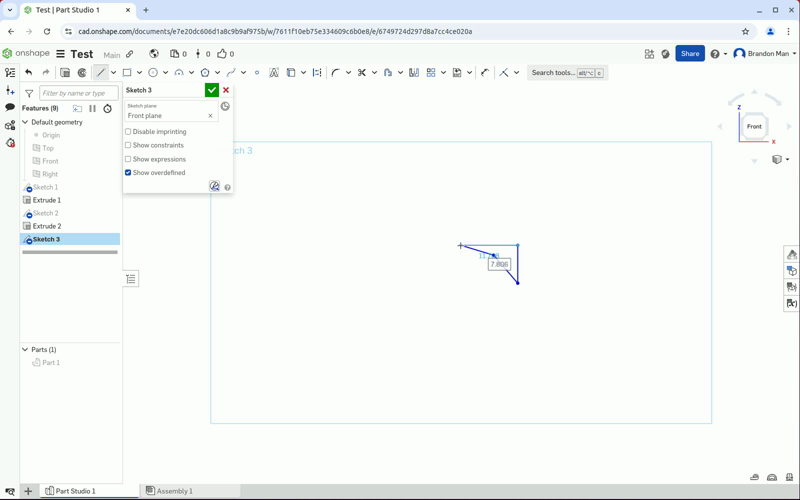
key_up(shift)
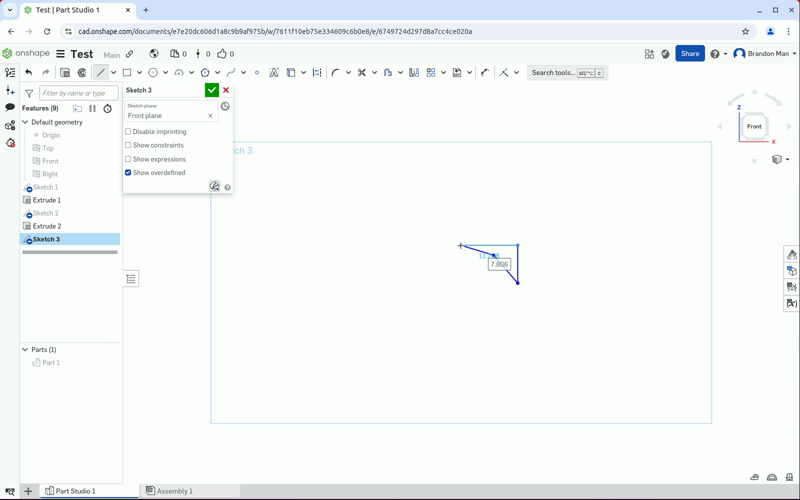
click(460, 245)
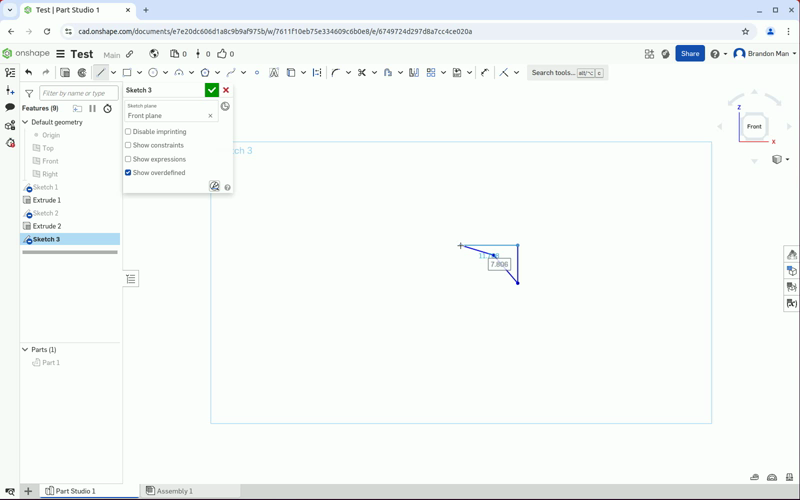
key(esc)
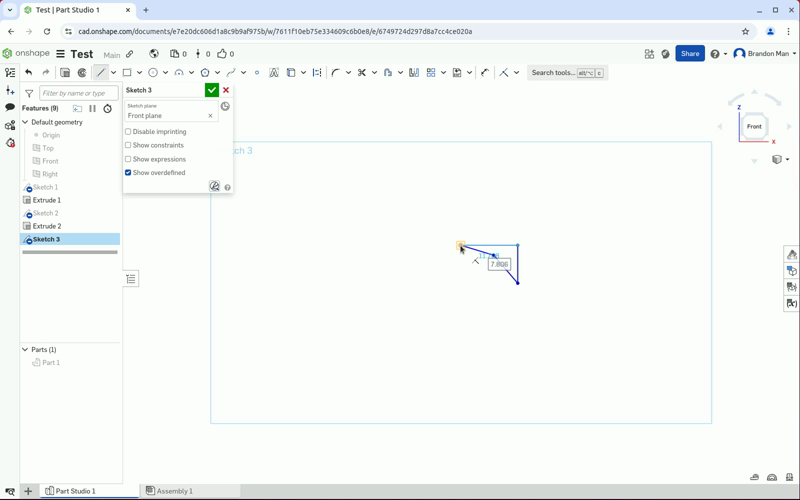
mouse_move(507, 258)
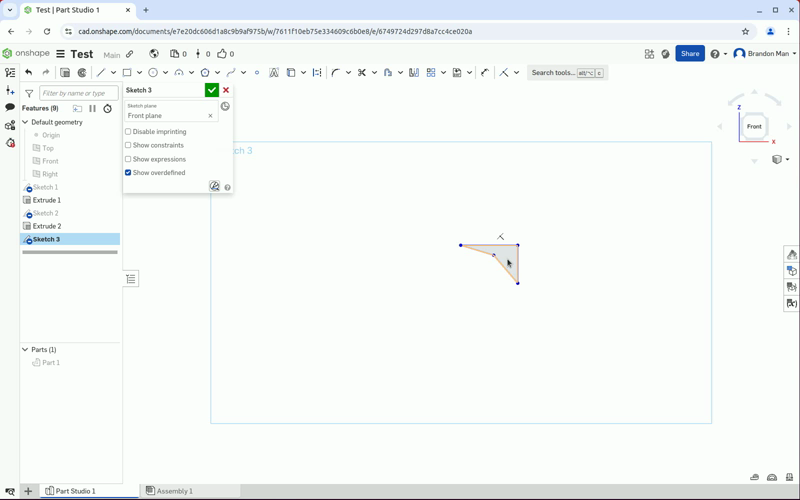
scroll(6)
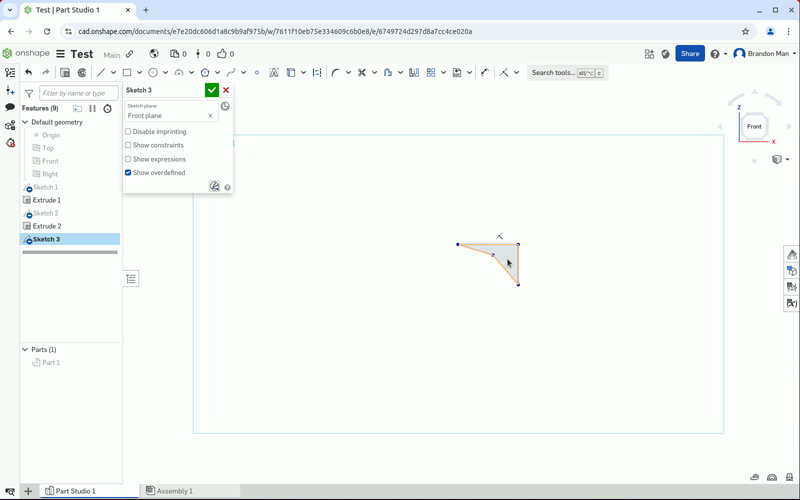
scroll(6)
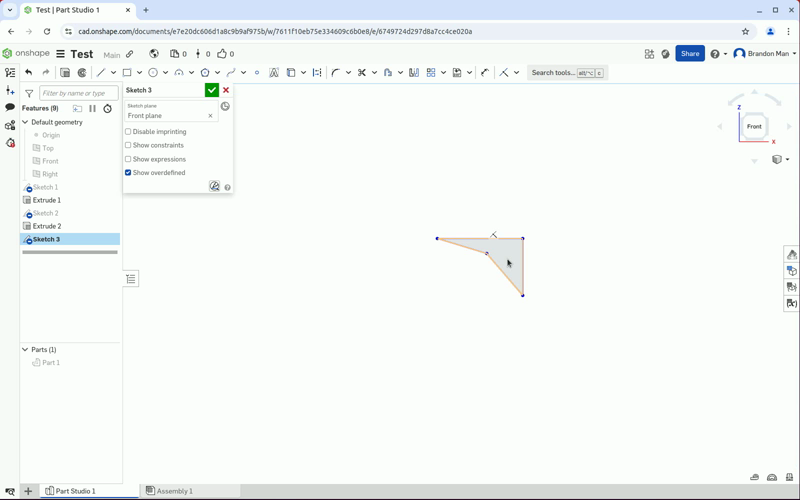
scroll(6)
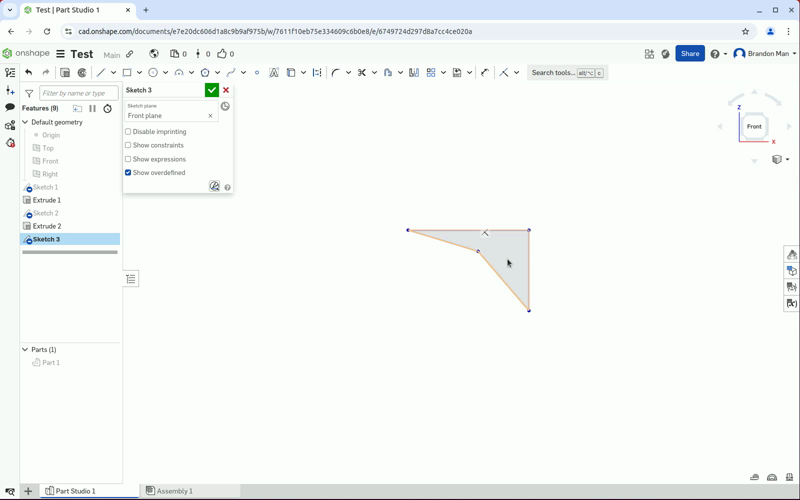
scroll(6)
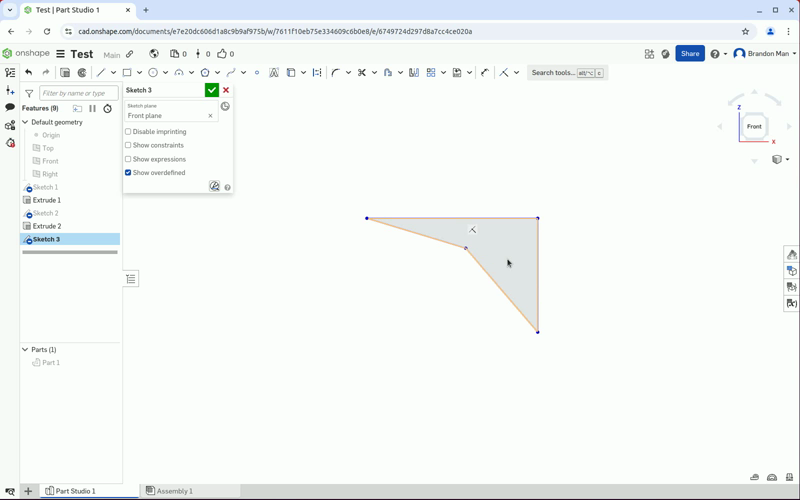
scroll(6)
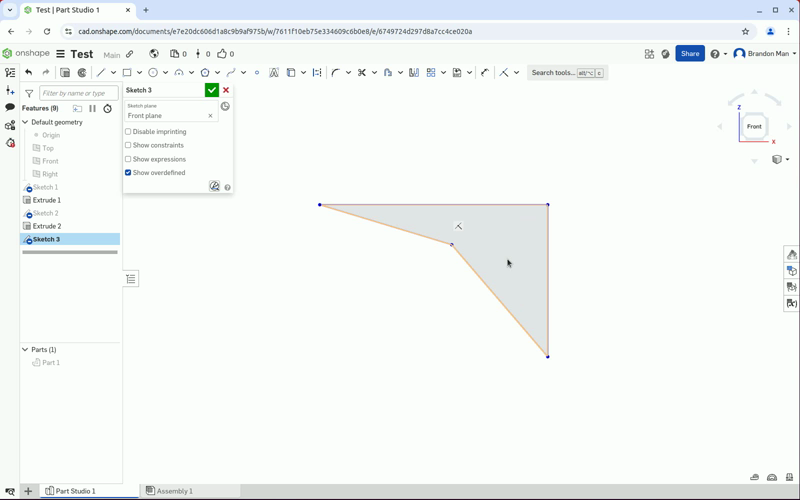
scroll(6)
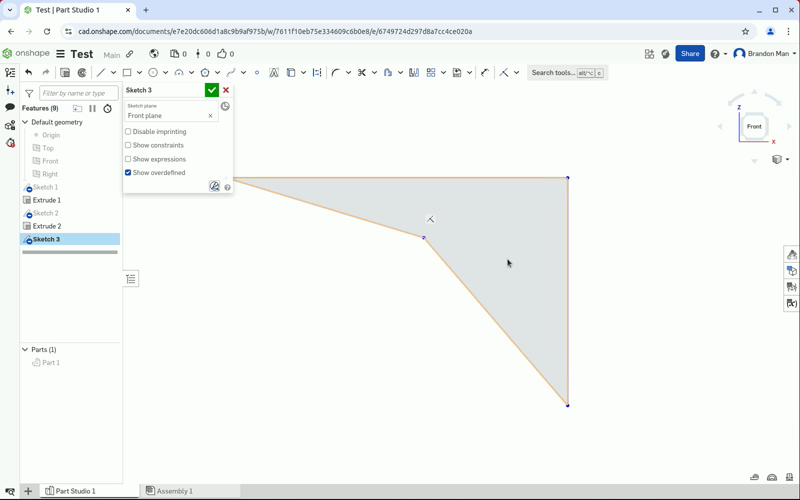
scroll(6)
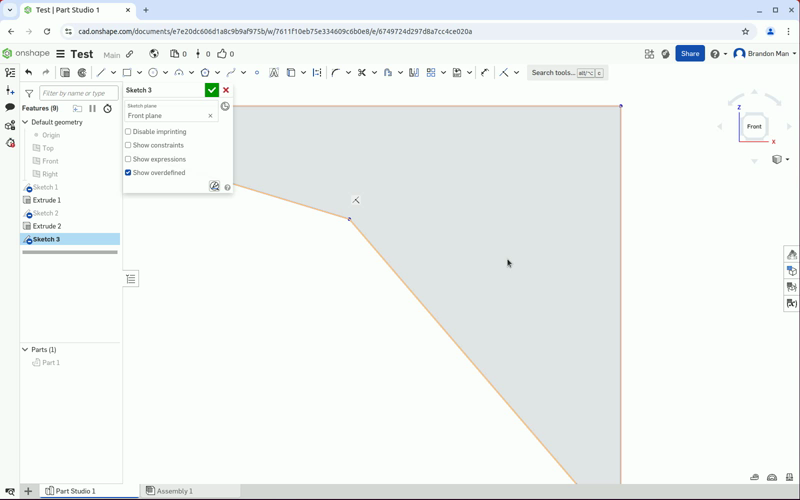
click(507, 258)
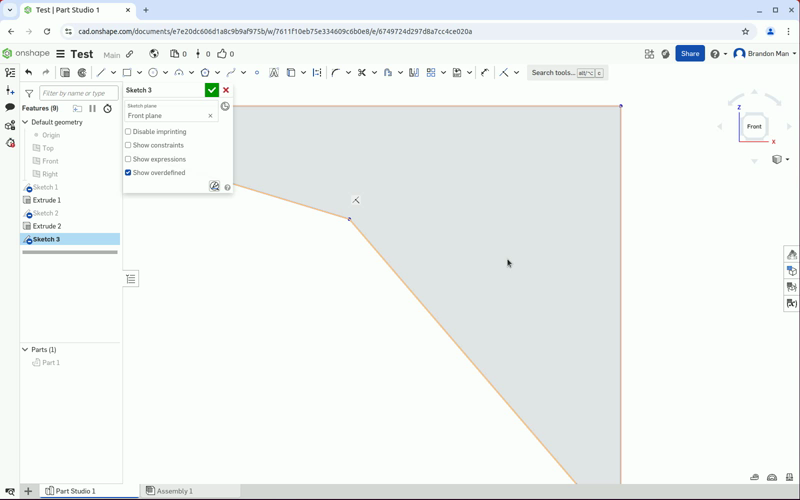
scroll(-6)
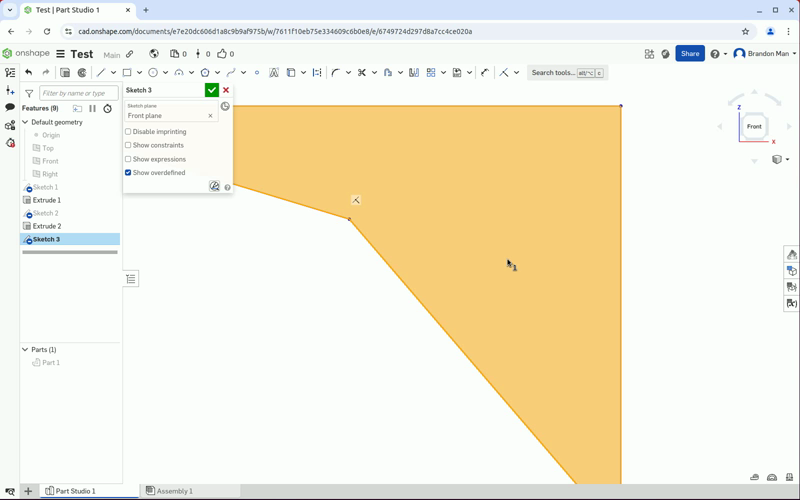
scroll(-6)
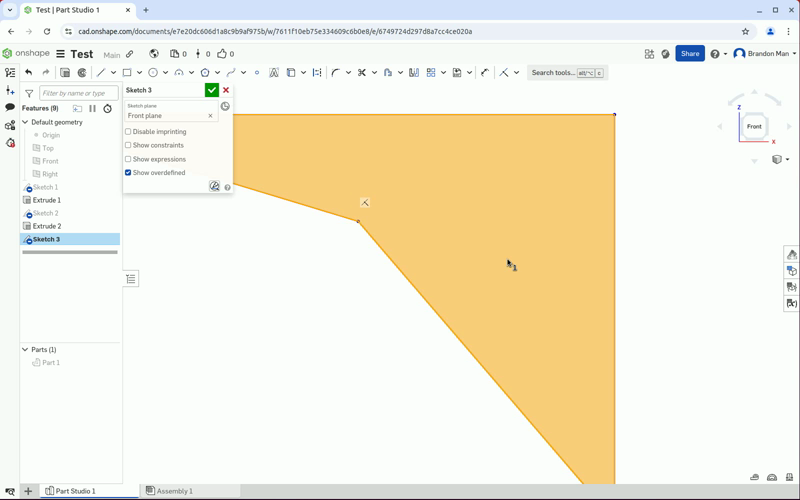
scroll(-6)
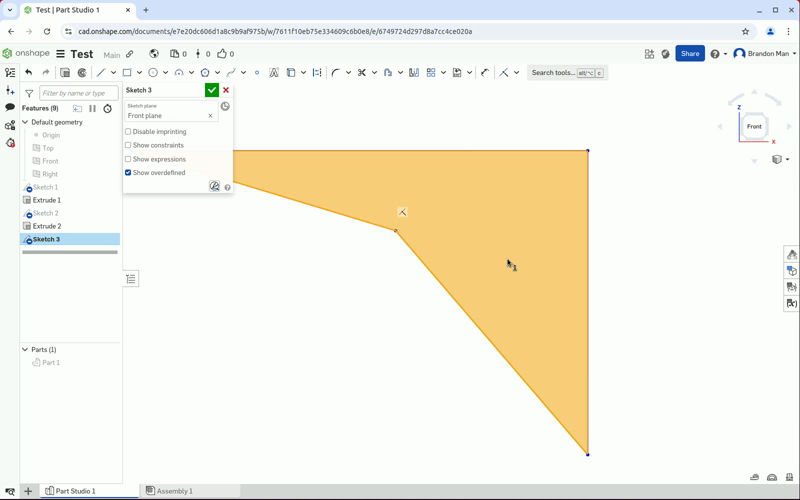
scroll(-6)
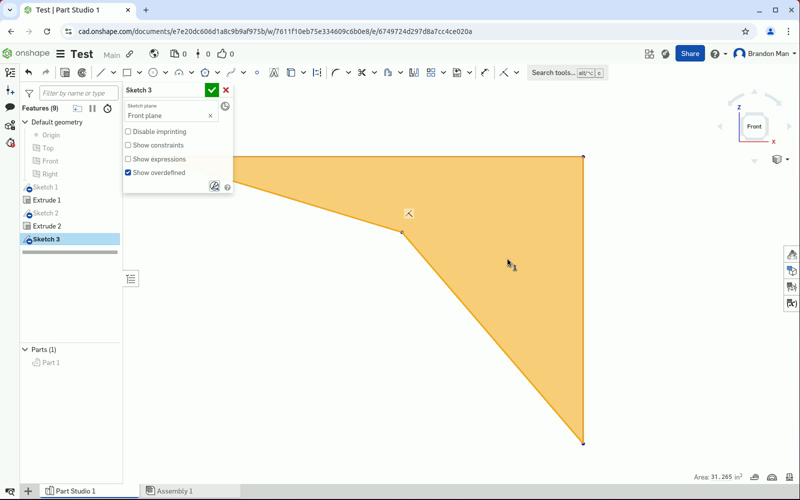
scroll(-6)
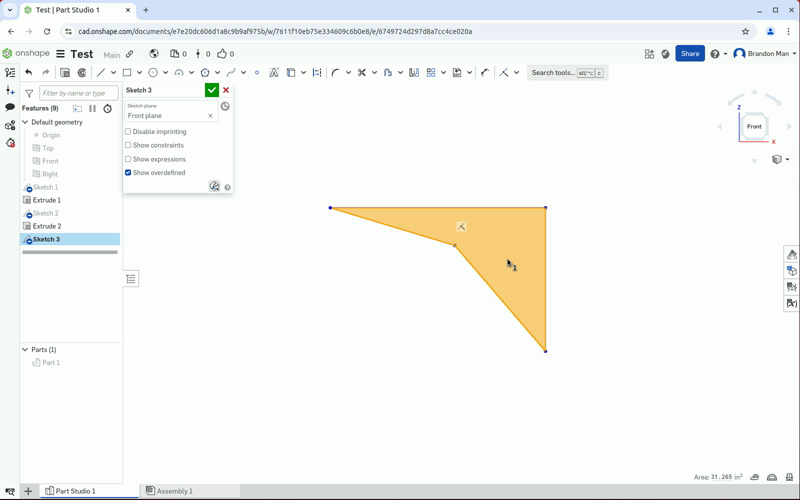
scroll(-6)
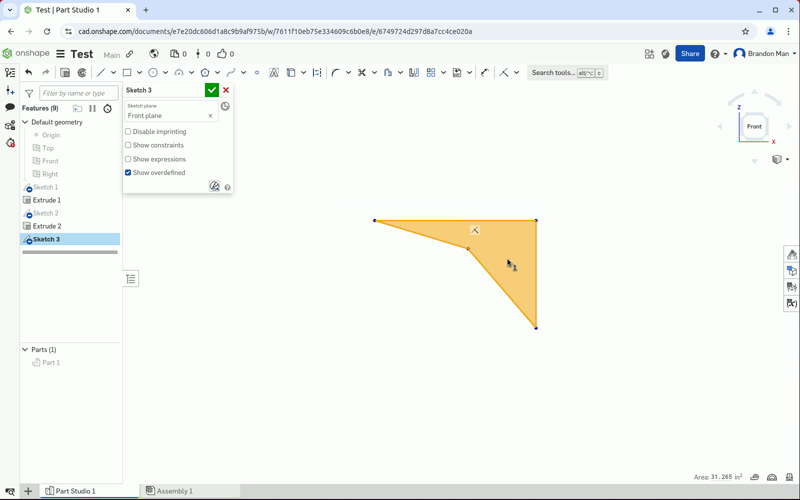
scroll(-6)
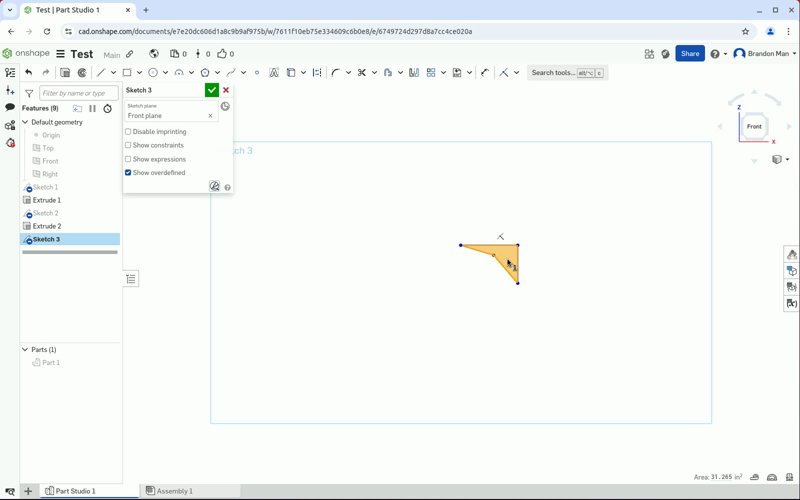
mouse_move(73, 352)
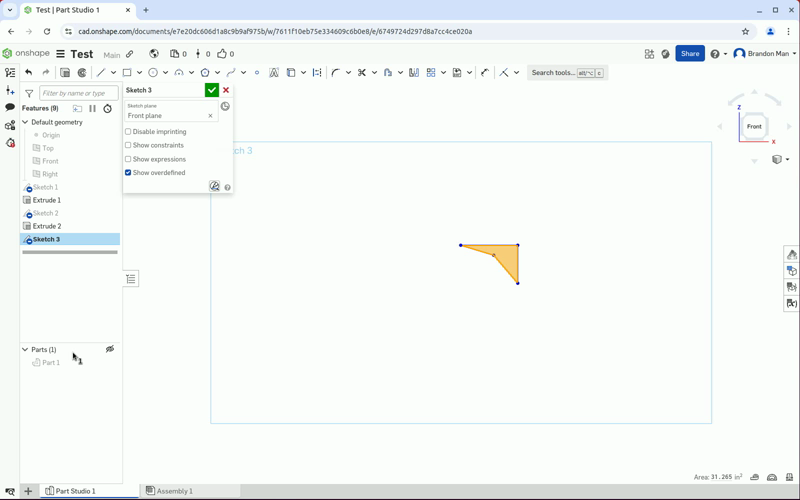
key(shift+y)
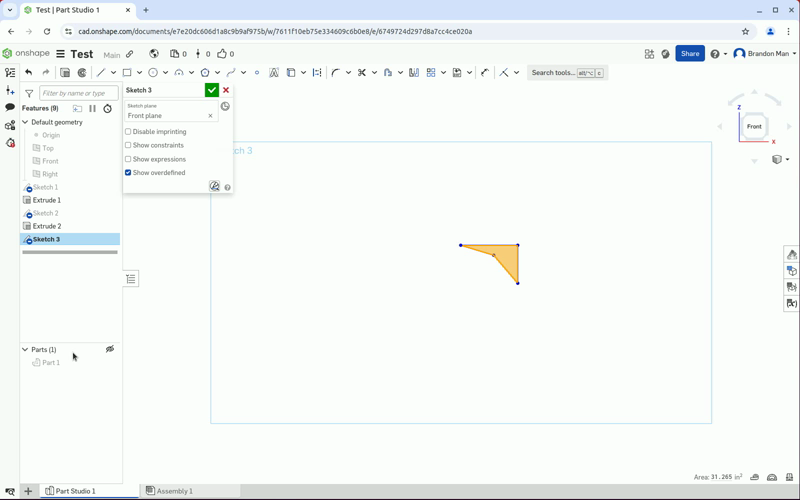
key(shift+e)
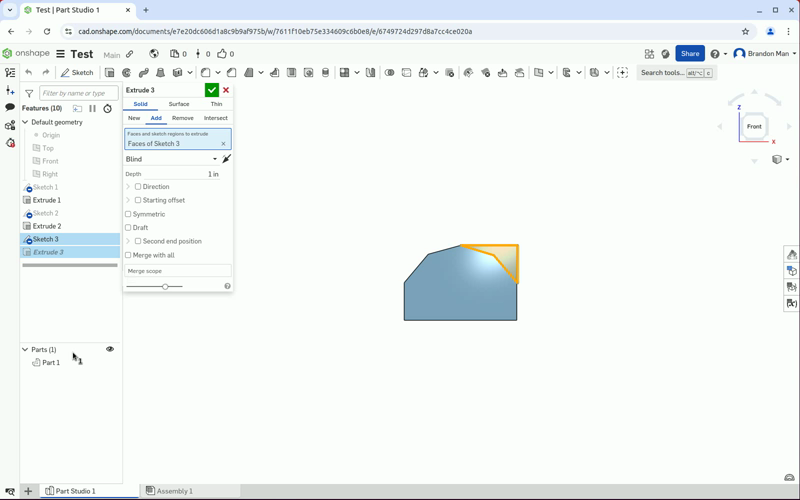
mouse_move(143, 106)
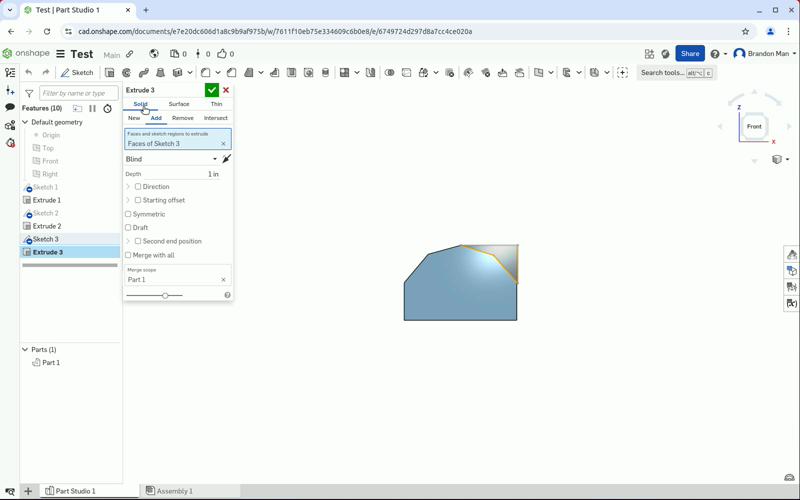
click(143, 106)
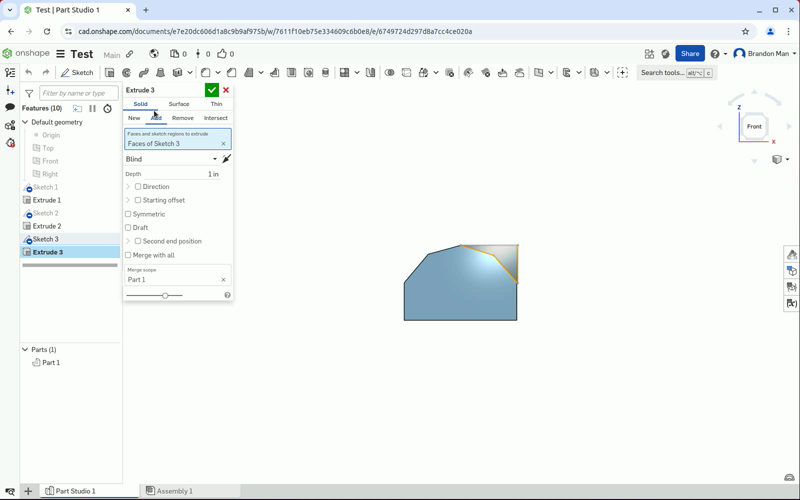
mouse_move(186, 120)
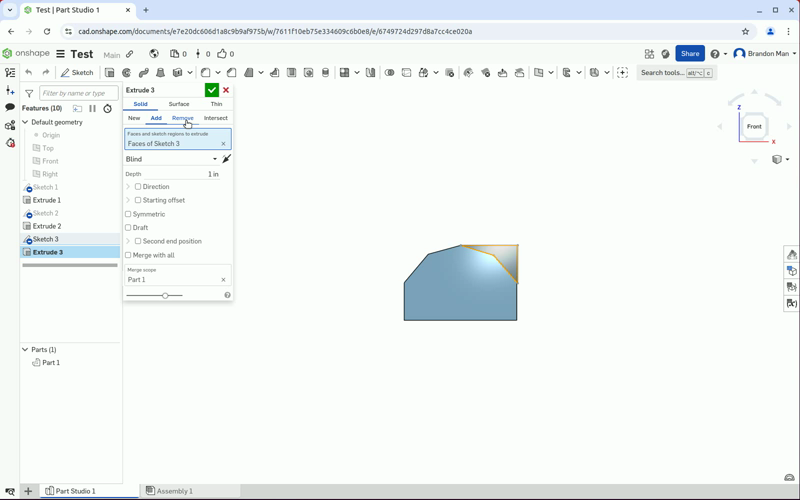
click(186, 120)
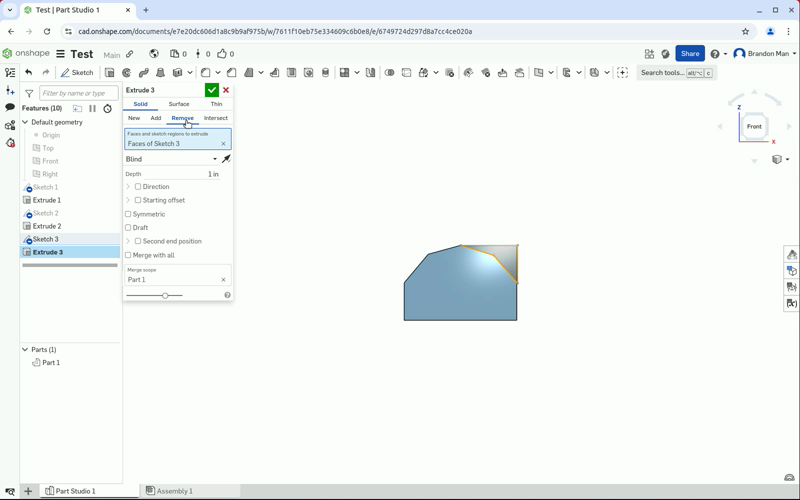
key(tab, 4)
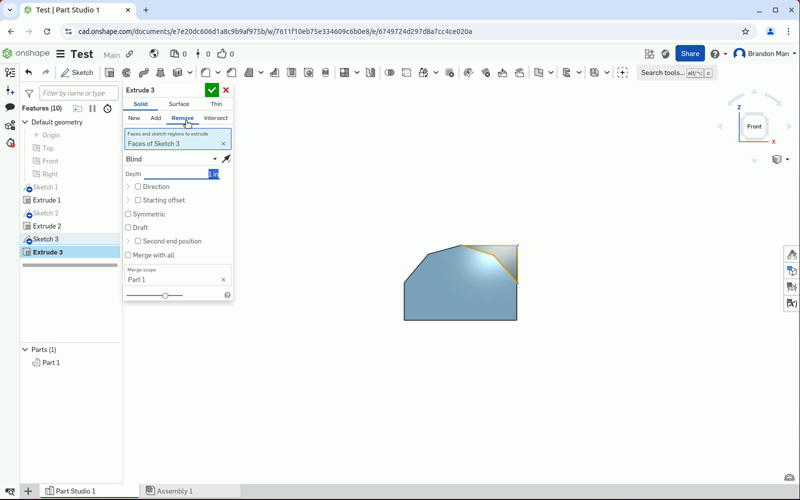
text(23.108)
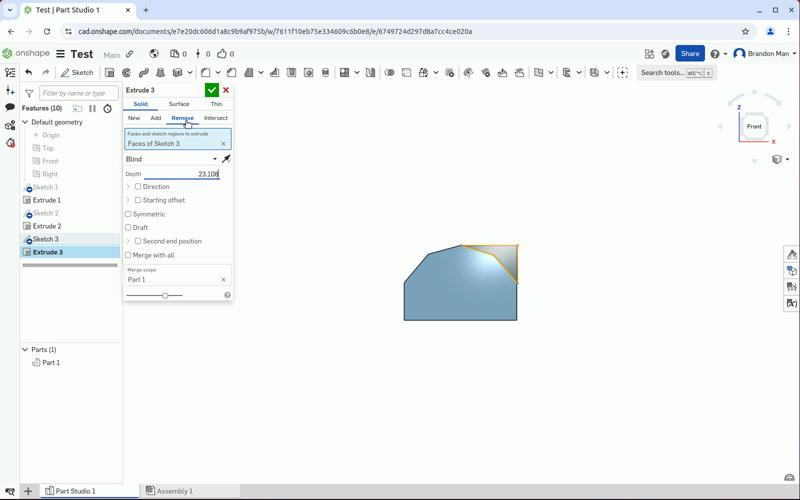
key(tab, 6)
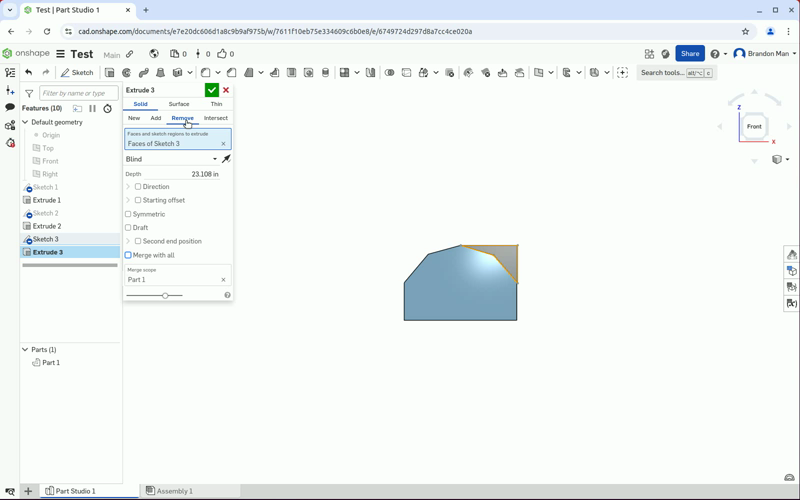
key(space)
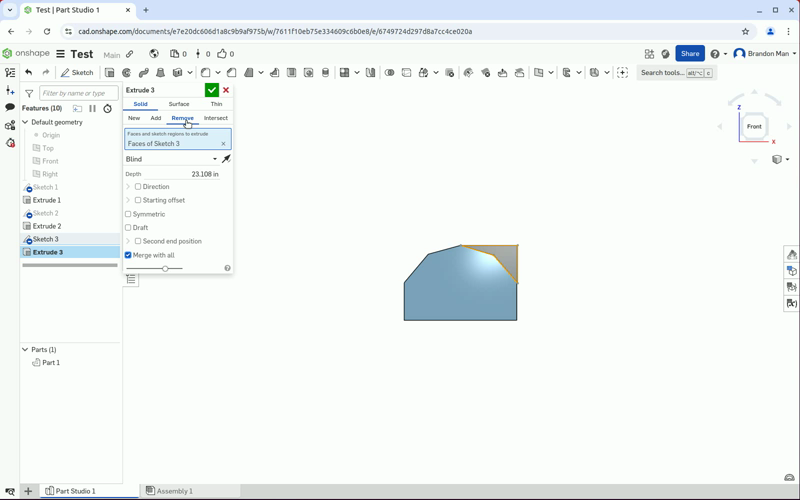
key(enter)
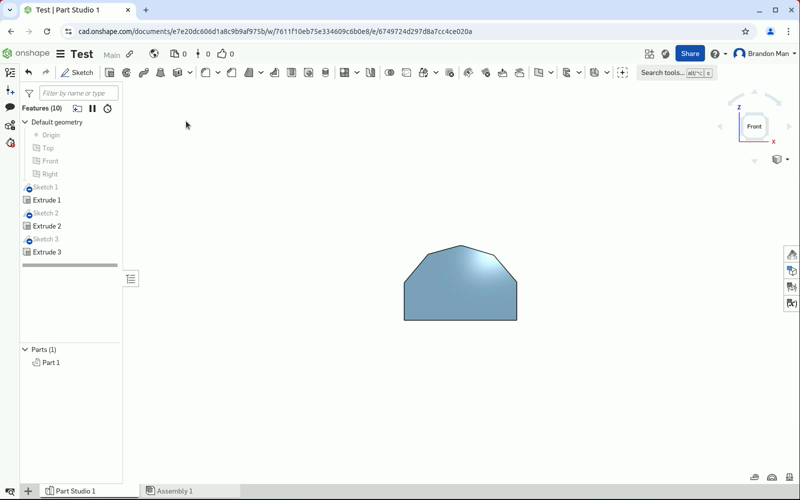
key(shift+h)
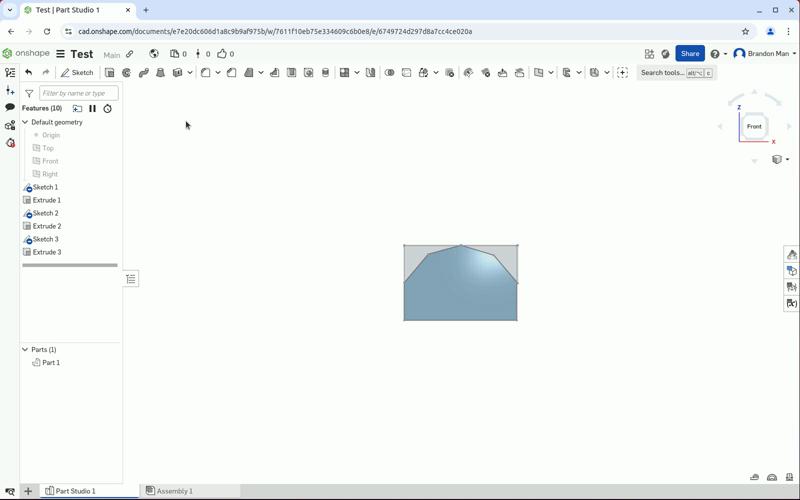
key(shift+h)
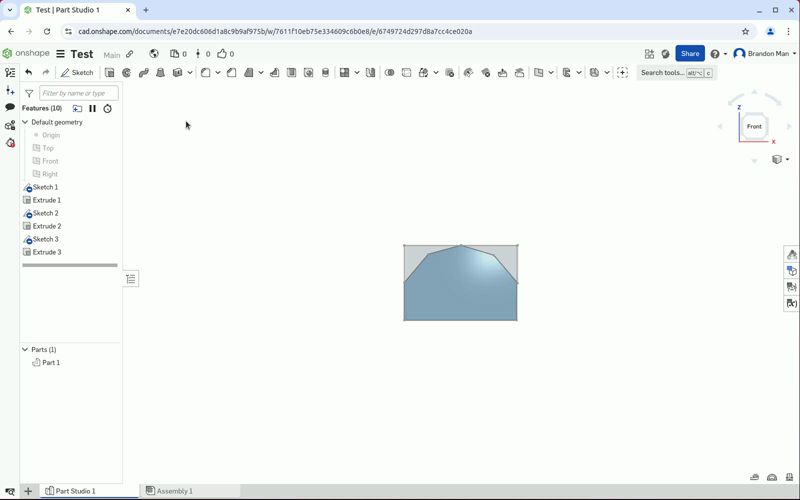
key(shift+7)
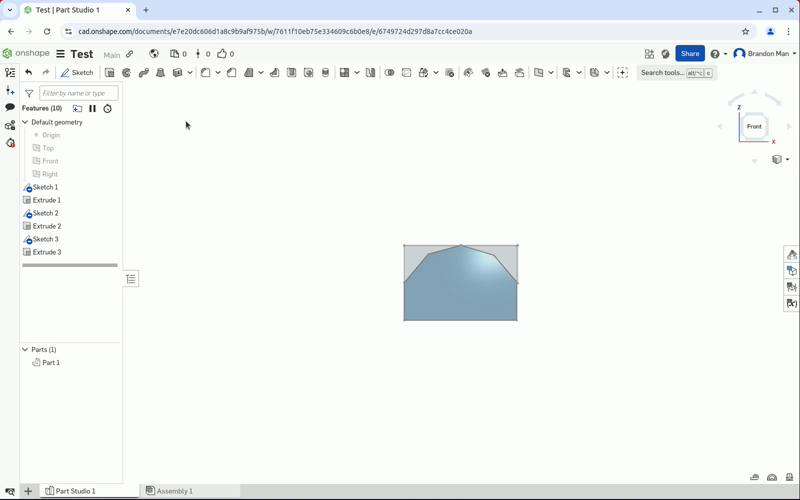
key(left, 2)
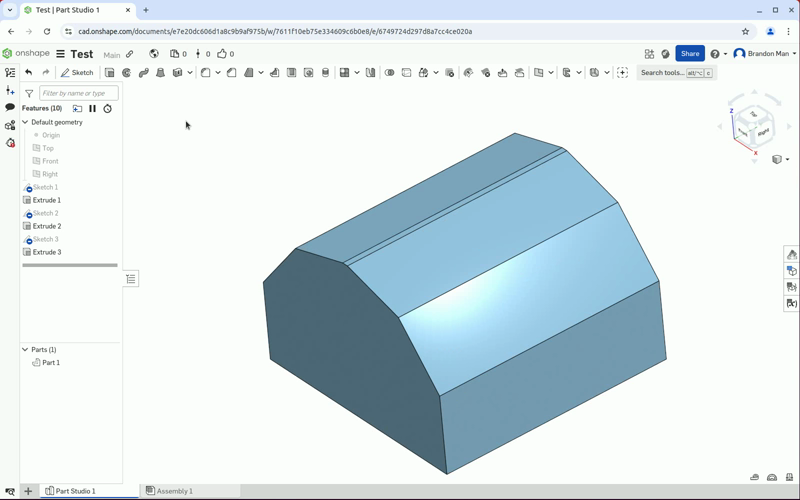
key(down, 2)
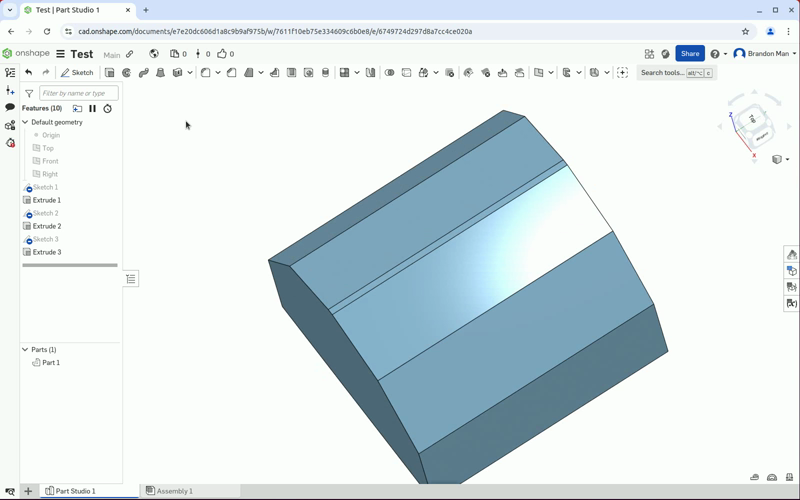
key(up, 2)
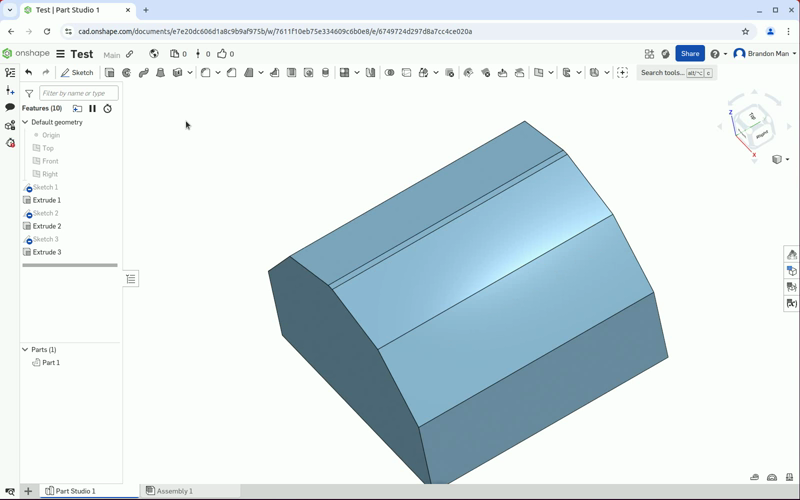
key(right, 2)
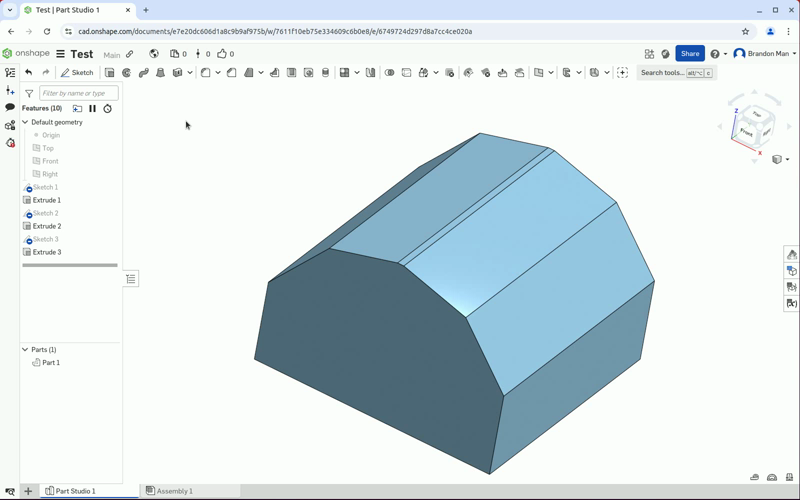
mouse_move(73, 189)
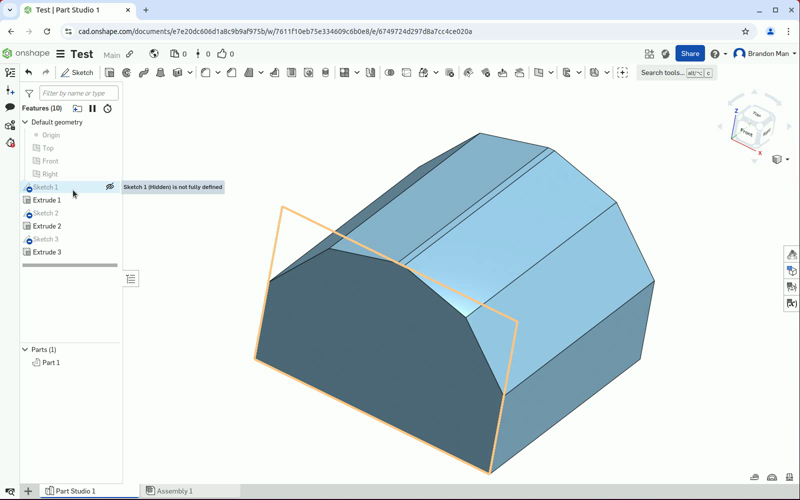
click(73, 189)